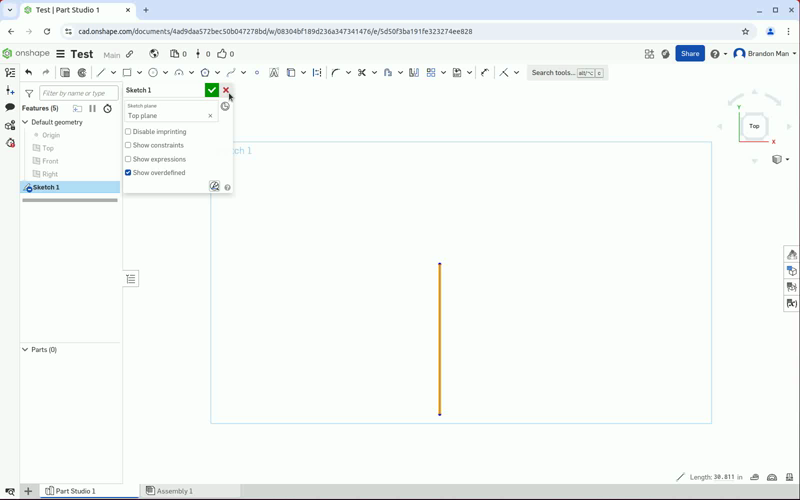
key(shift+h)
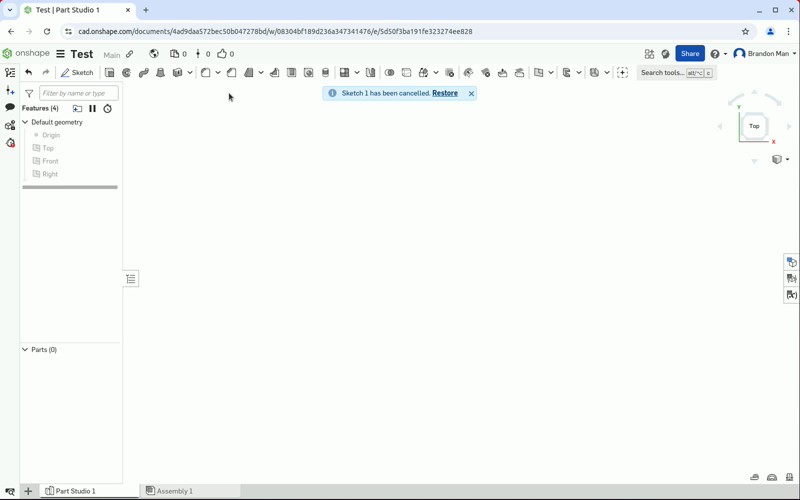
mouse_move(73, 352)
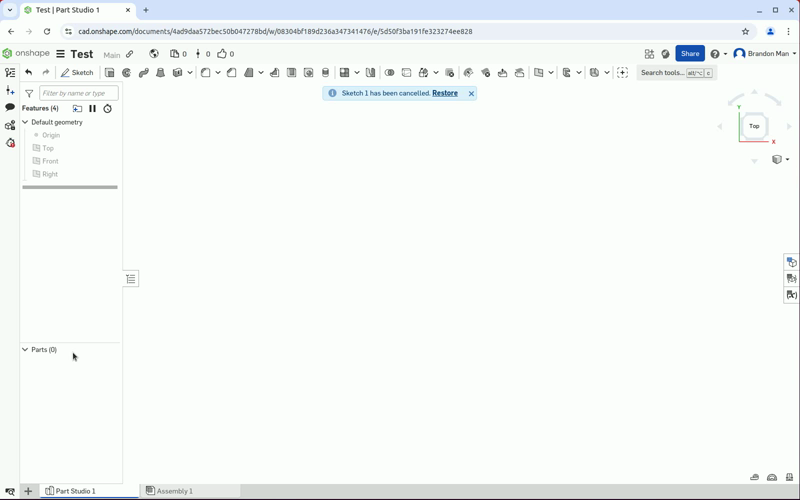
key(y)
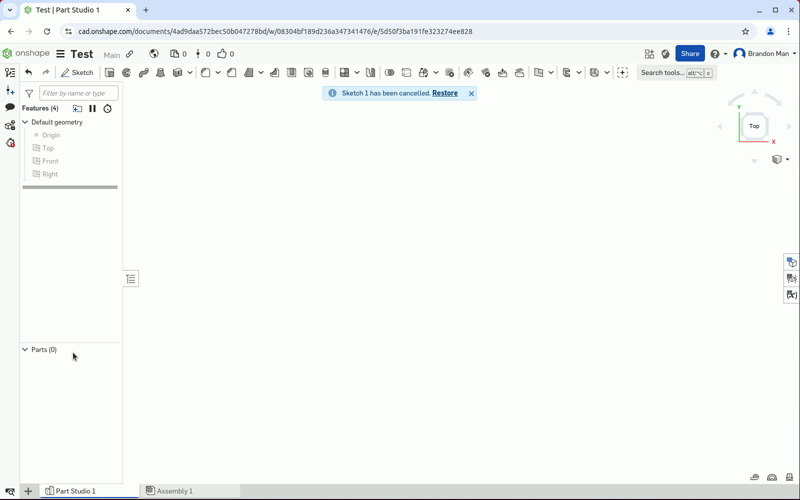
key(shift+p)
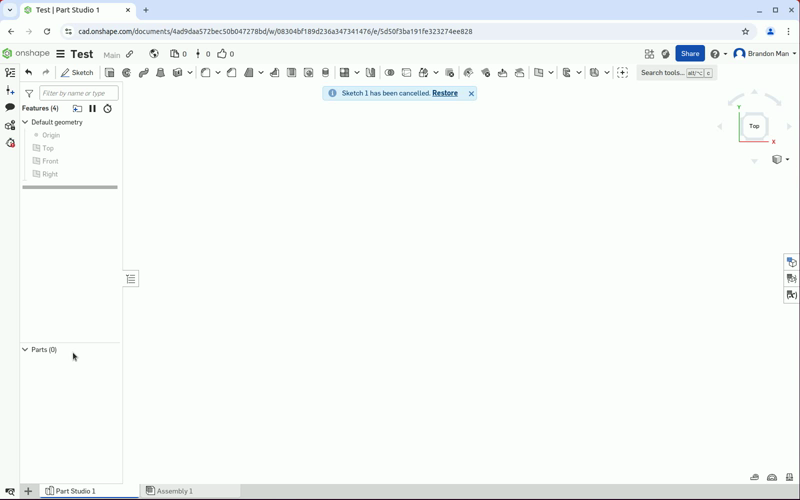
key(space)
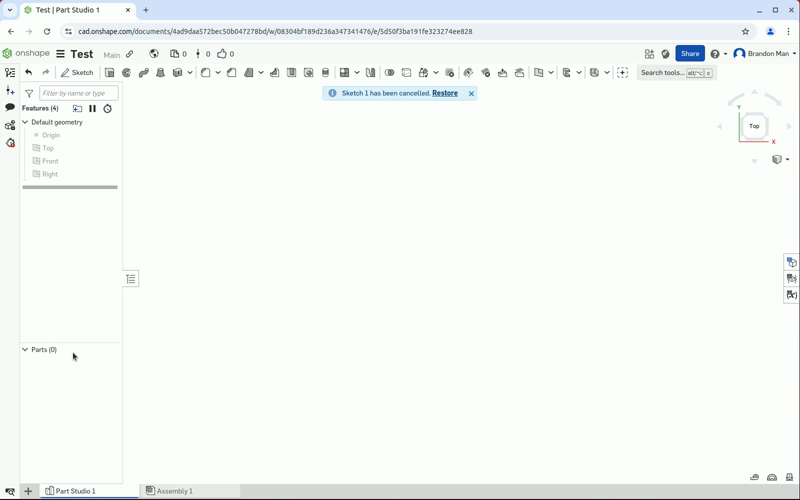
key_down(shift)
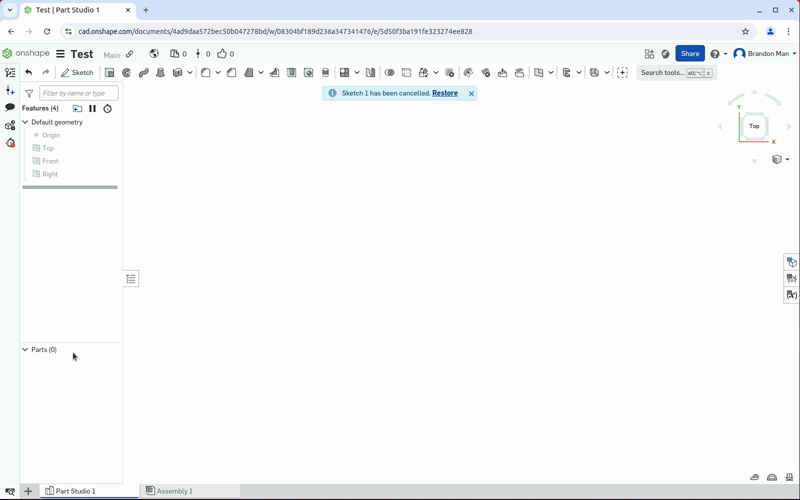
key(up)
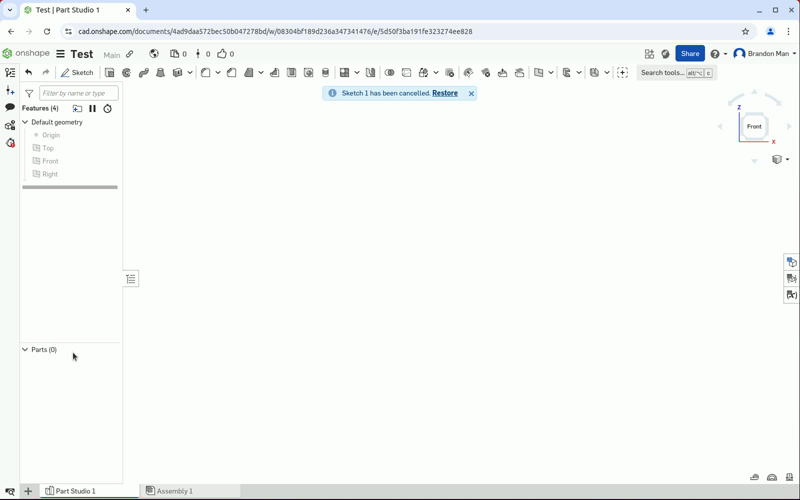
key_up(shift)
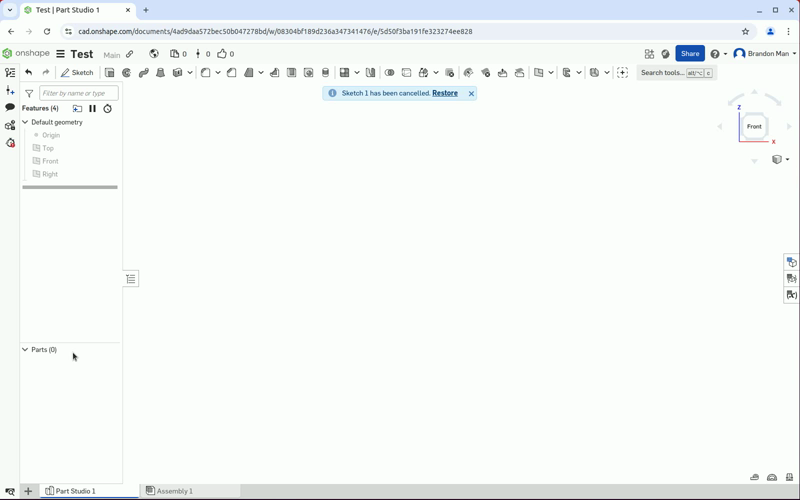
mouse_move(73, 352)
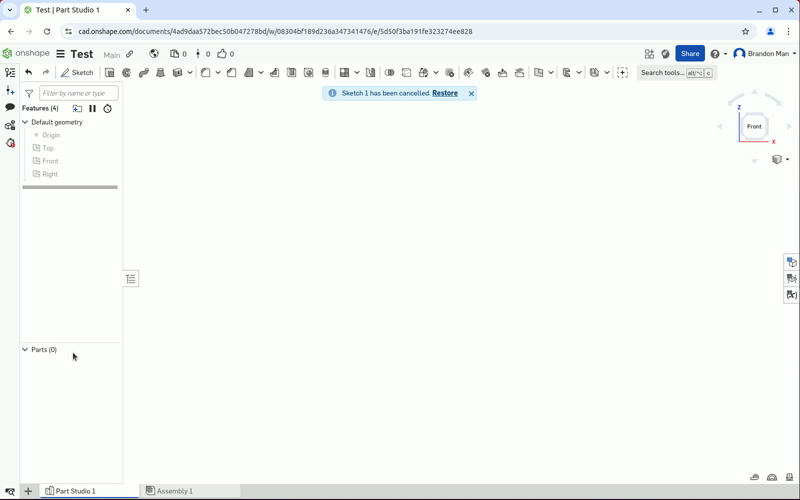
key(shift+y)
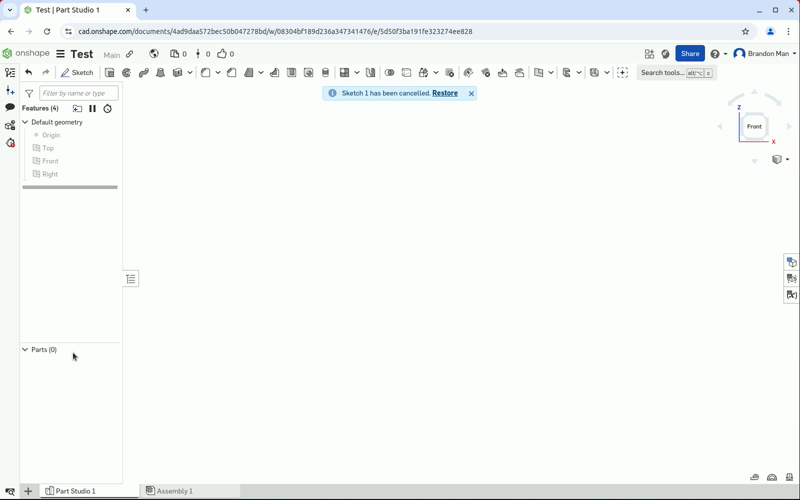
key(shift+s)
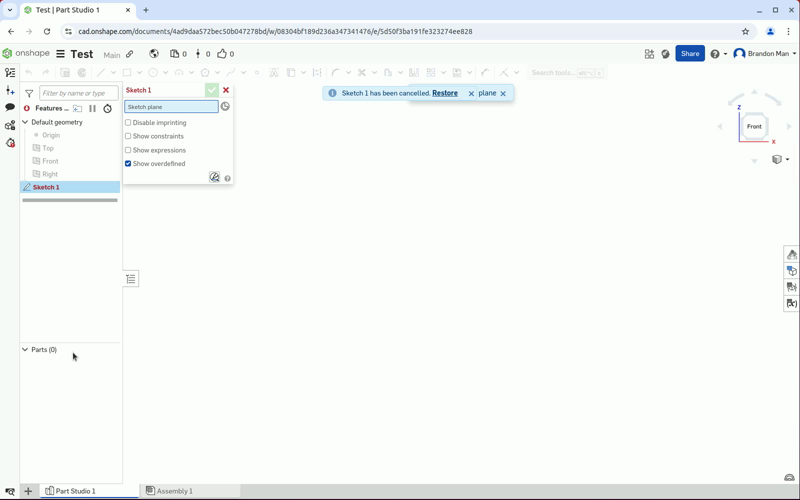
mouse_move(73, 163)
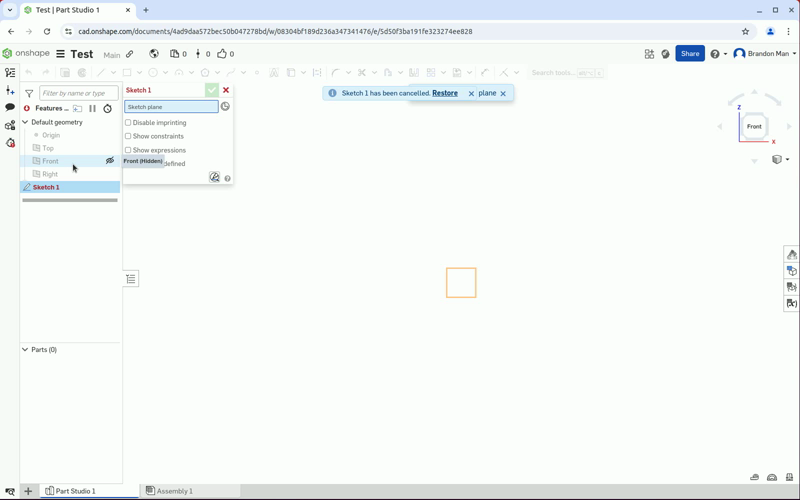
click(73, 163)
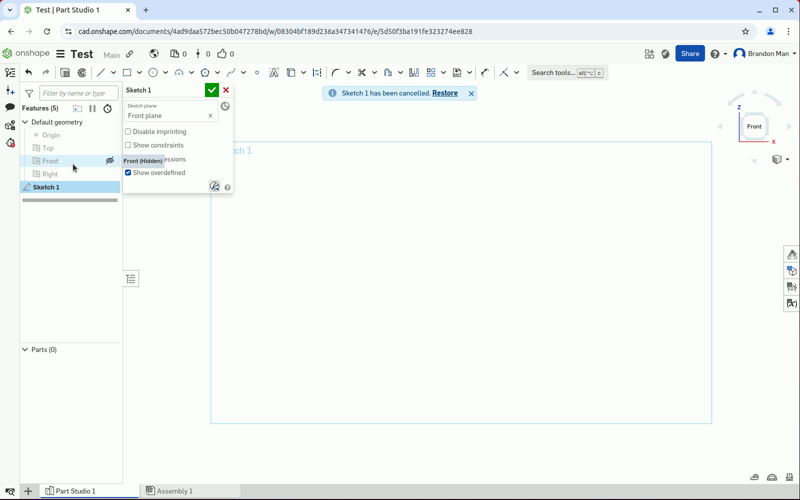
mouse_move(73, 352)
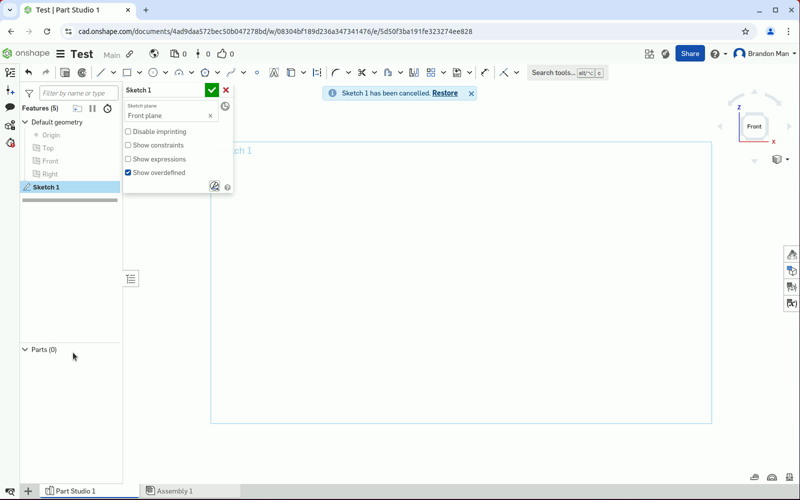
key(y)
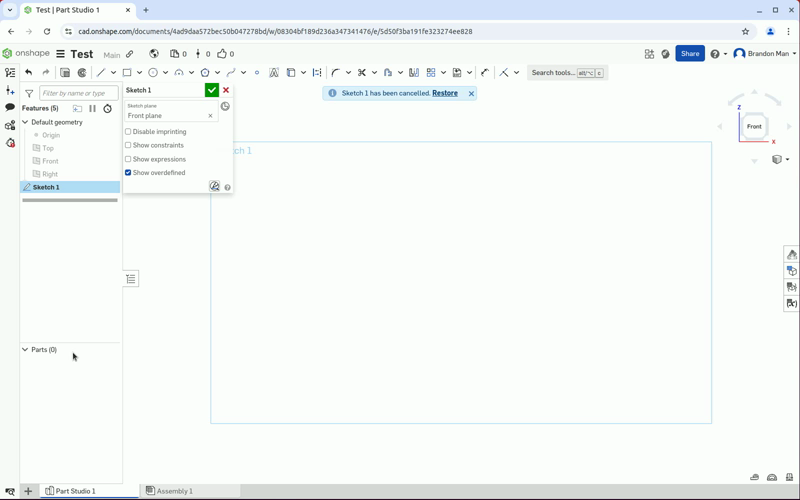
key(l)
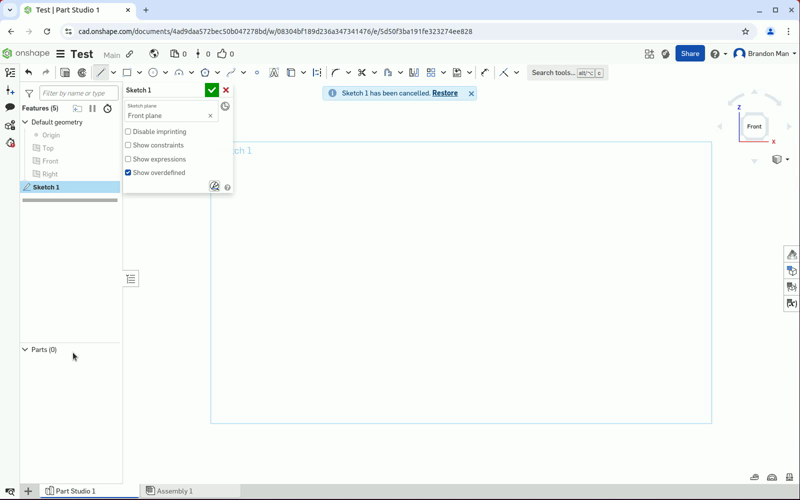
key_down(shift)
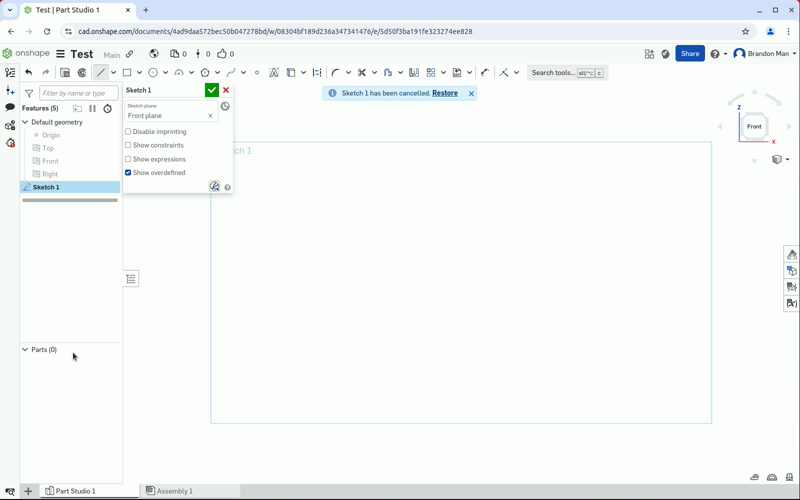
mouse_move(404, 337)
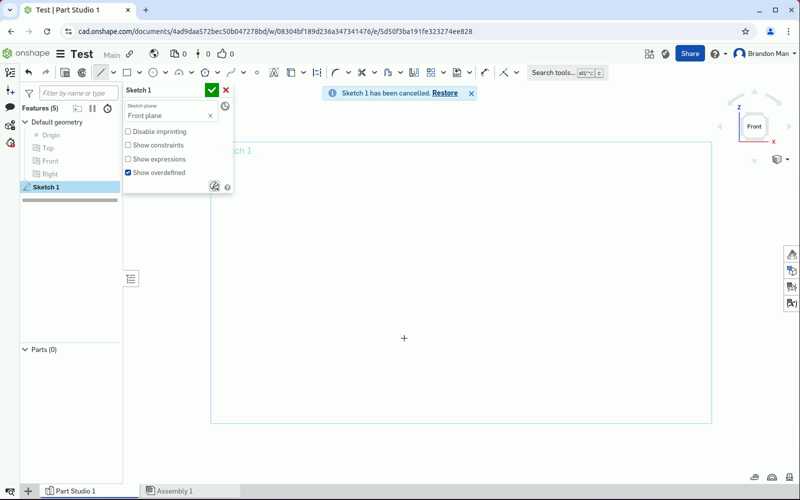
click(404, 337)
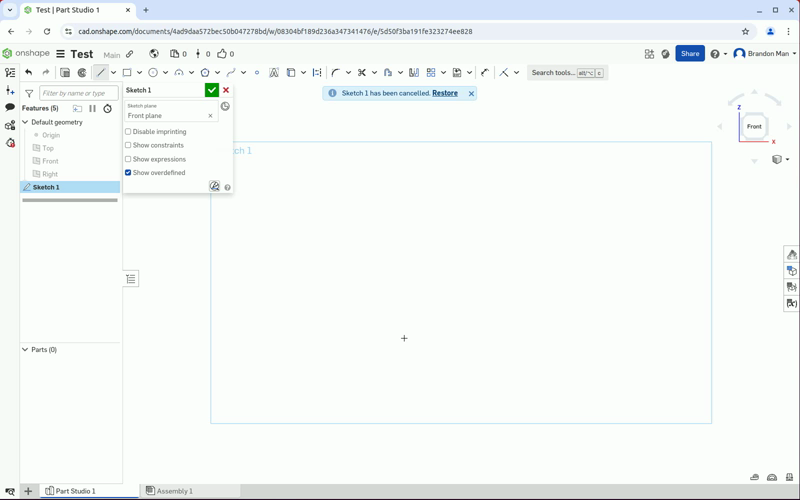
key_up(shift)
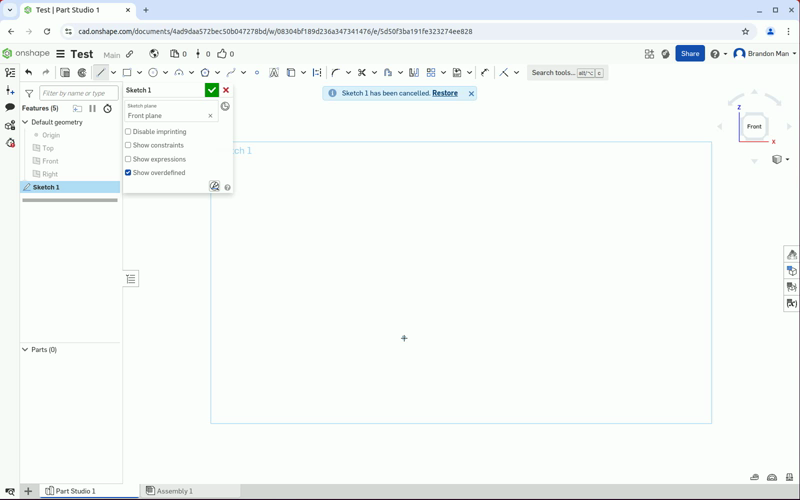
key_down(shift)
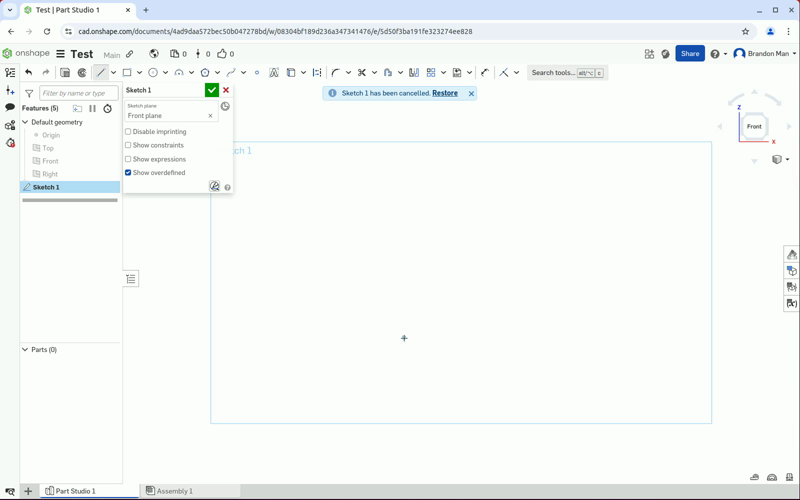
mouse_move(516, 338)
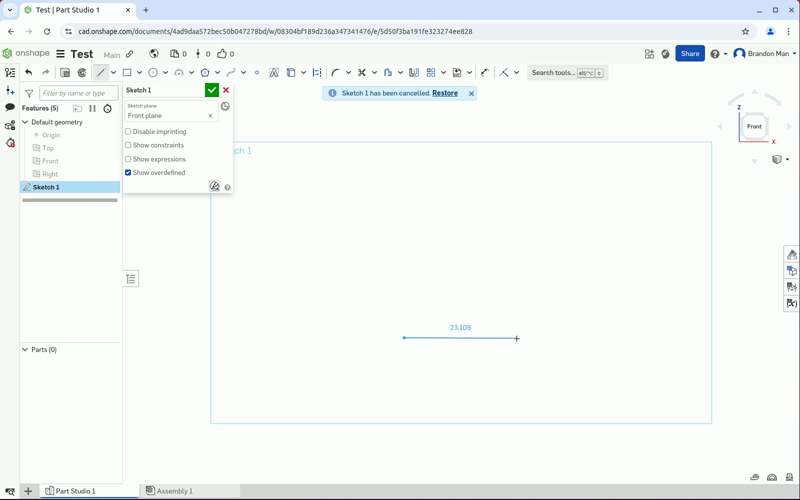
click(516, 338)
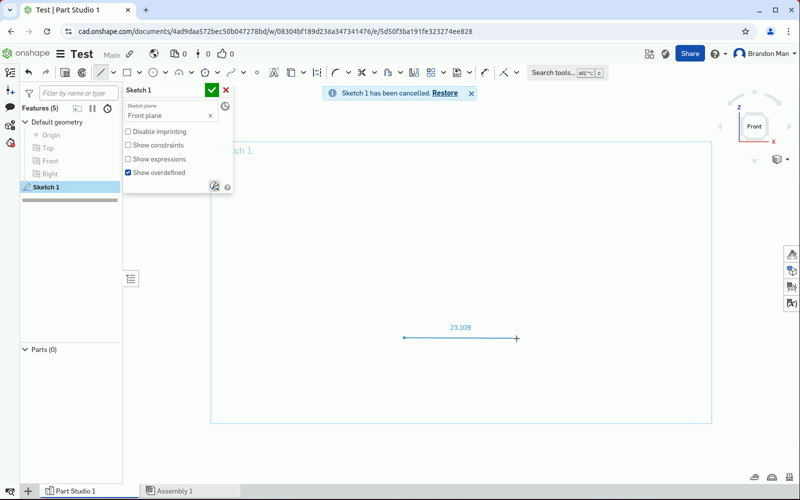
key_up(shift)
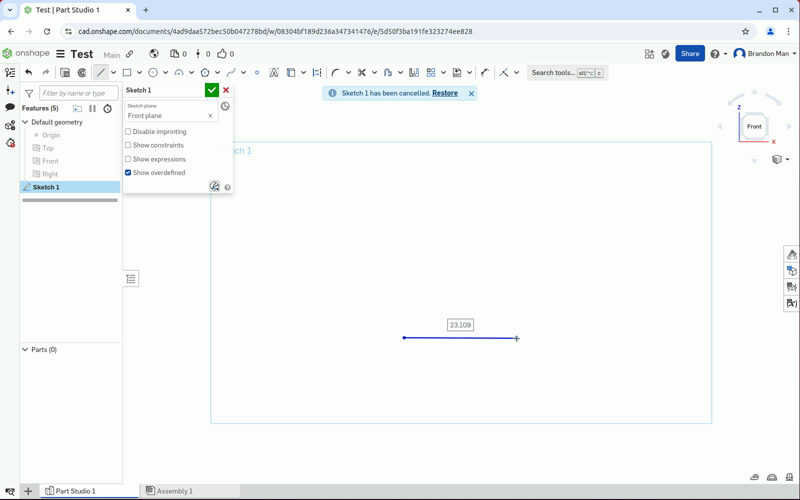
key_down(shift)
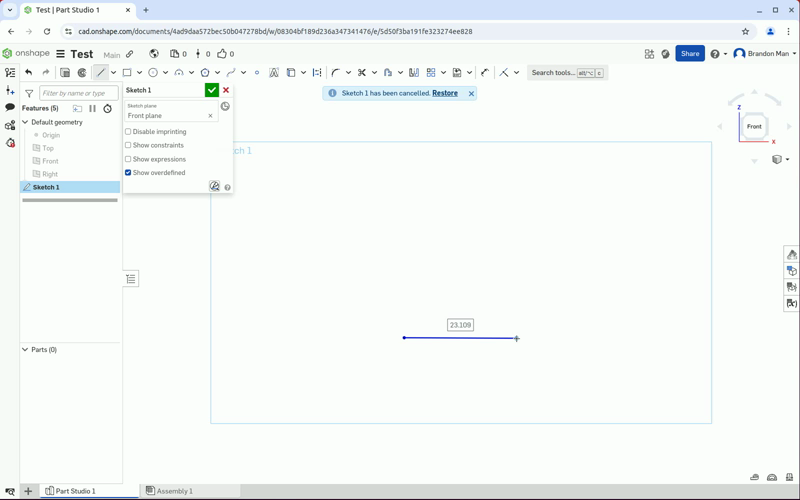
mouse_move(516, 226)
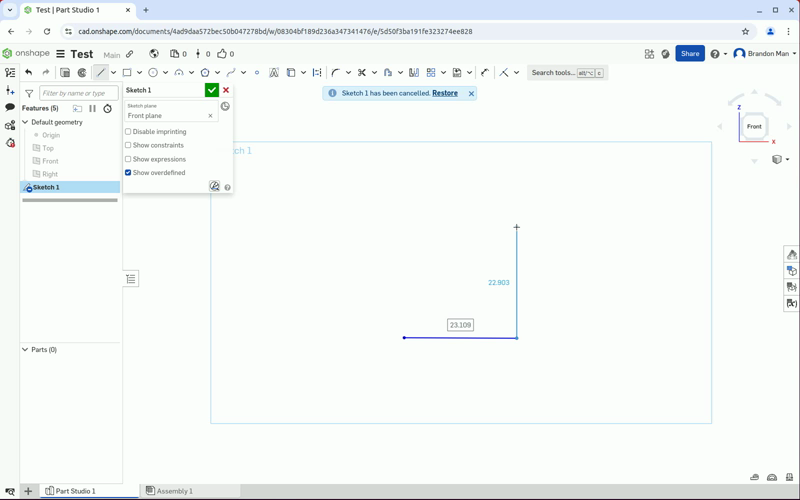
click(516, 226)
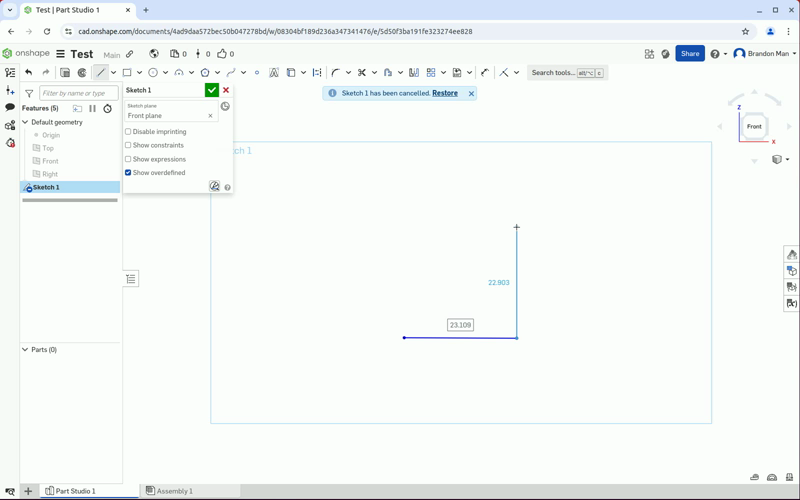
key_up(shift)
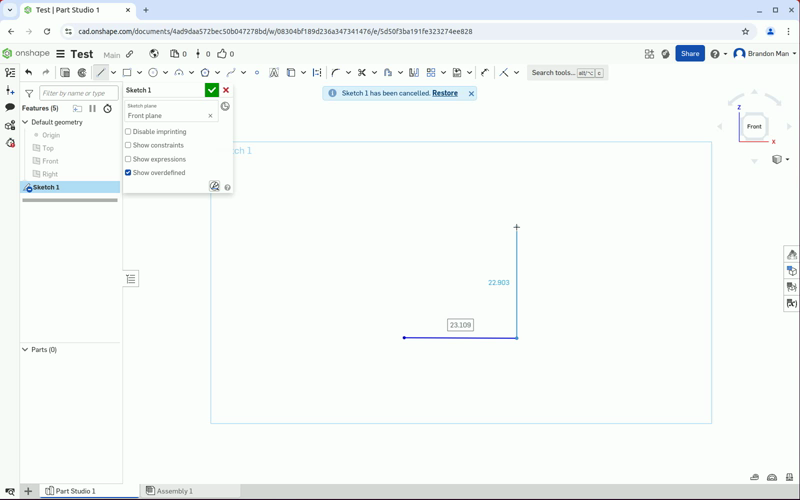
key_down(shift)
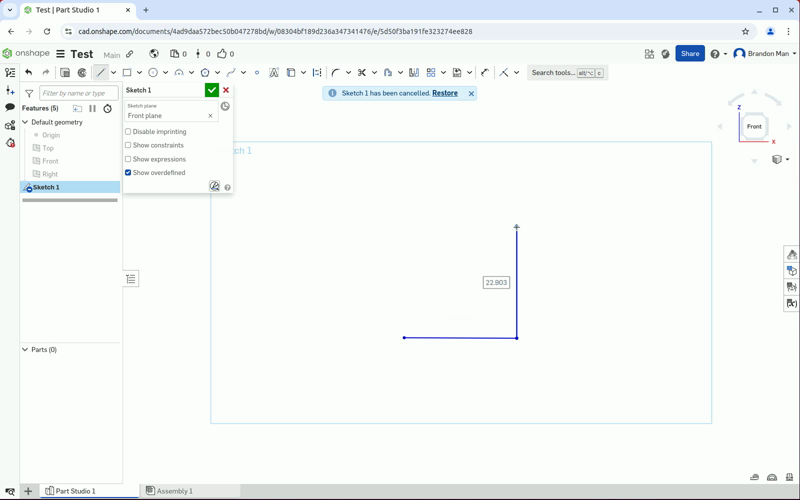
mouse_move(404, 226)
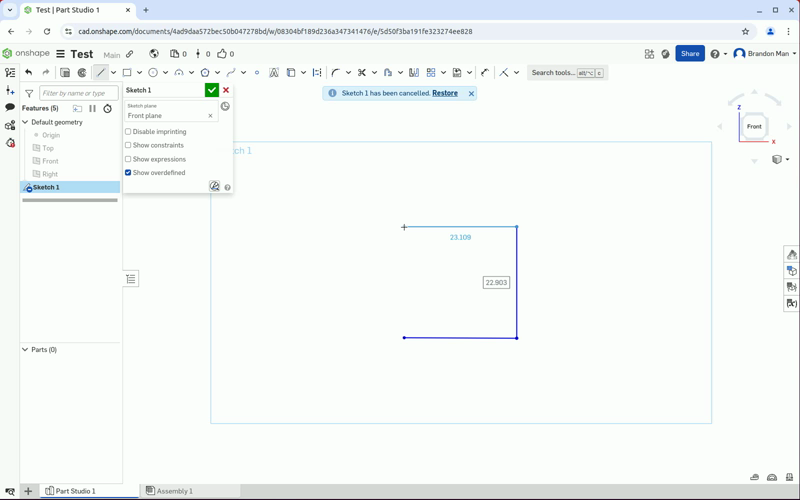
click(404, 226)
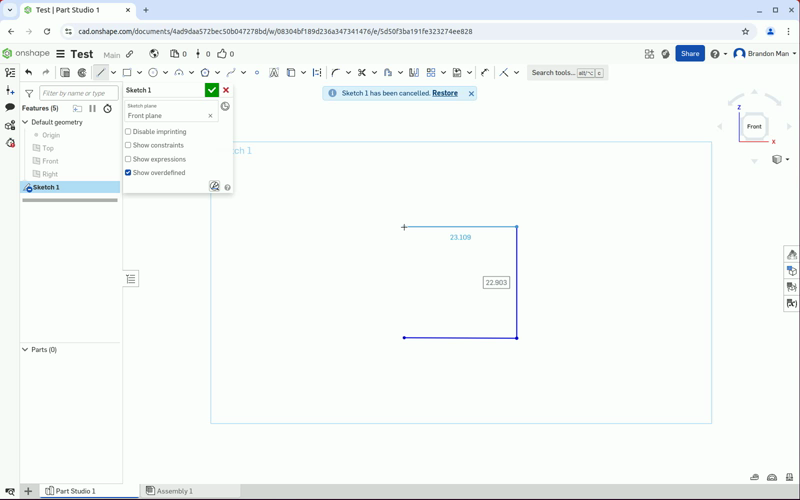
key_up(shift)
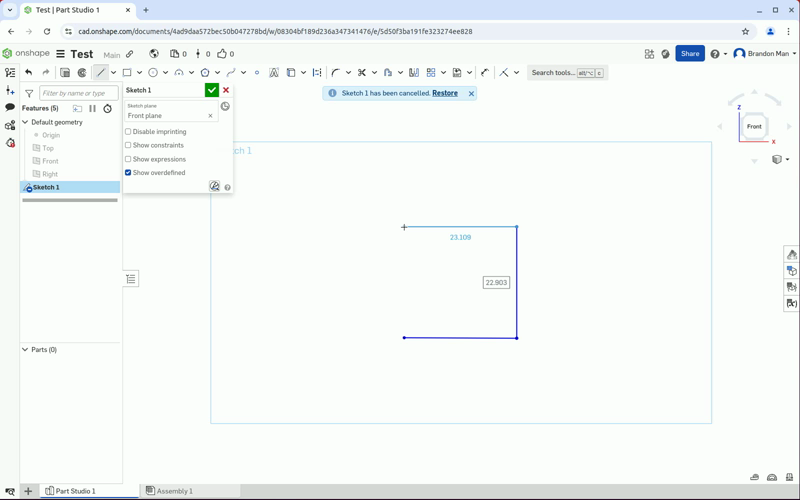
key_down(shift)
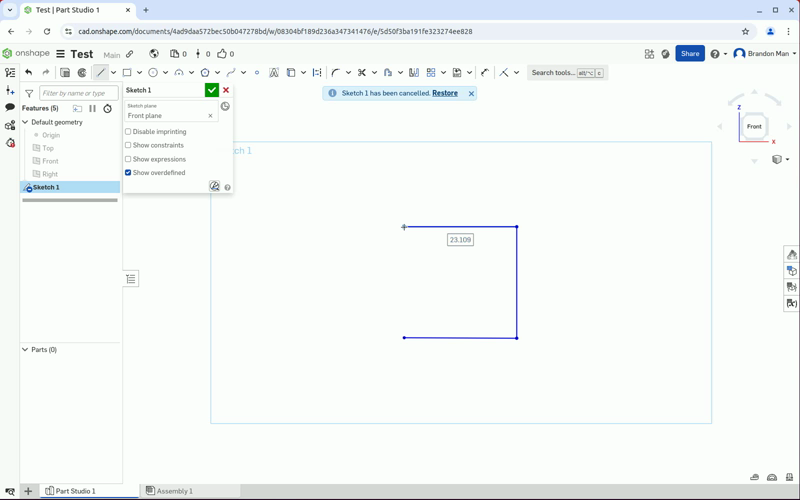
mouse_move(404, 337)
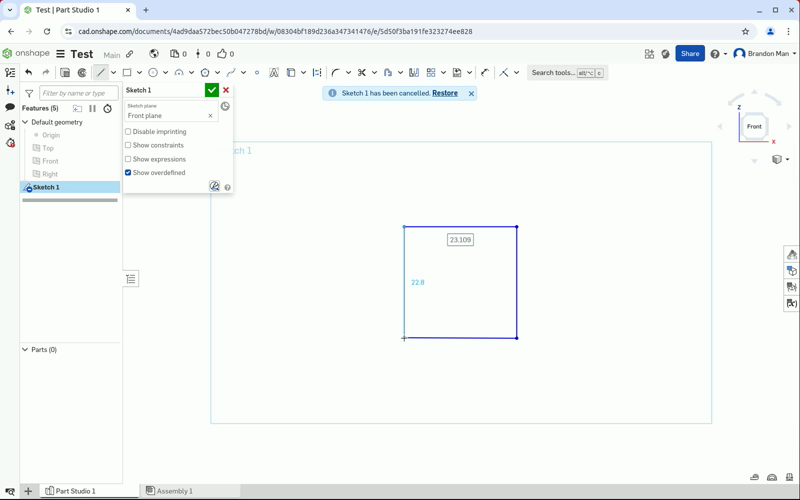
key_up(shift)
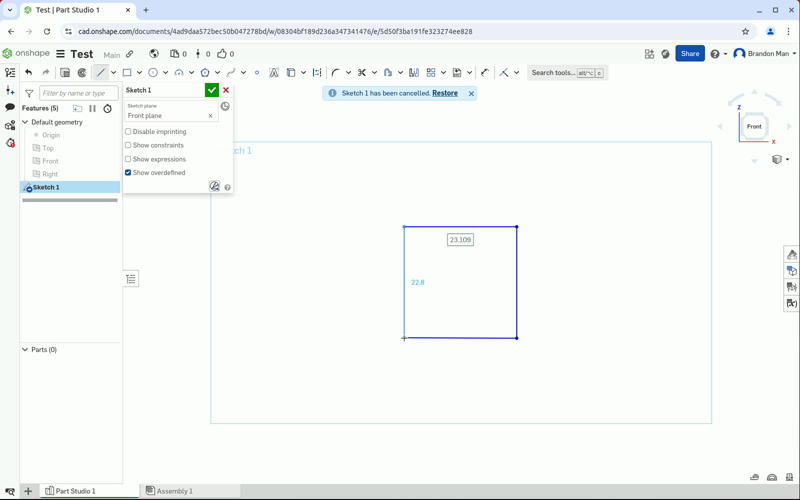
click(404, 337)
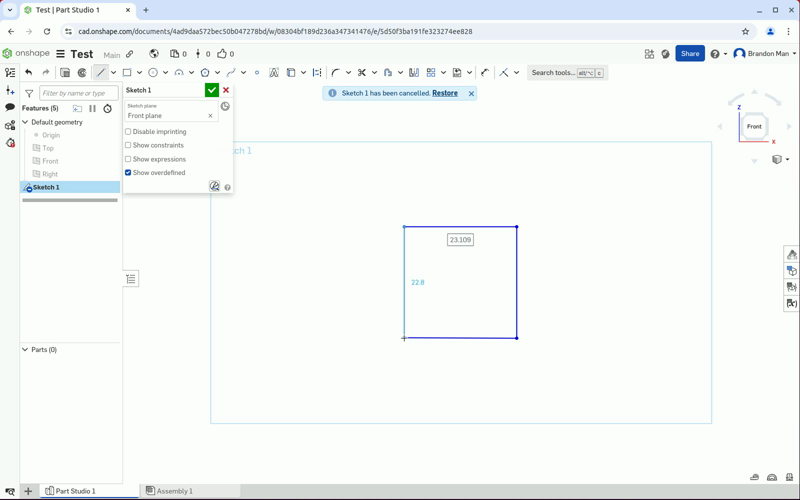
key(esc)
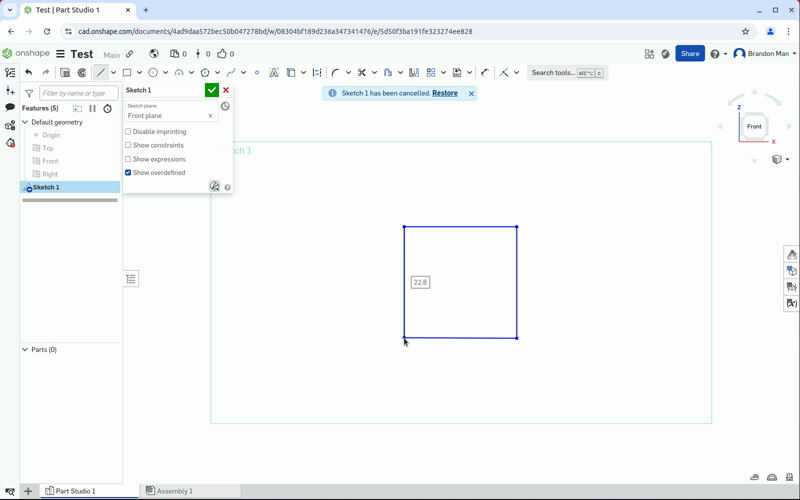
mouse_move(439, 241)
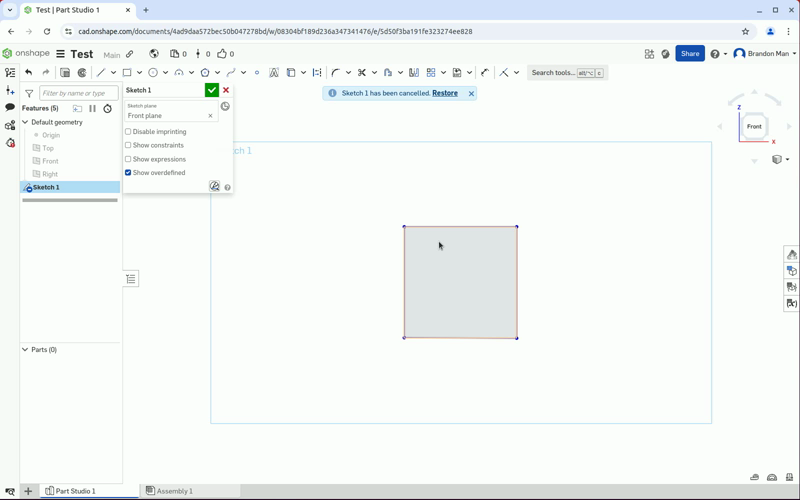
click(439, 241)
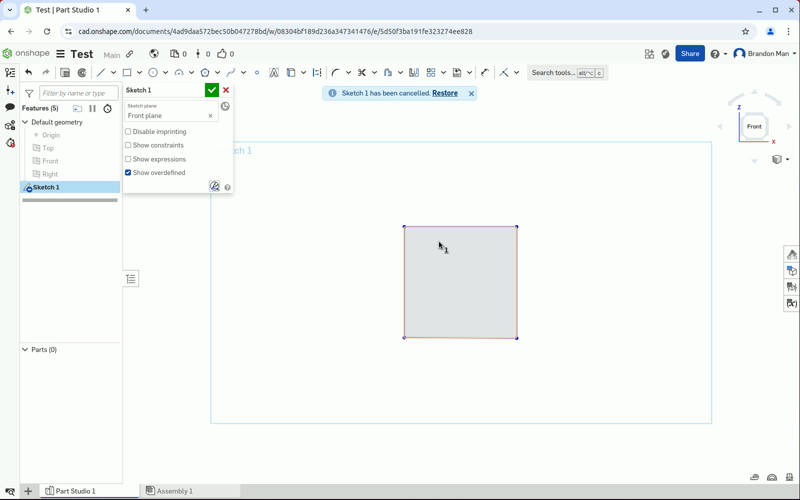
mouse_move(73, 352)
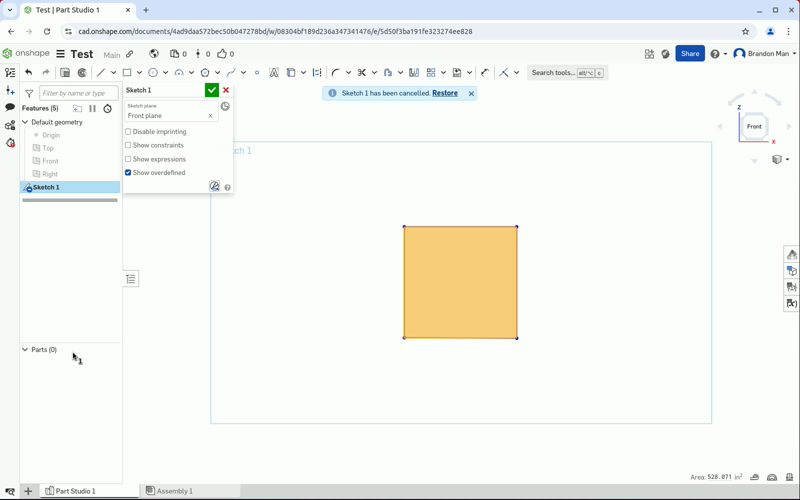
key(shift+y)
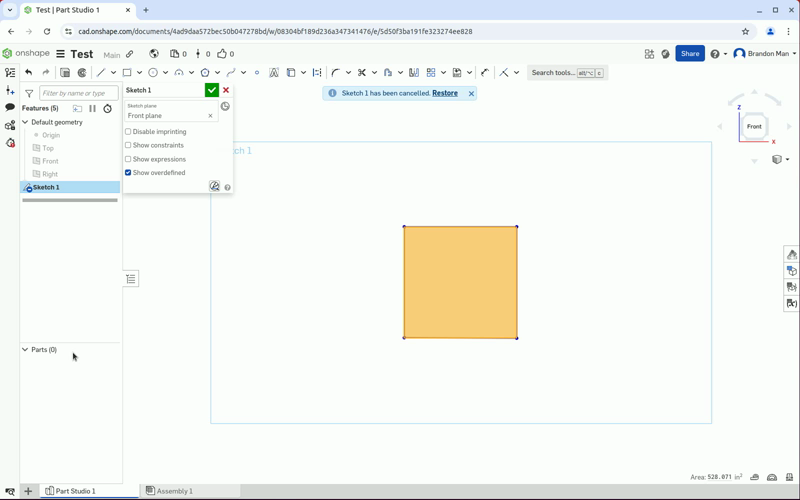
key(shift+e)
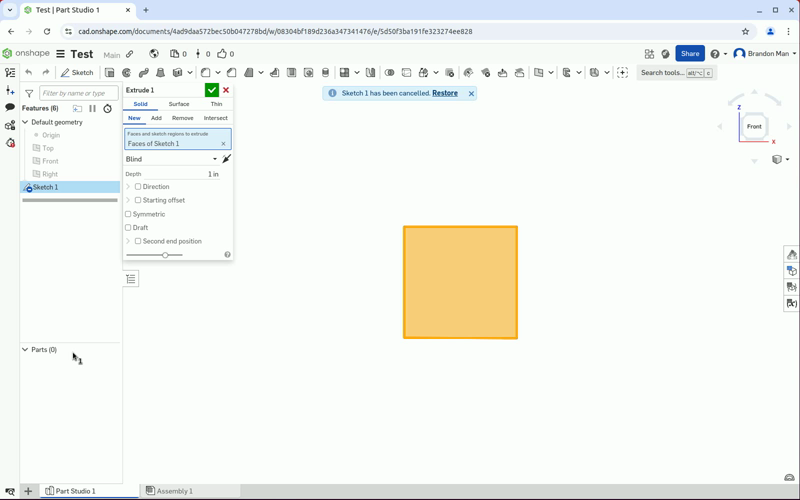
mouse_move(143, 106)
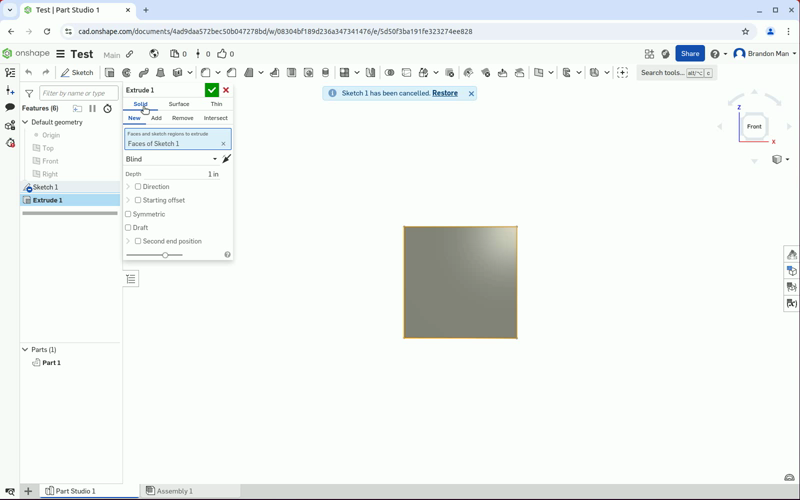
click(143, 106)
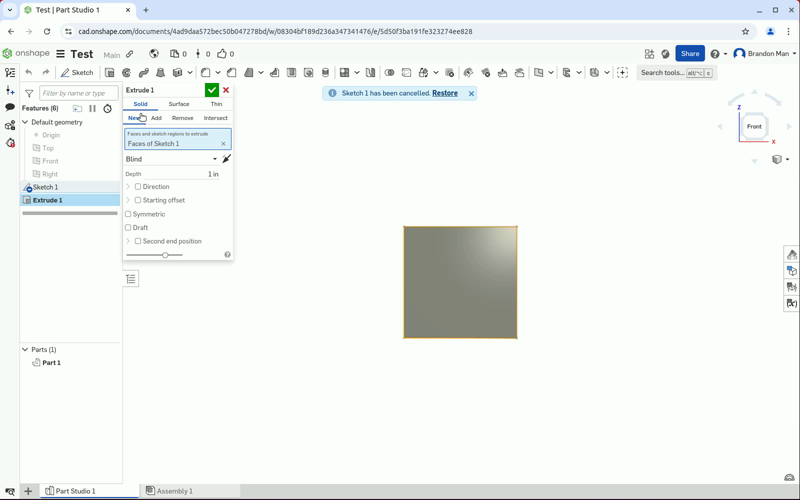
mouse_move(137, 120)
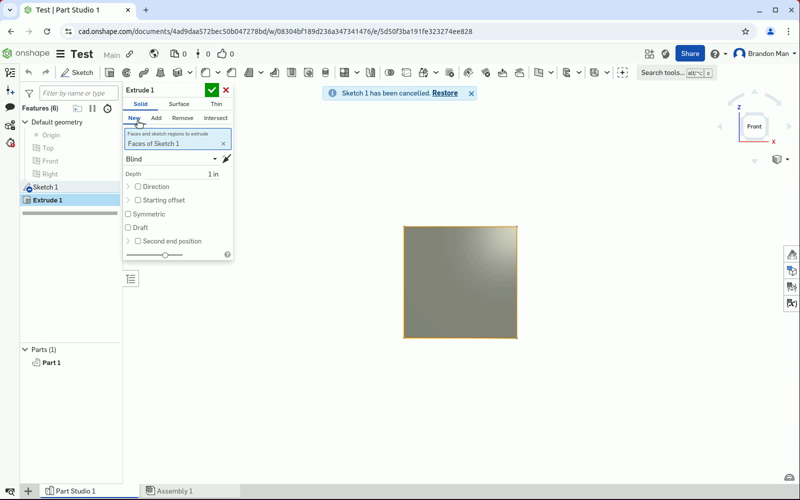
click(137, 120)
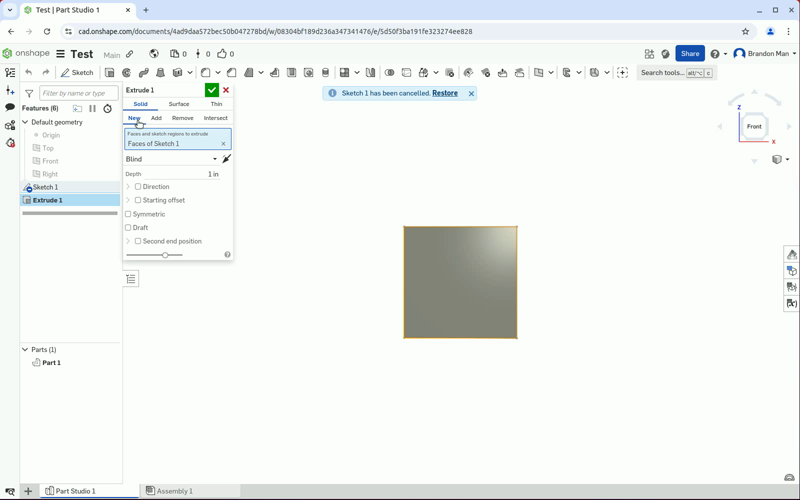
key(tab, 4)
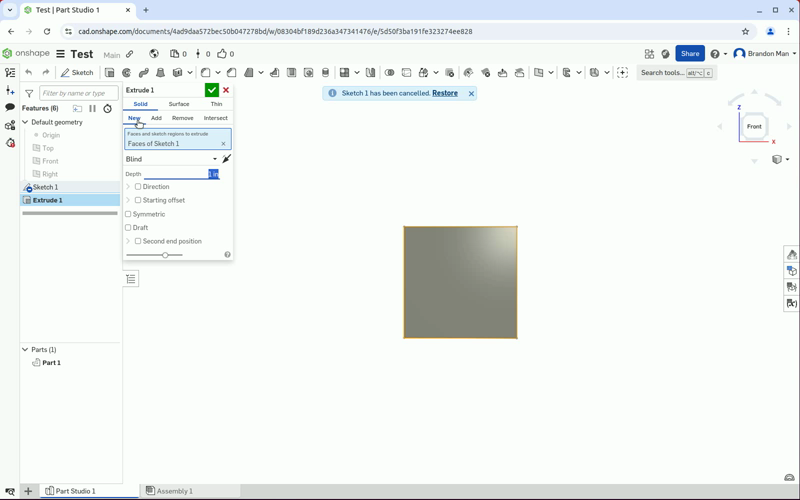
text(23.108)
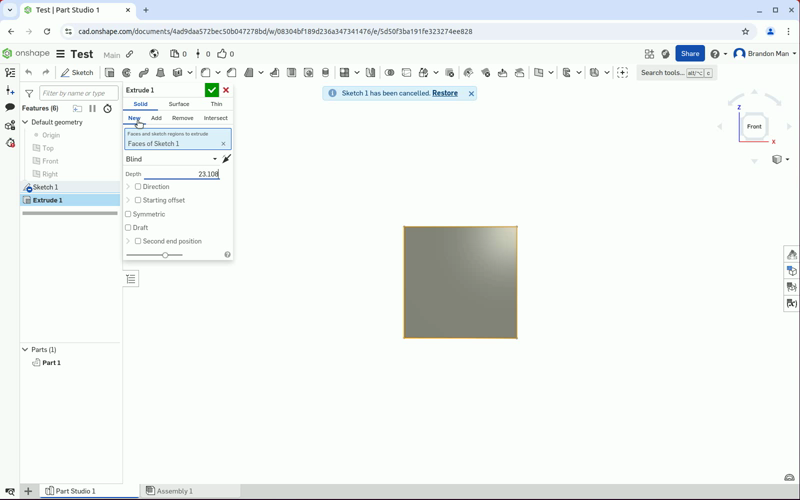
key(enter)
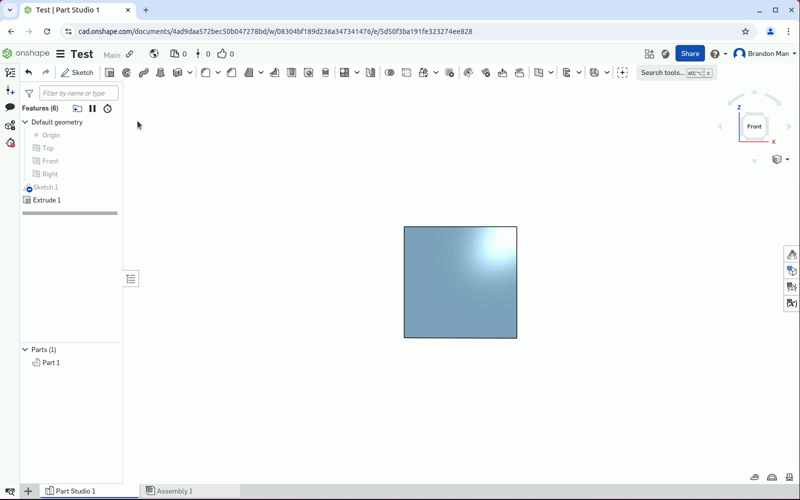
key(shift+h)
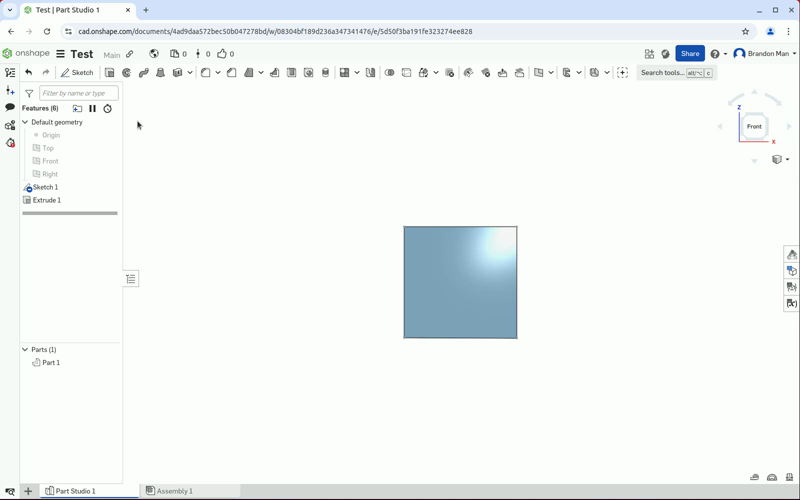
key(shift+h)
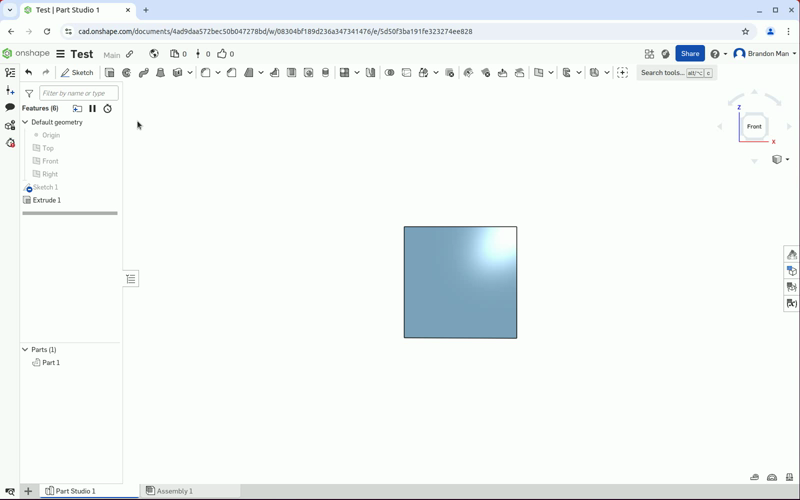
mouse_move(73, 189)
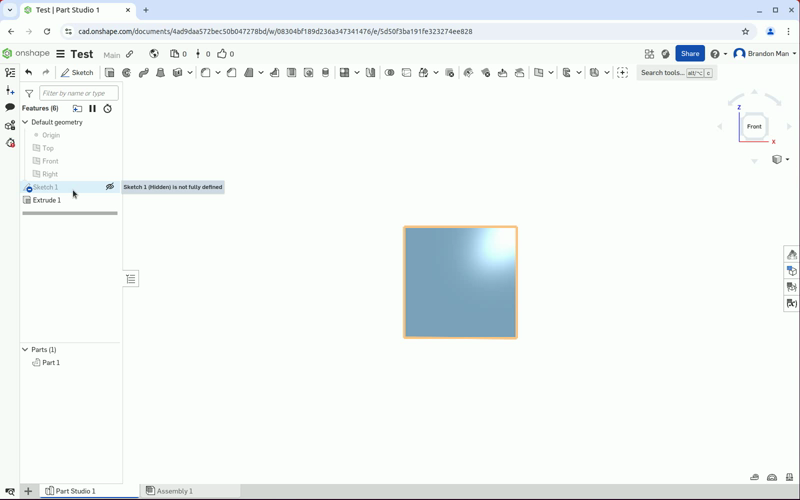
click(73, 189)
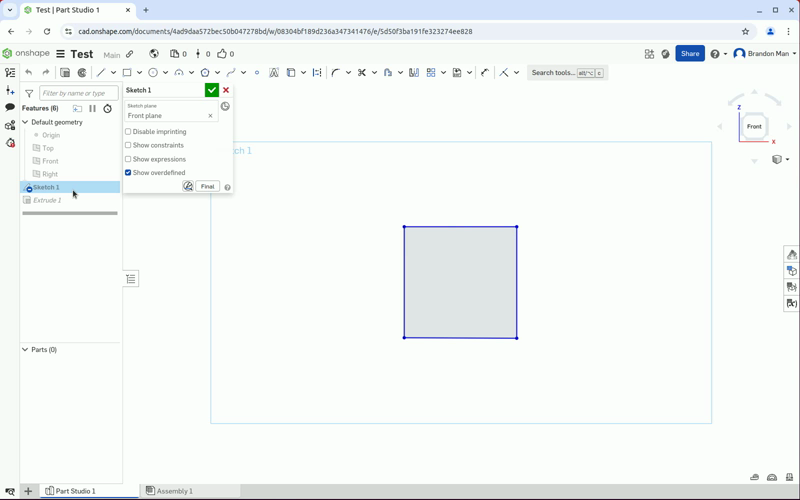
mouse_move(229, 92)
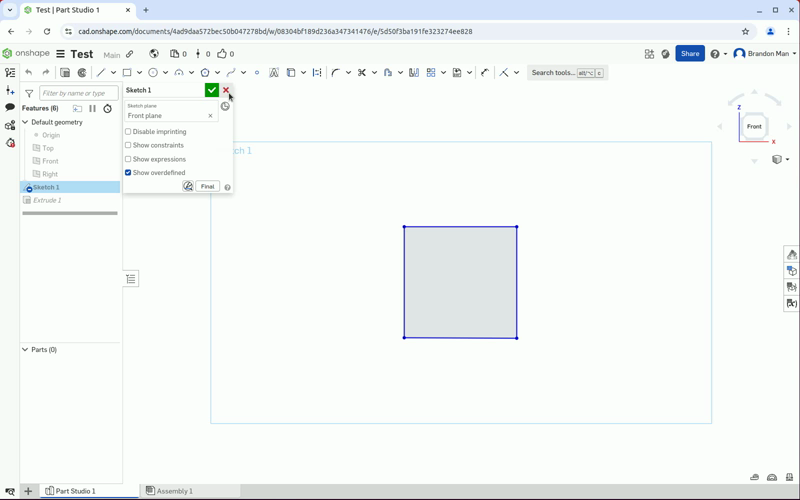
click(229, 92)
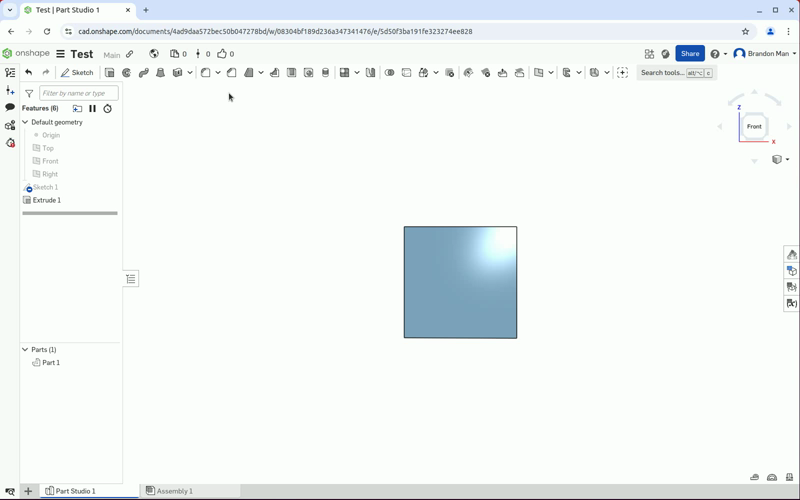
mouse_move(541, 75)
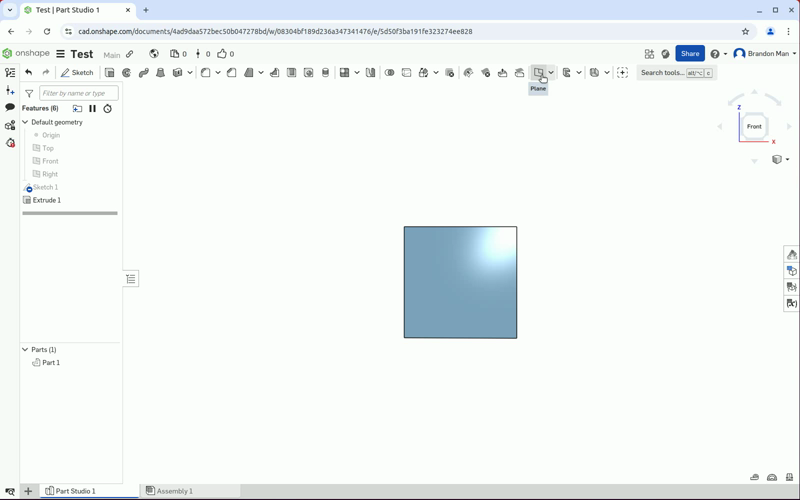
click(541, 75)
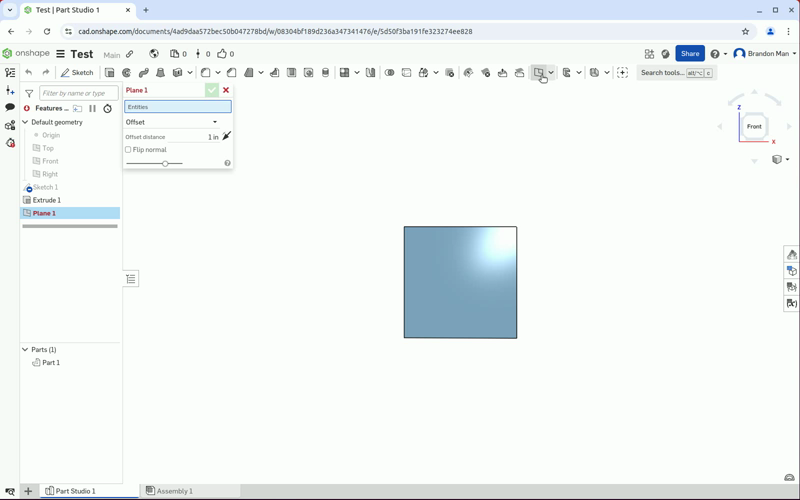
mouse_move(73, 163)
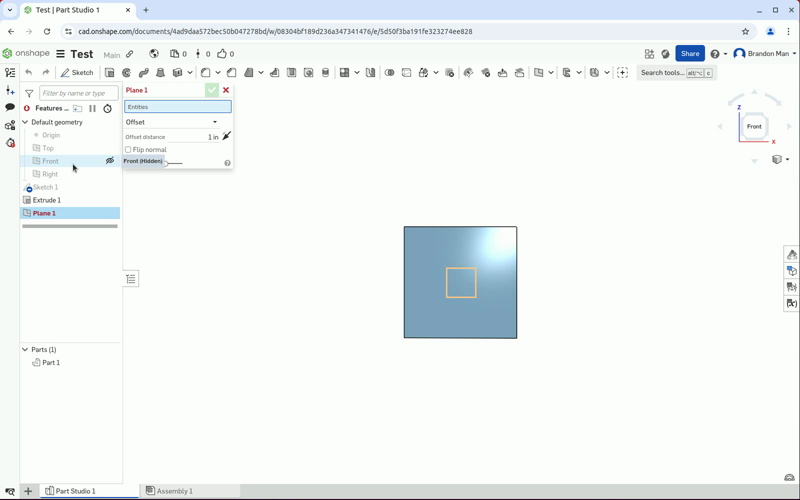
click(73, 163)
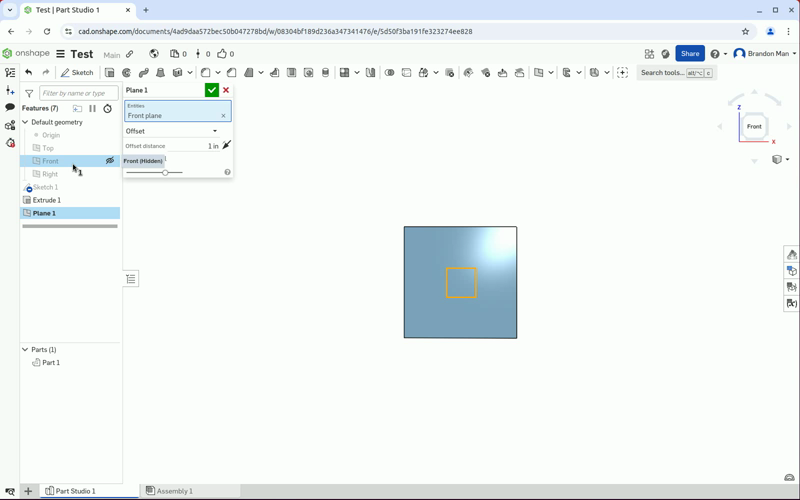
key(tab, 2)
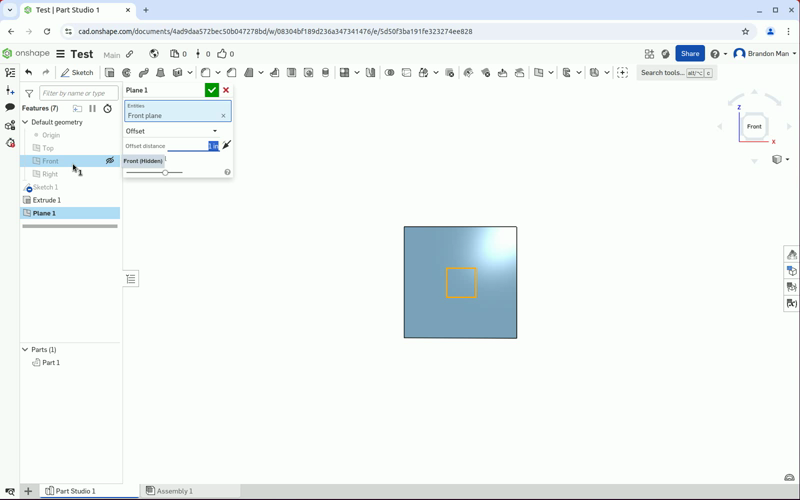
text(23.108)
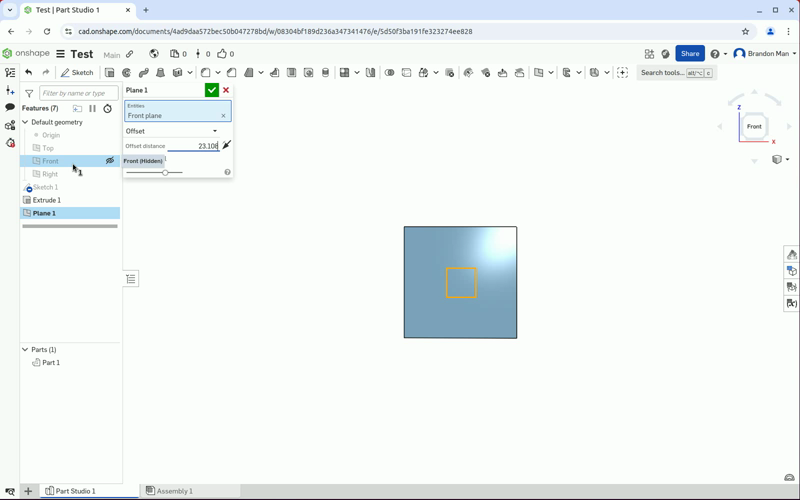
key(enter, 2)
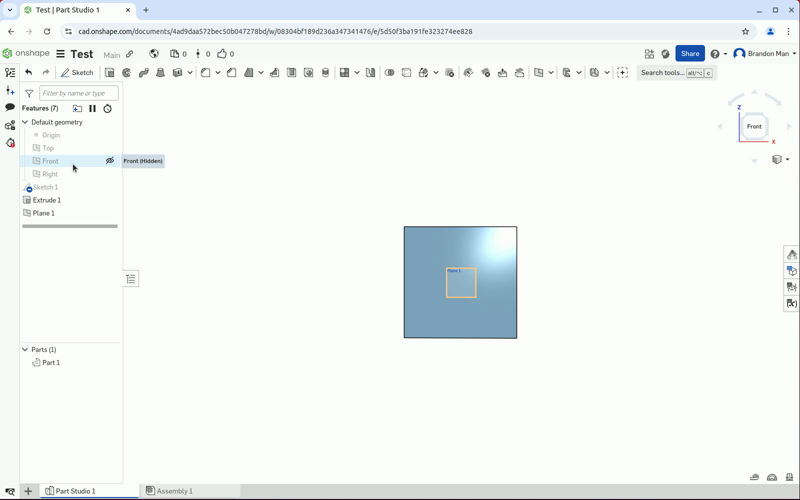
key(shift+s)
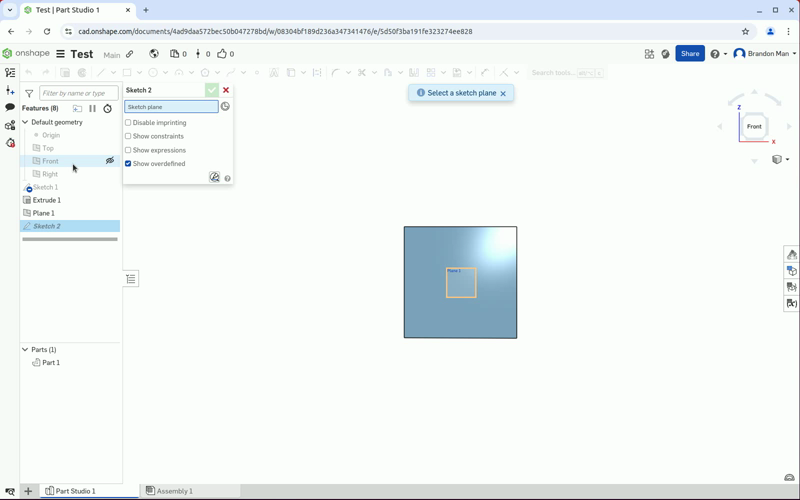
mouse_move(73, 215)
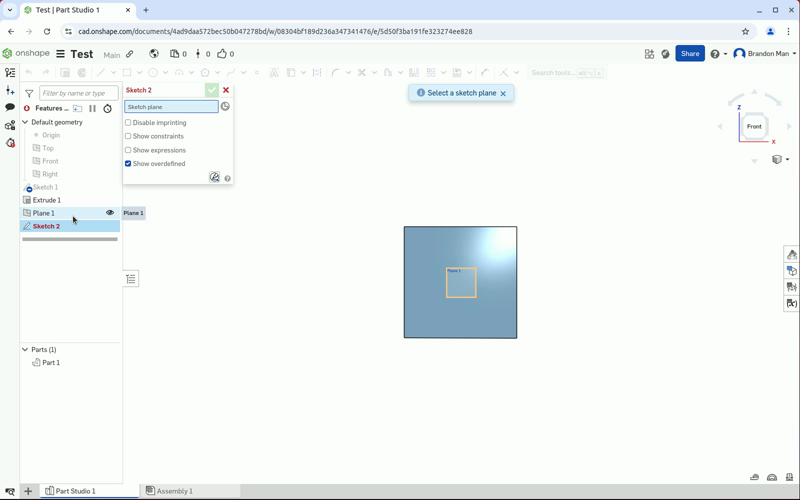
click(73, 215)
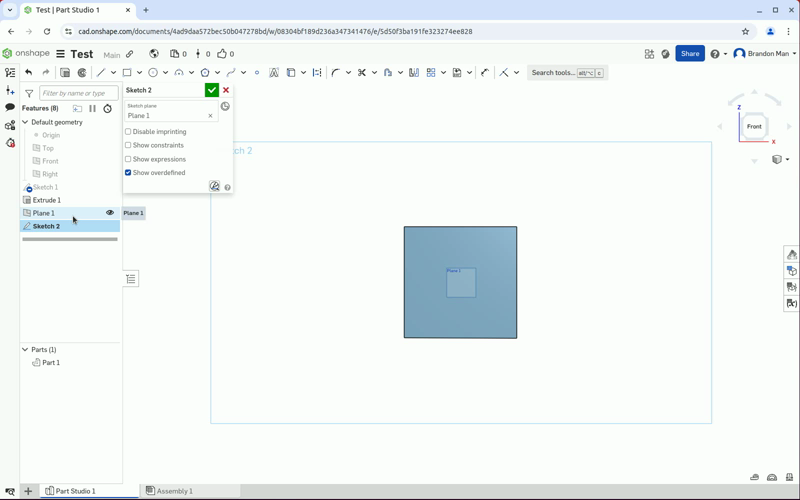
mouse_move(73, 352)
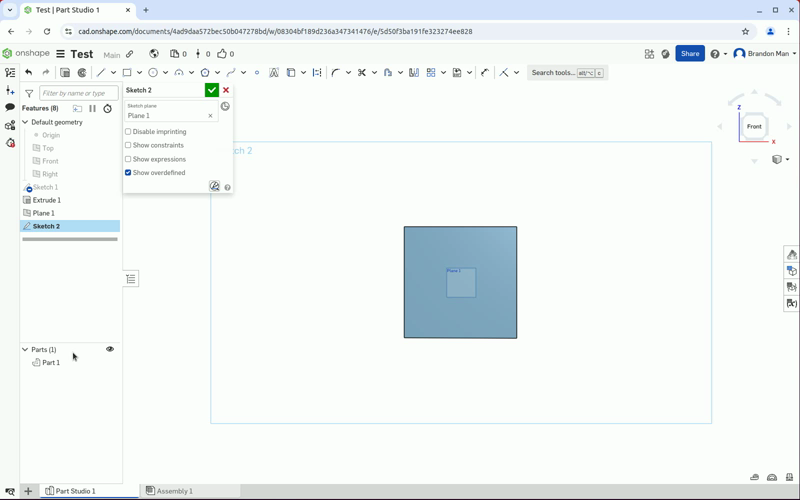
key(y)
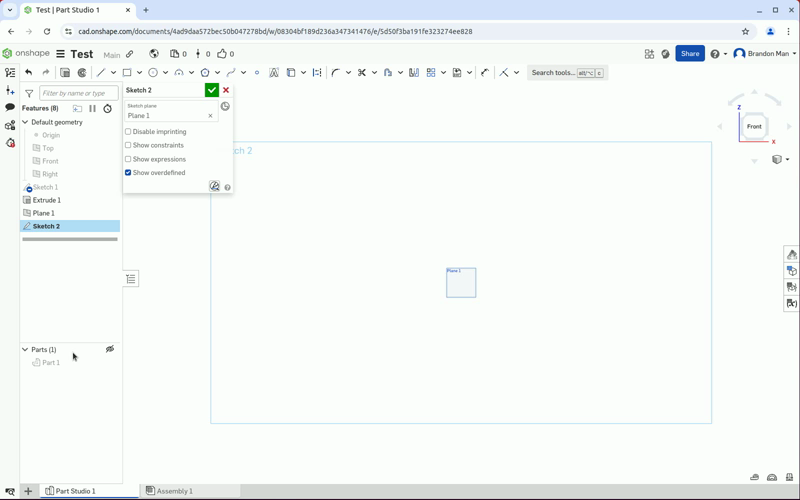
key(c)
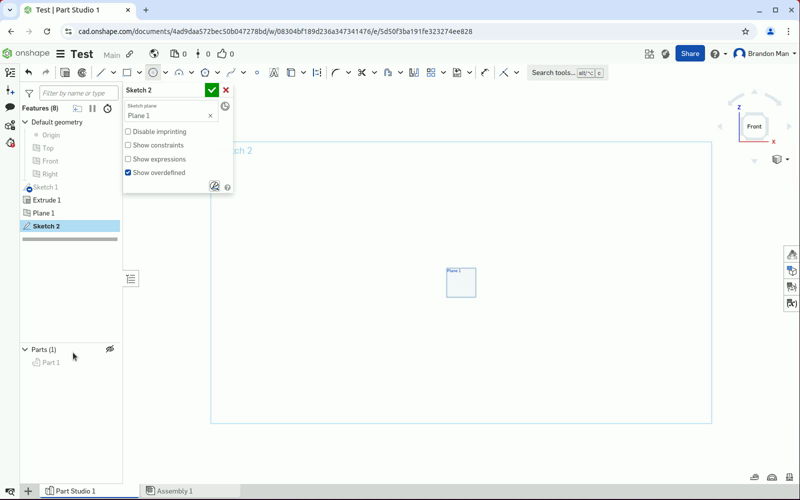
key_down(shift)
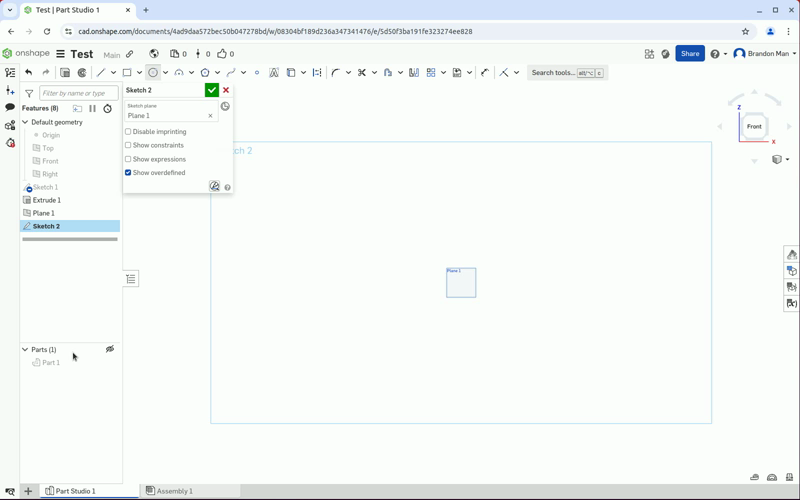
mouse_move(461, 282)
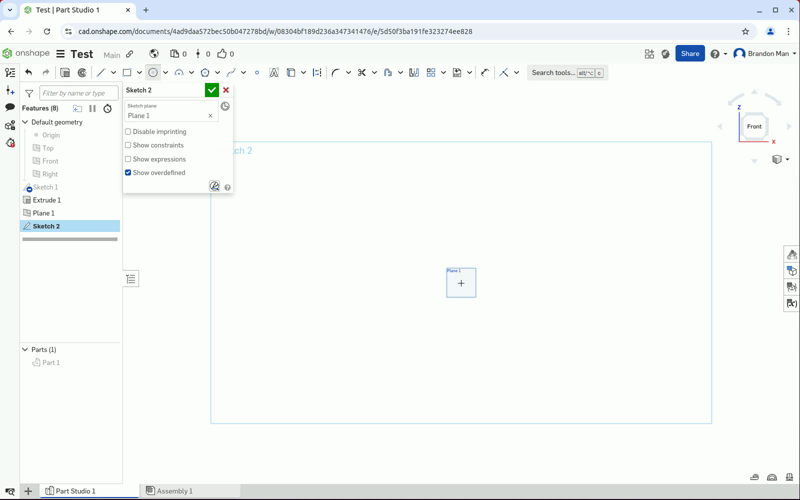
click(461, 282)
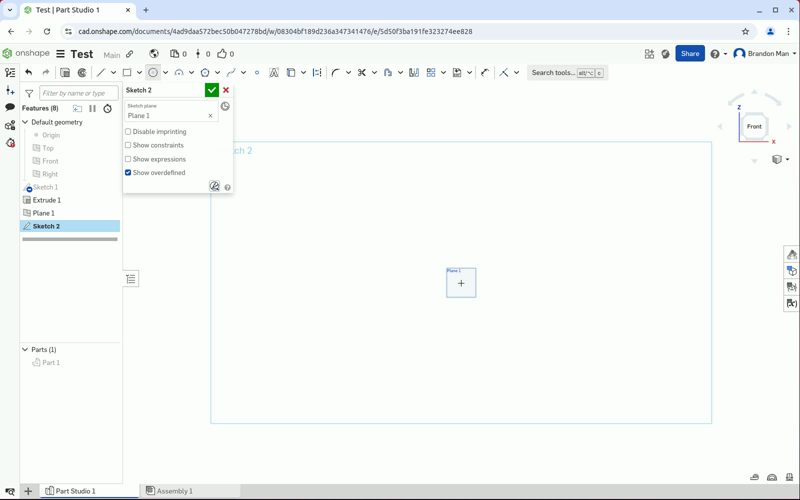
key_up(shift)
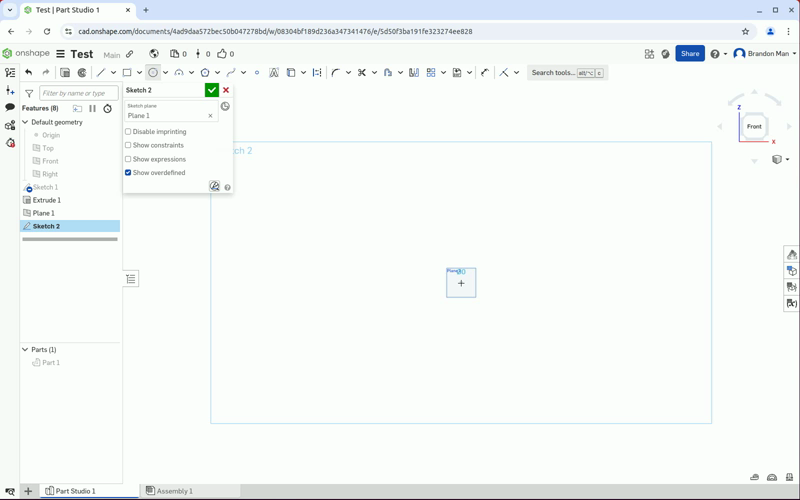
mouse_move(495, 282)
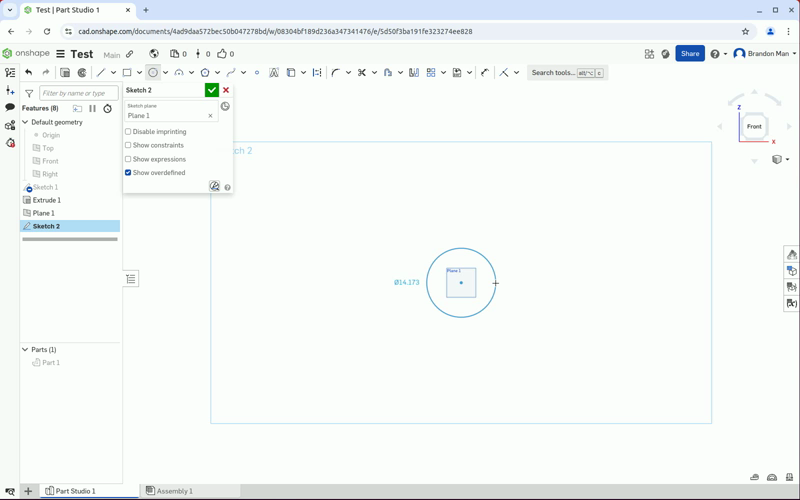
click(495, 282)
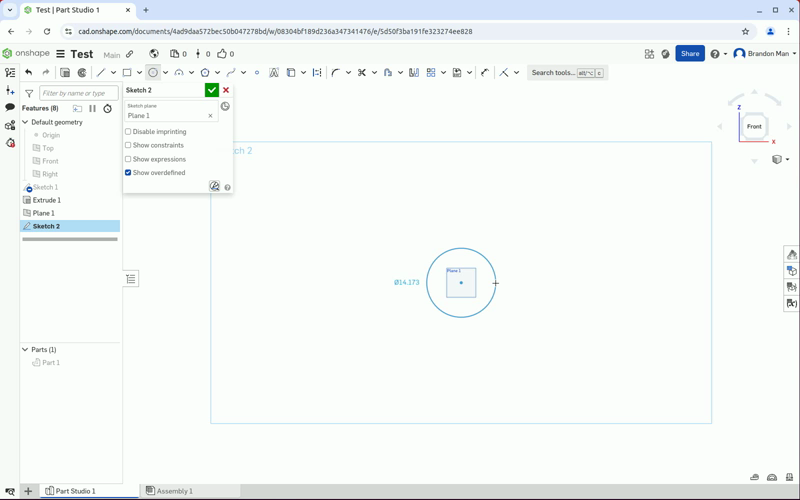
key(esc)
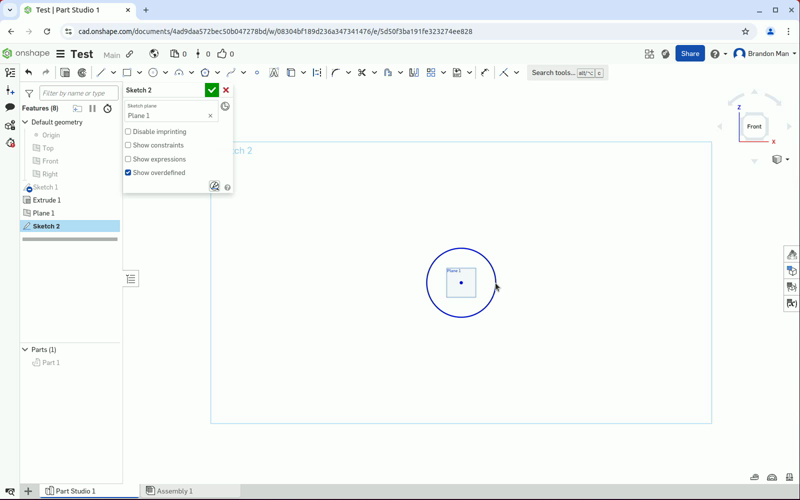
mouse_move(479, 264)
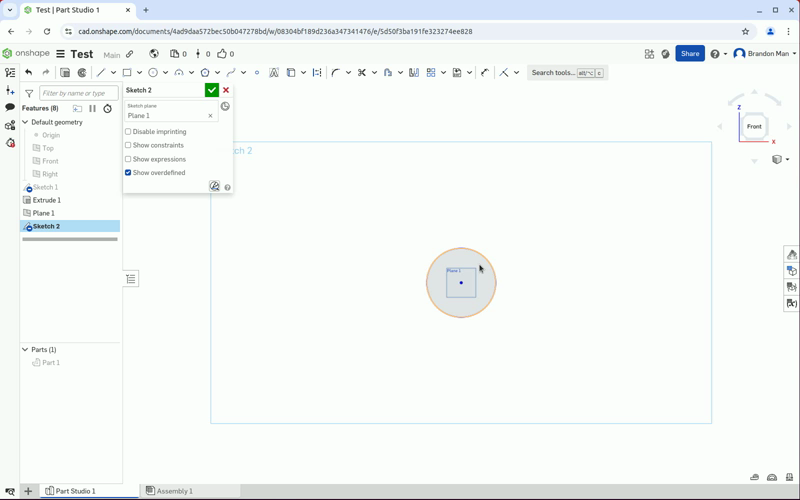
click(479, 264)
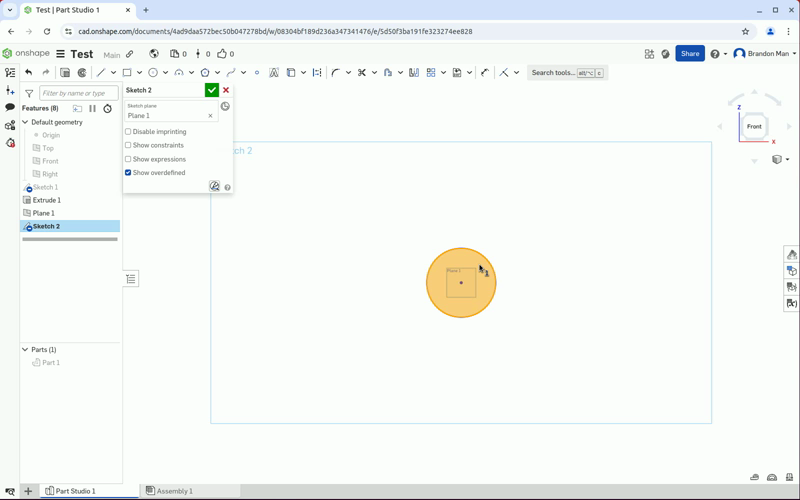
mouse_move(73, 352)
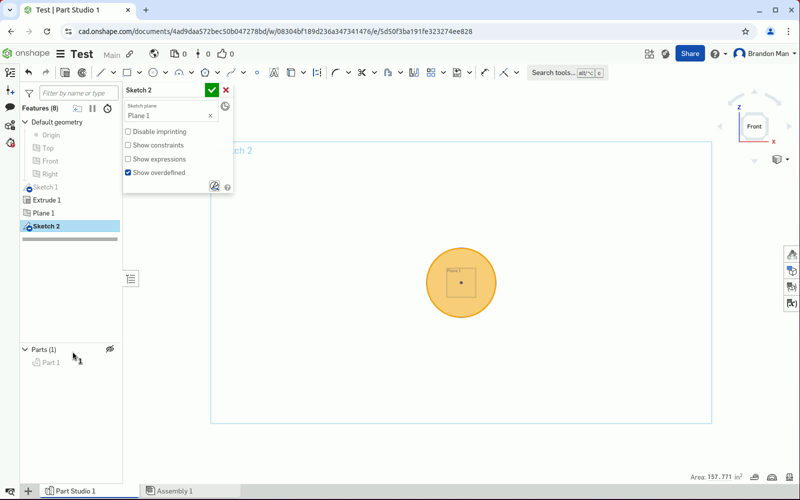
key(shift+y)
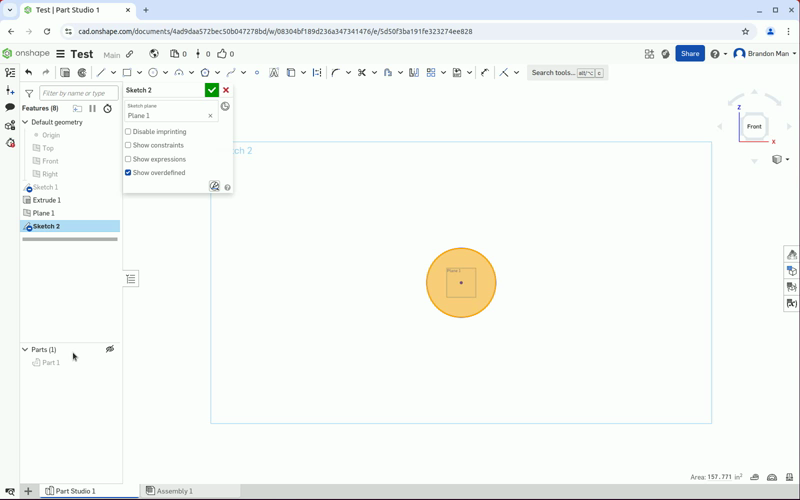
key(shift+e)
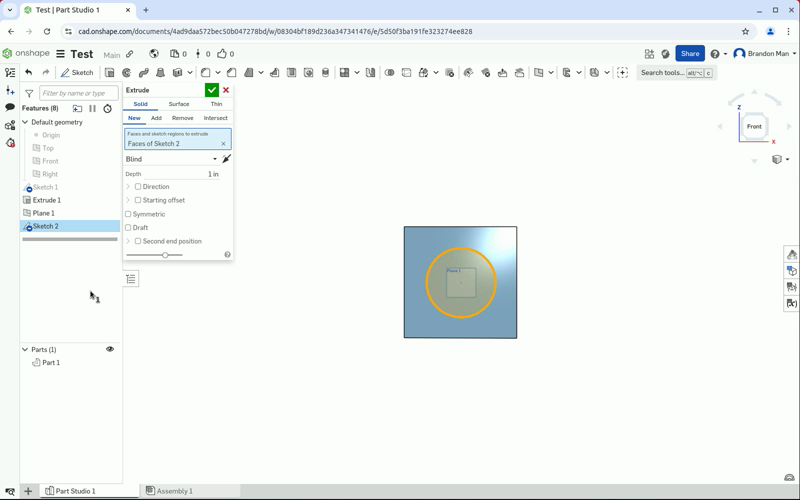
mouse_move(143, 106)
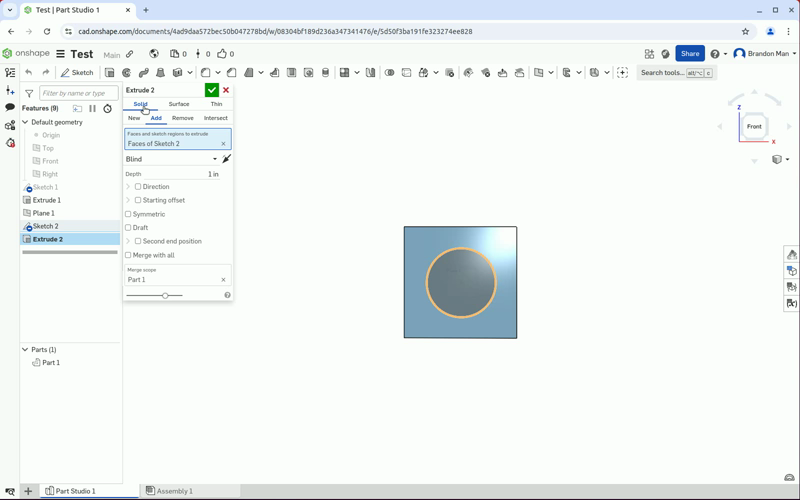
click(143, 106)
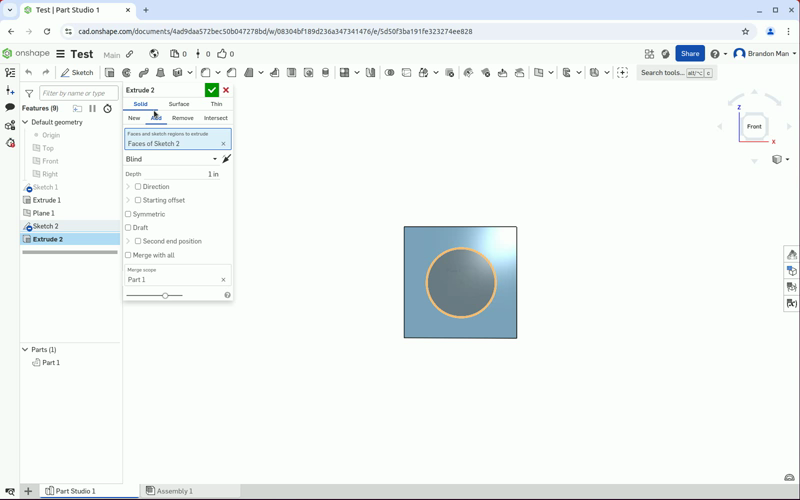
mouse_move(186, 120)
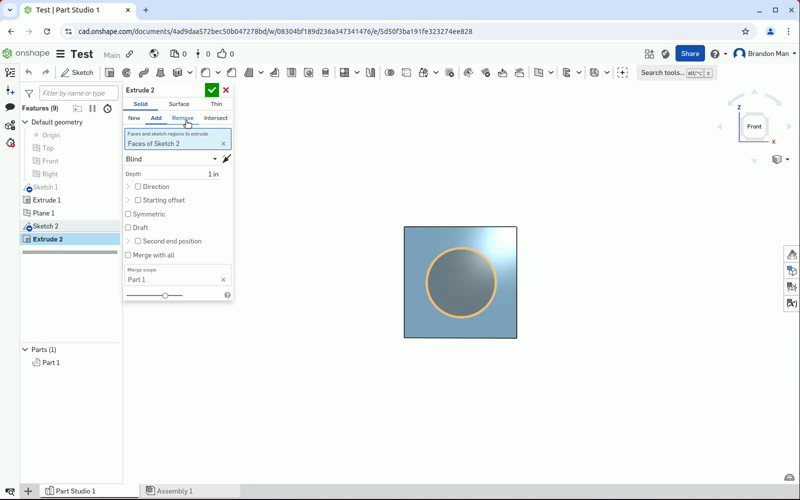
click(186, 120)
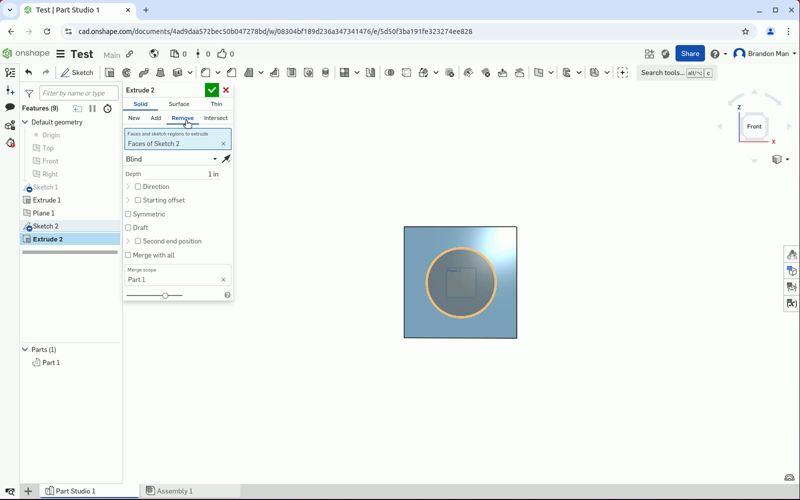
key(tab, 4)
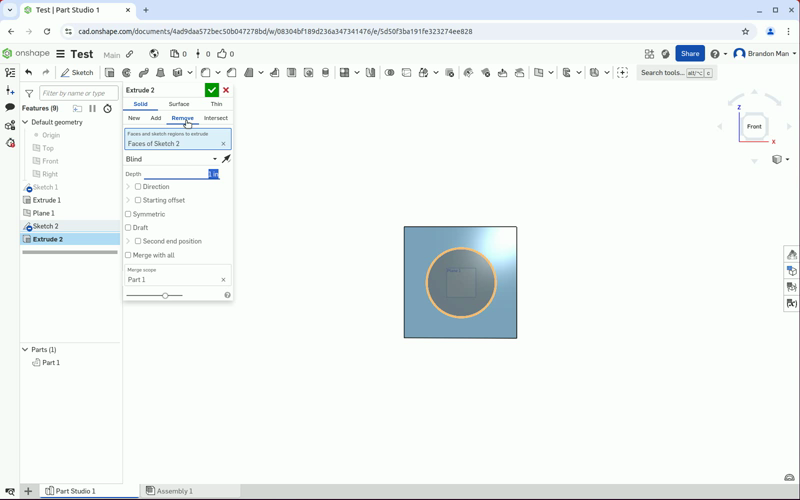
text(21.183)
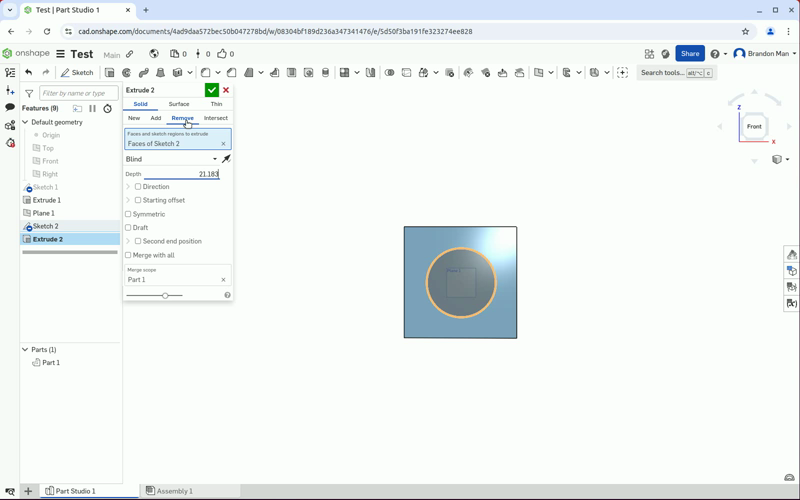
key(tab, 6)
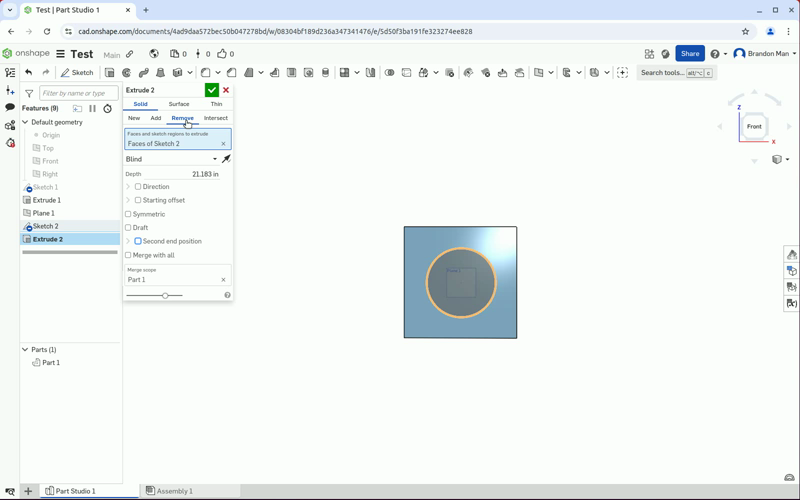
key(space)
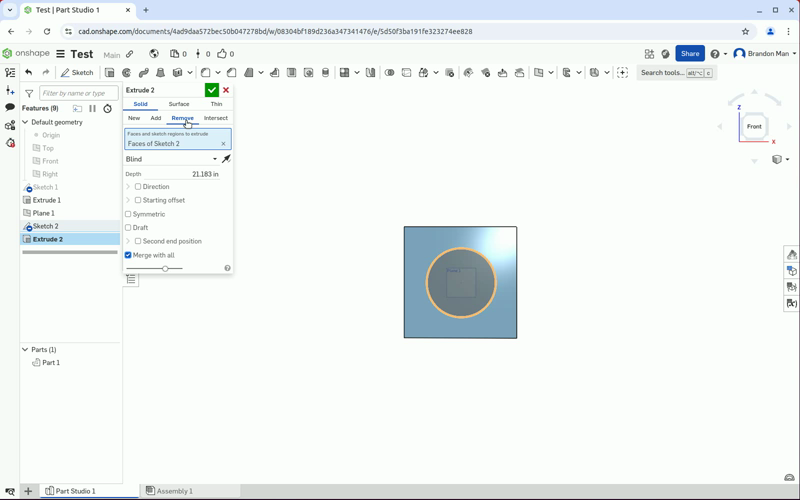
key(enter)
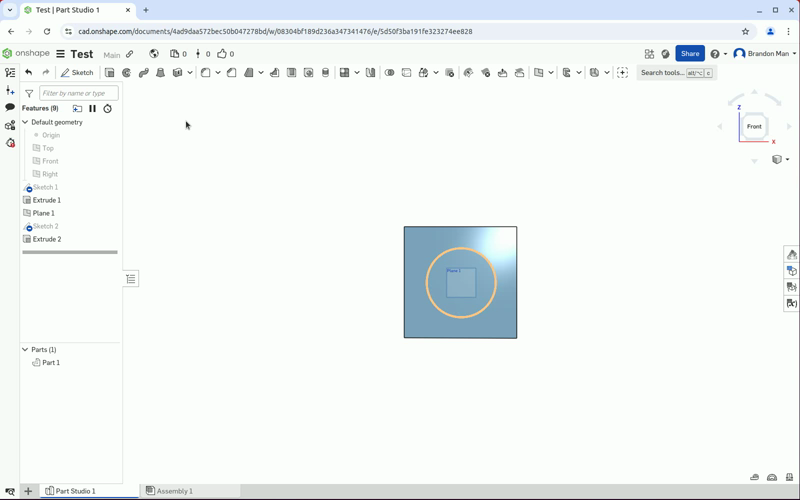
key(shift+h)
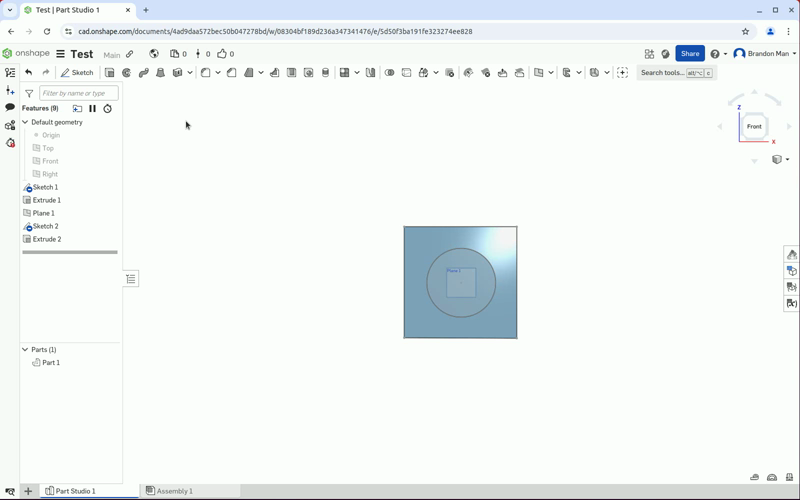
key(shift+h)
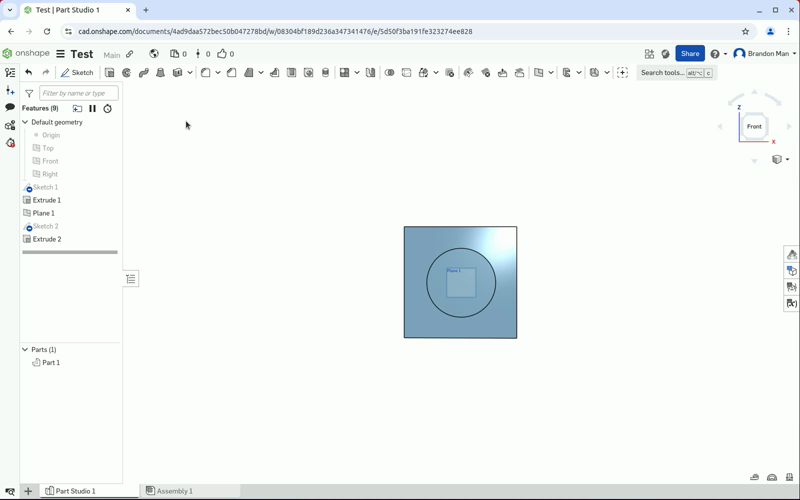
mouse_move(73, 189)
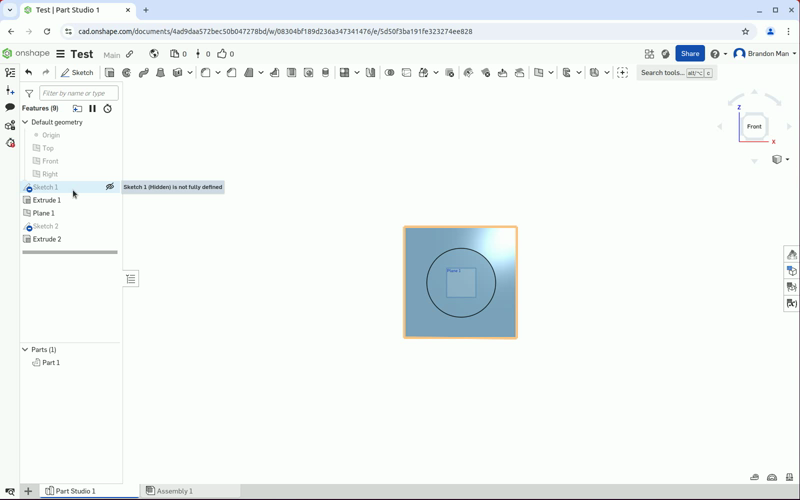
click(73, 189)
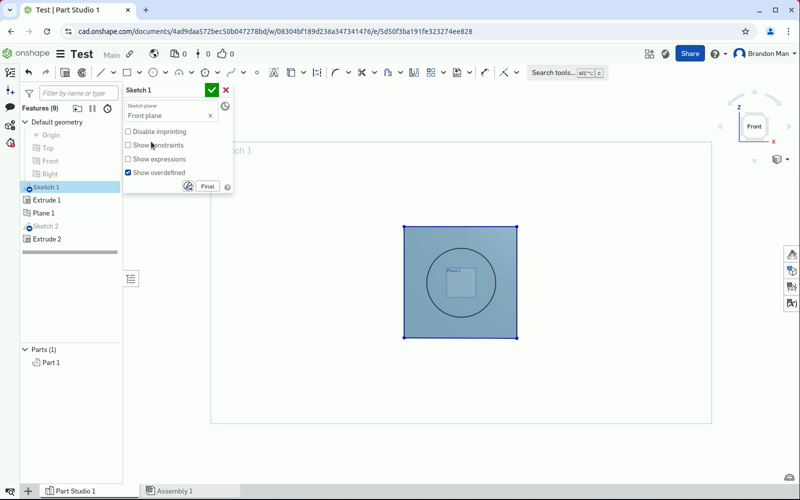
mouse_move(229, 92)
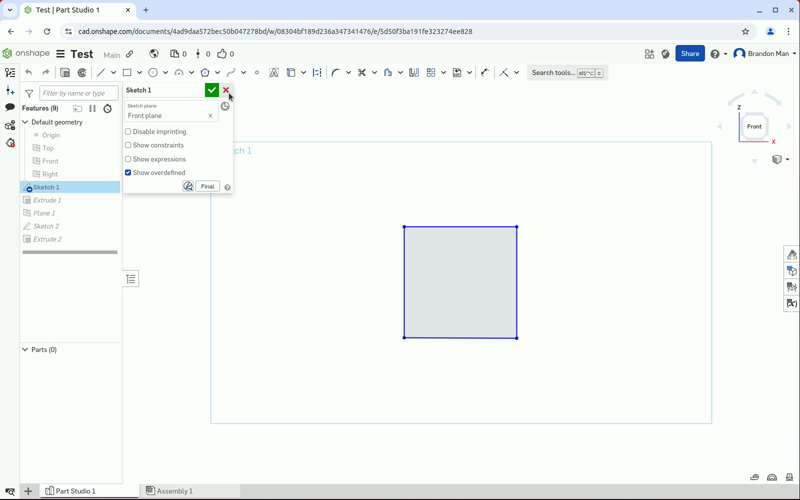
click(229, 92)
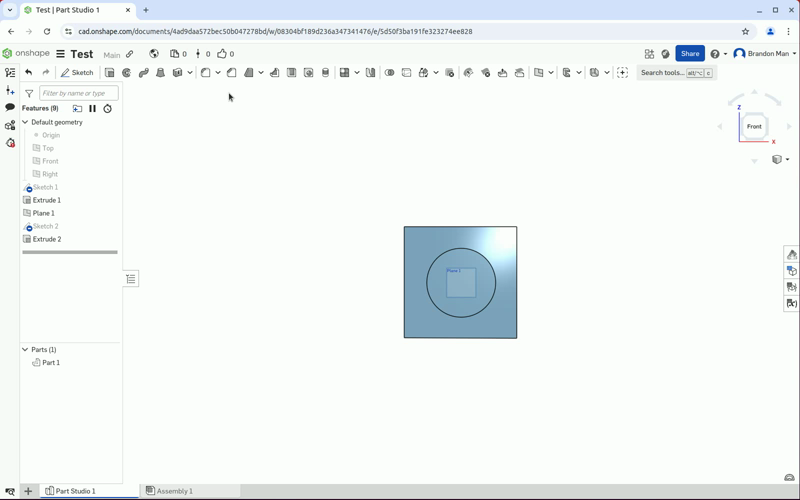
mouse_move(73, 352)
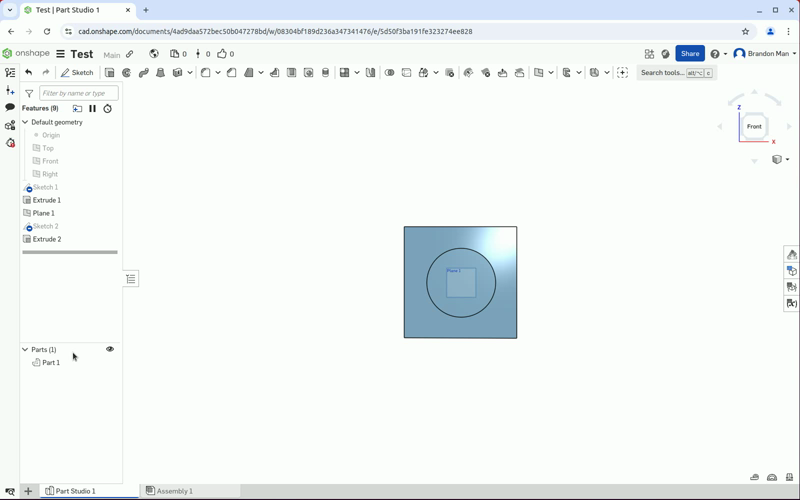
key(y)
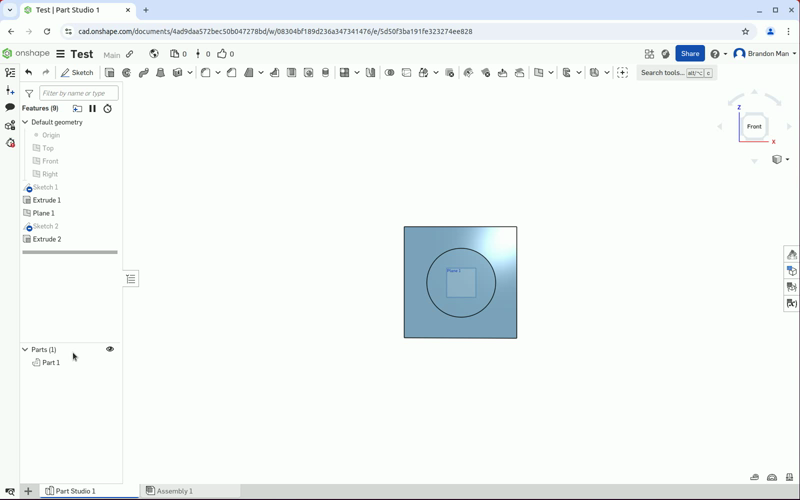
key(shift+p)
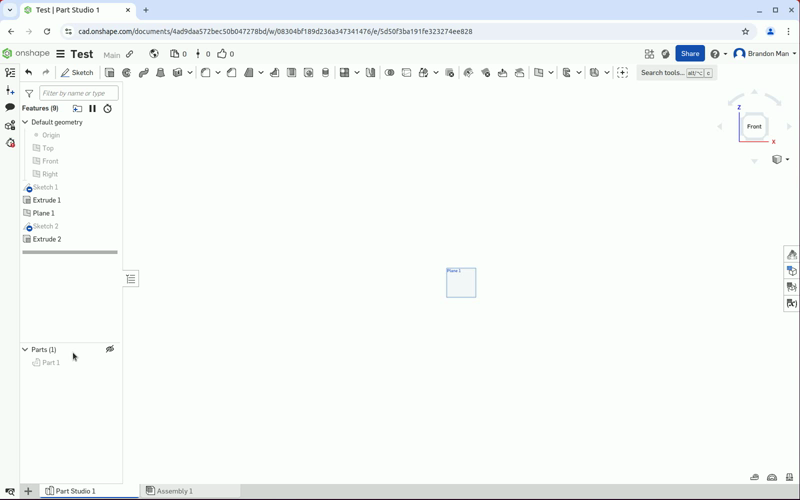
key(space)
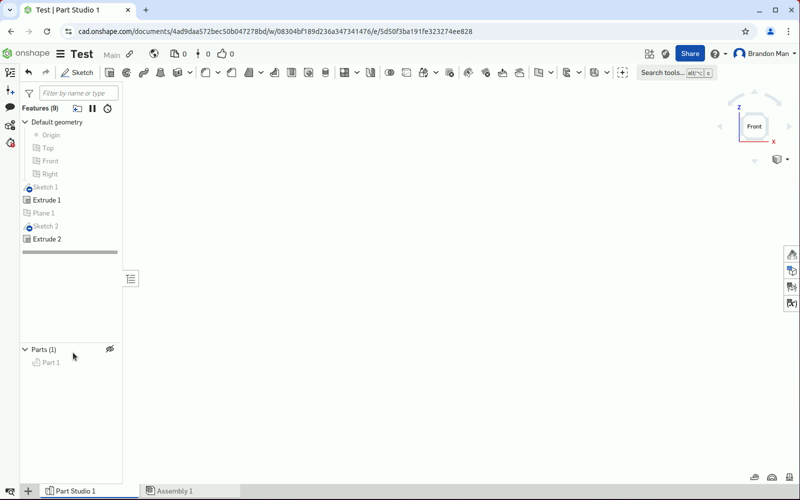
key_down(shift)
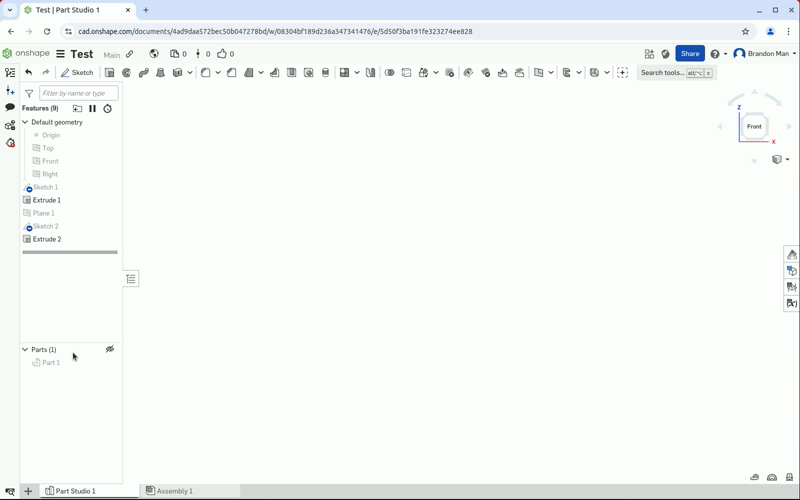
key(down)
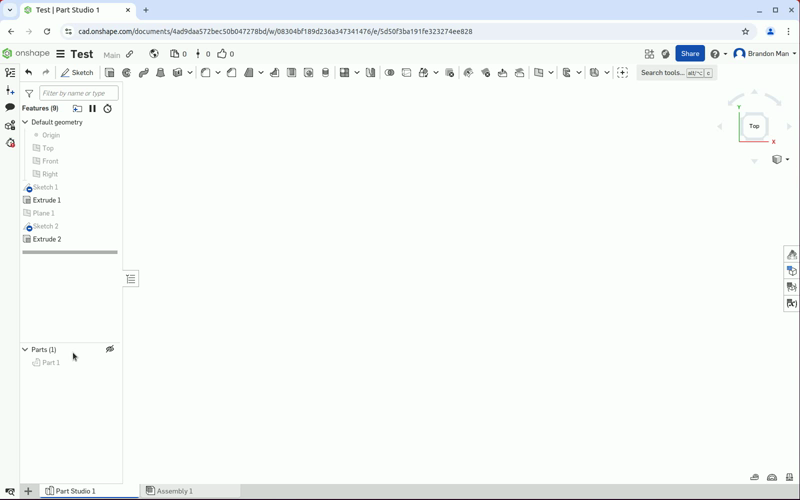
key_up(shift)
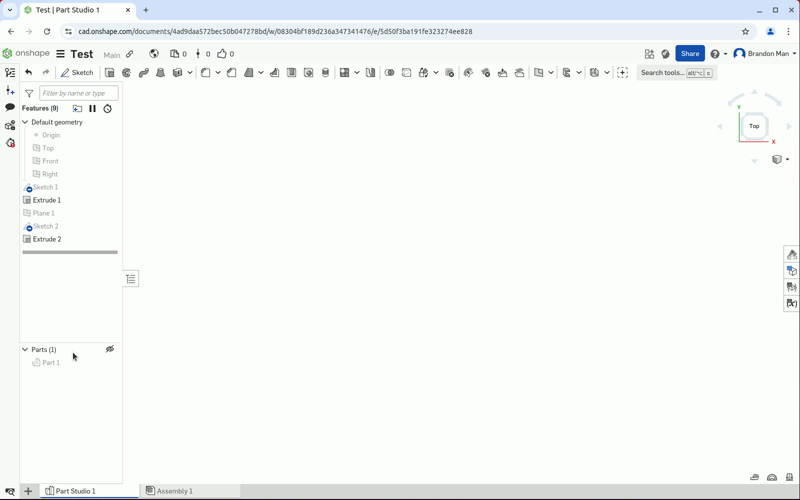
mouse_move(73, 352)
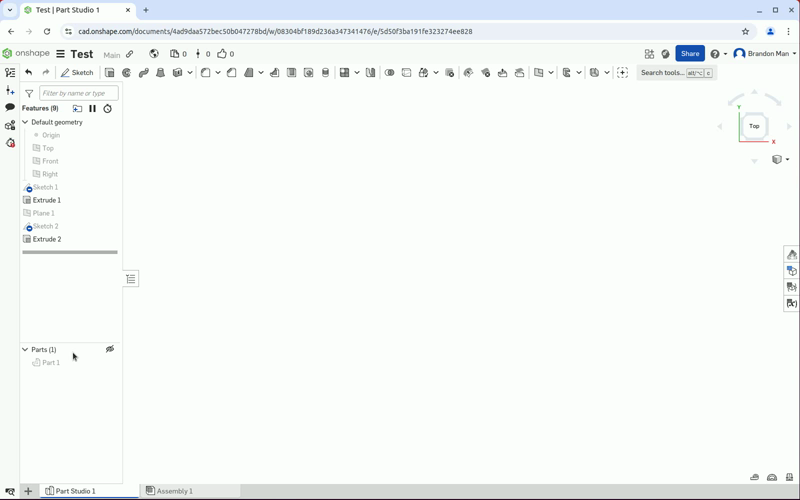
key(shift+y)
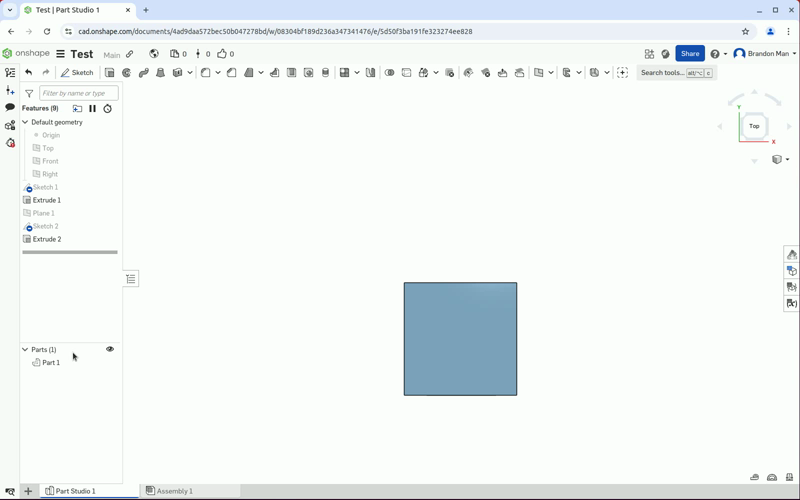
mouse_move(541, 75)
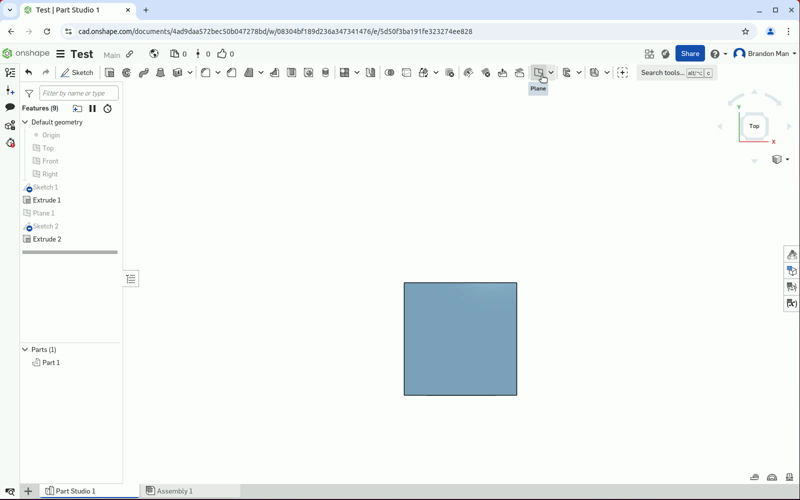
click(541, 75)
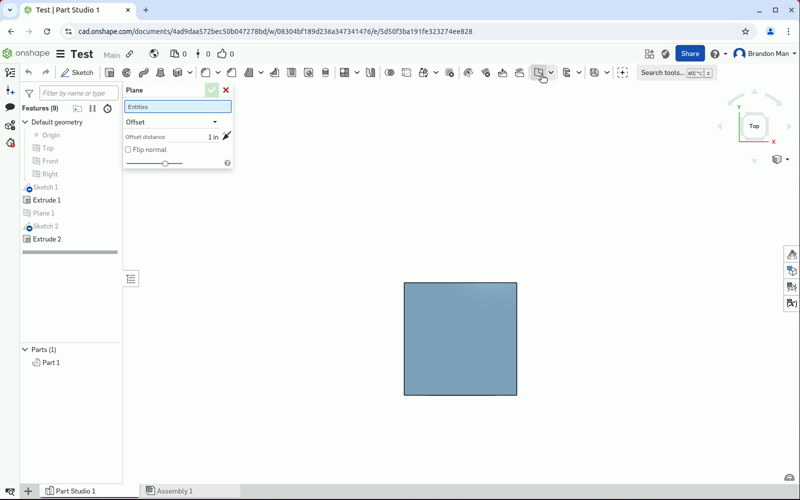
mouse_move(73, 150)
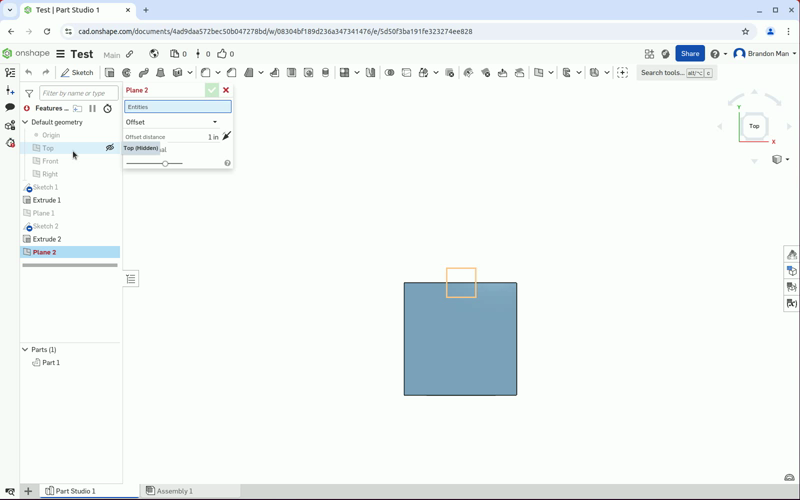
click(73, 150)
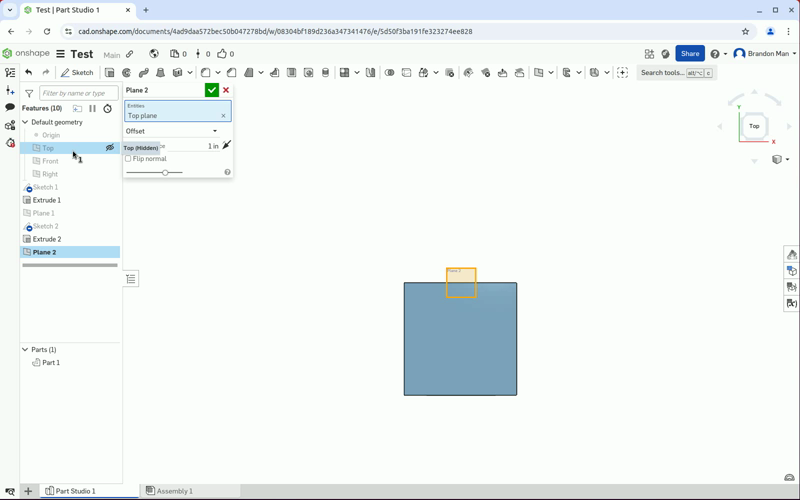
key(tab, 2)
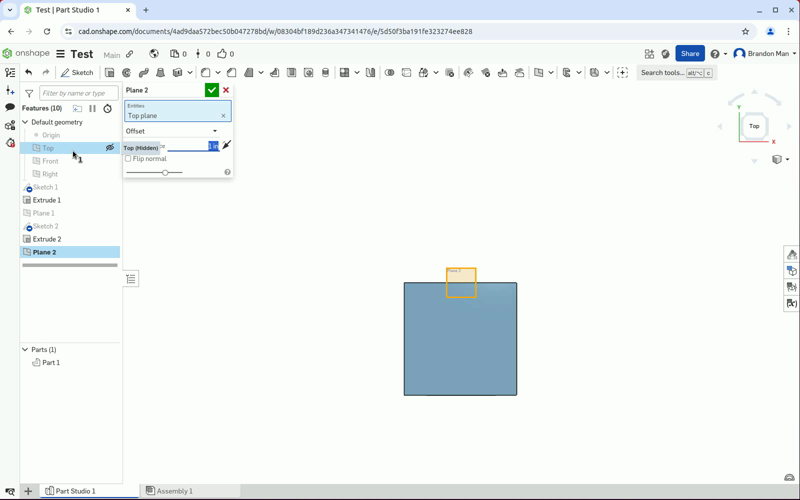
text(11.308)
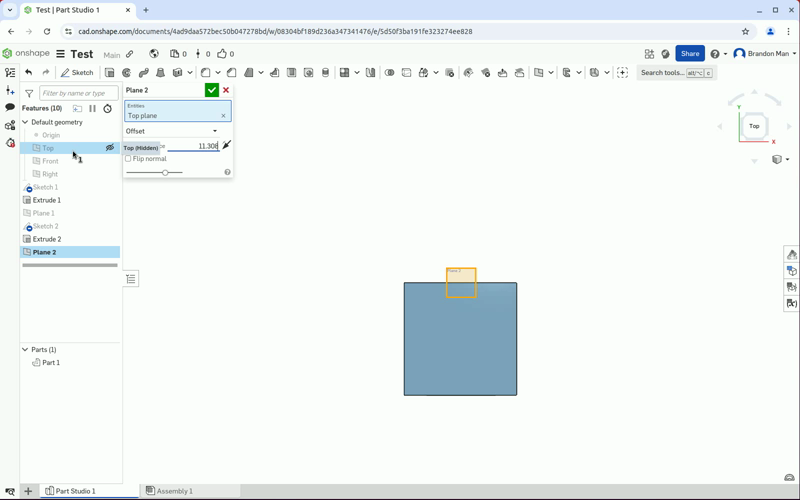
key(enter, 2)
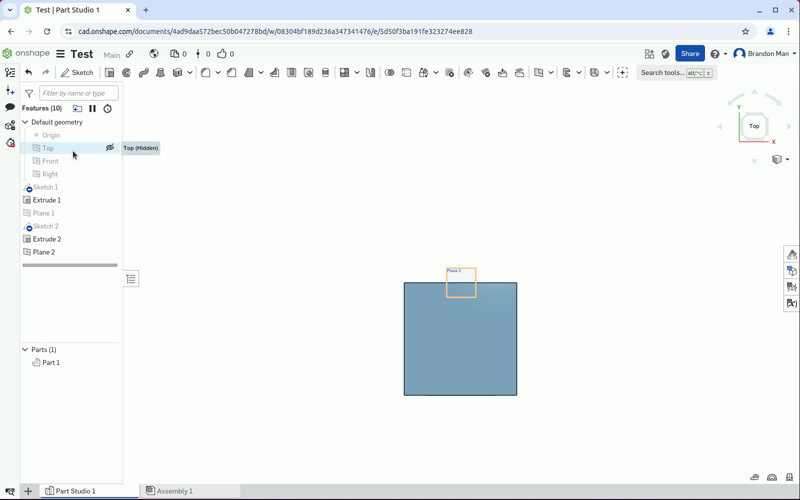
key(shift+s)
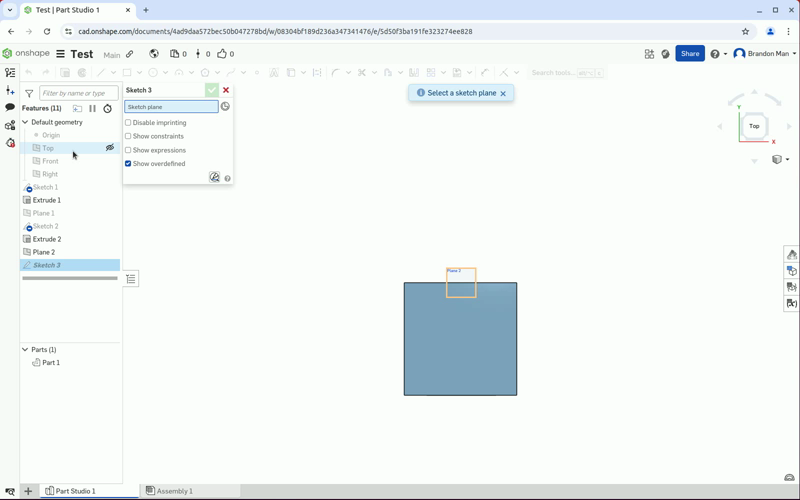
mouse_move(73, 254)
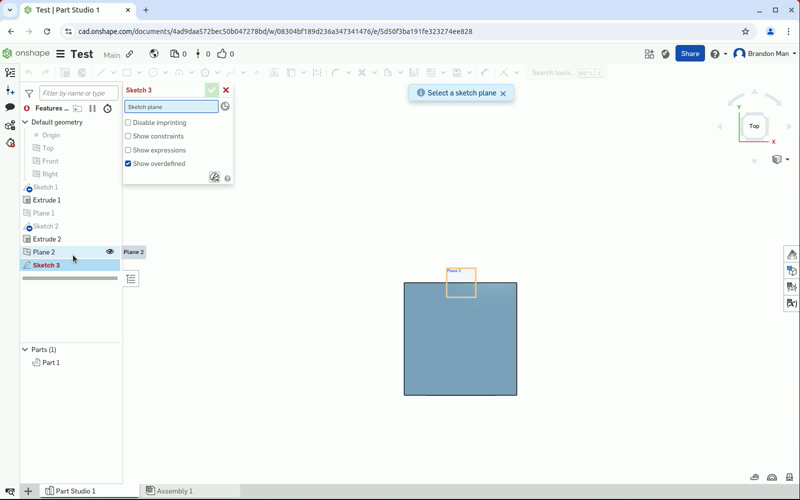
click(73, 254)
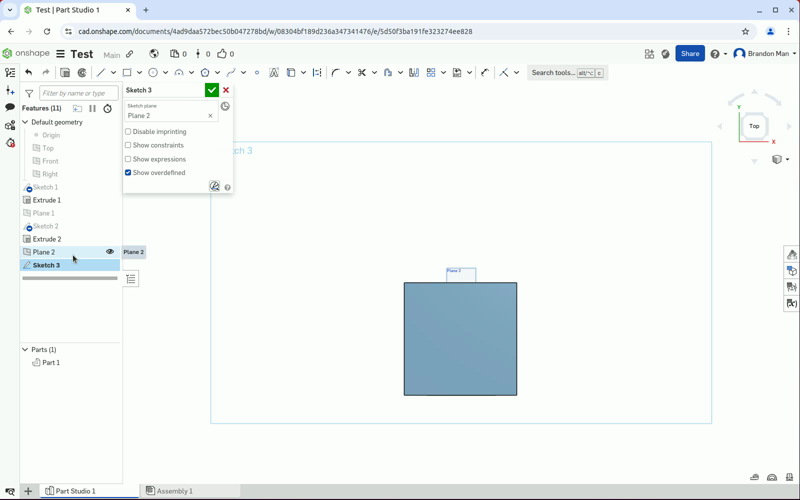
mouse_move(73, 352)
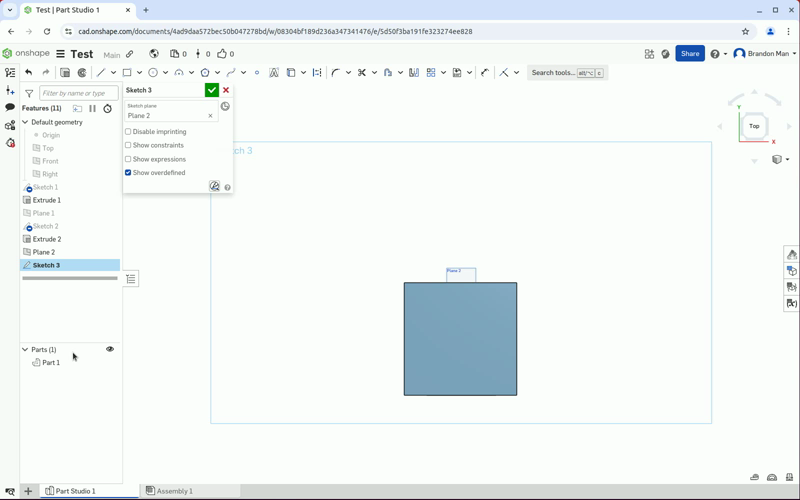
key(y)
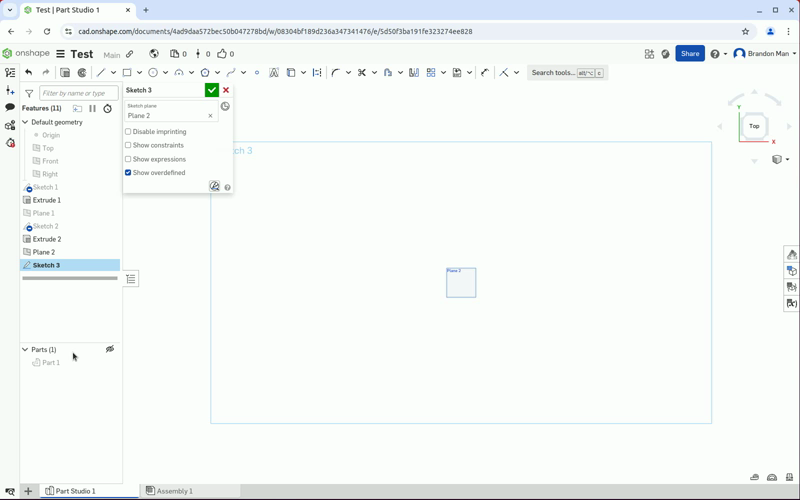
key(c)
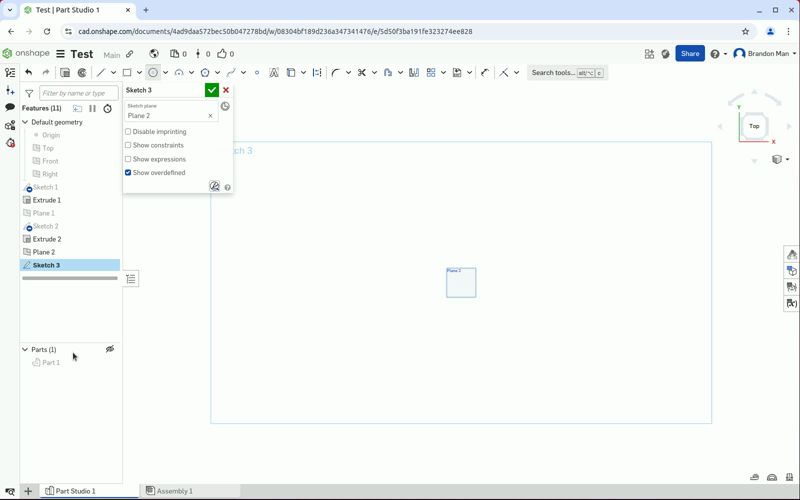
key_down(shift)
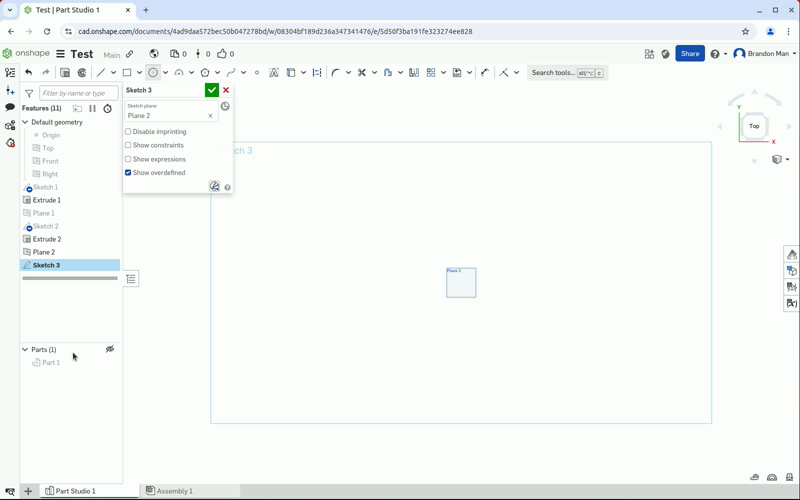
mouse_move(461, 339)
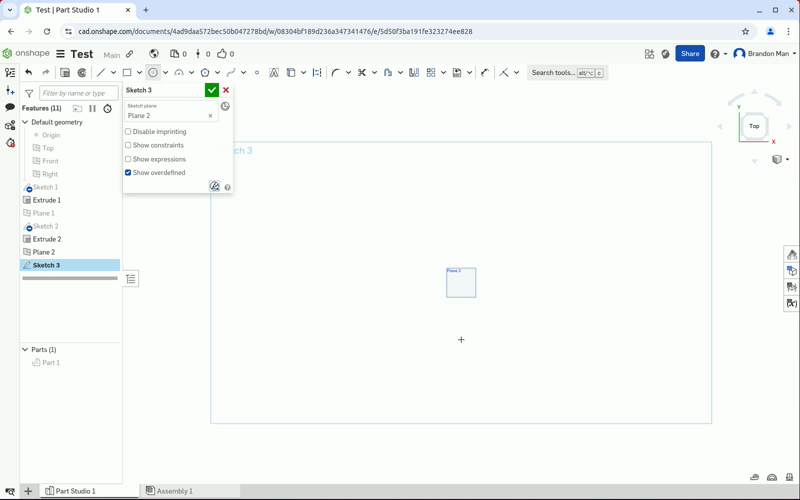
click(461, 339)
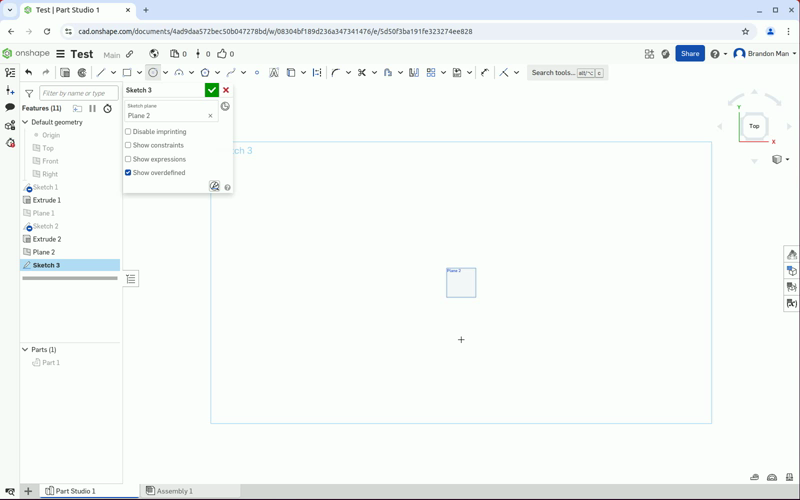
key_up(shift)
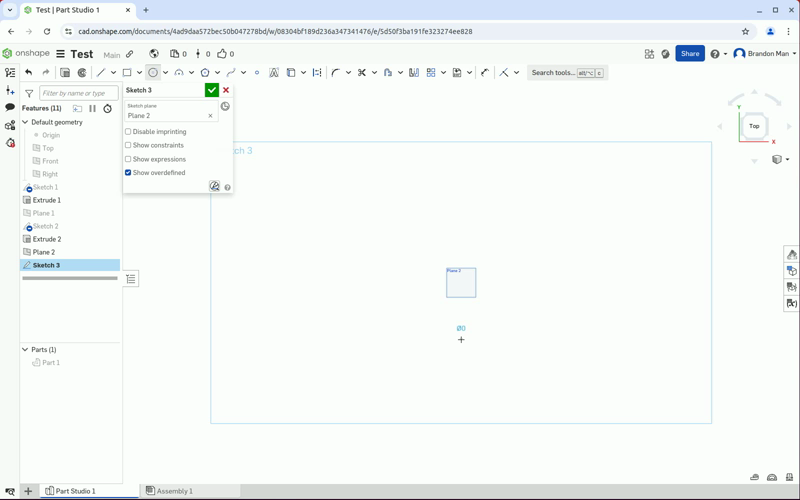
mouse_move(495, 339)
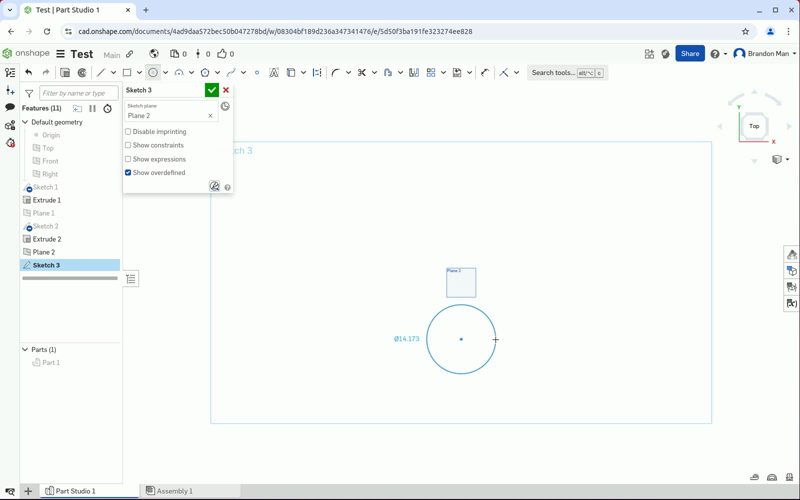
click(495, 339)
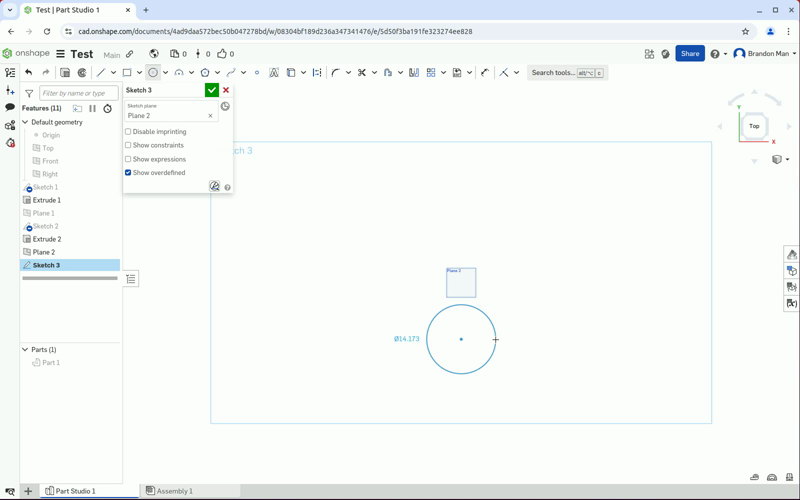
key(esc)
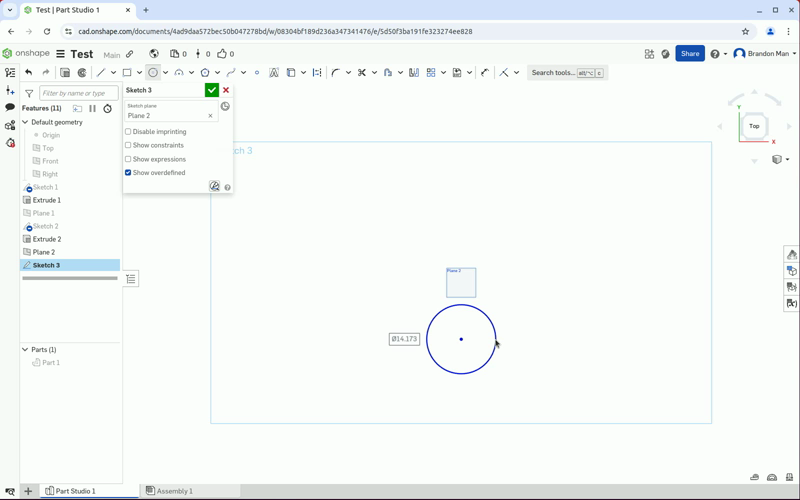
mouse_move(444, 347)
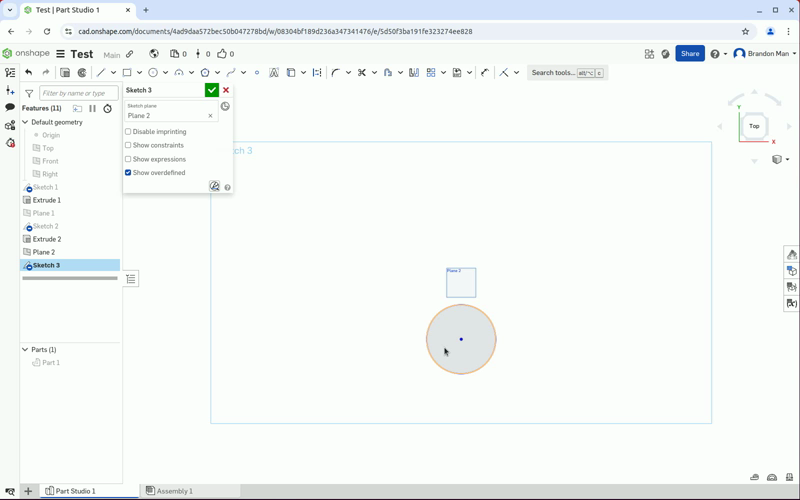
click(444, 347)
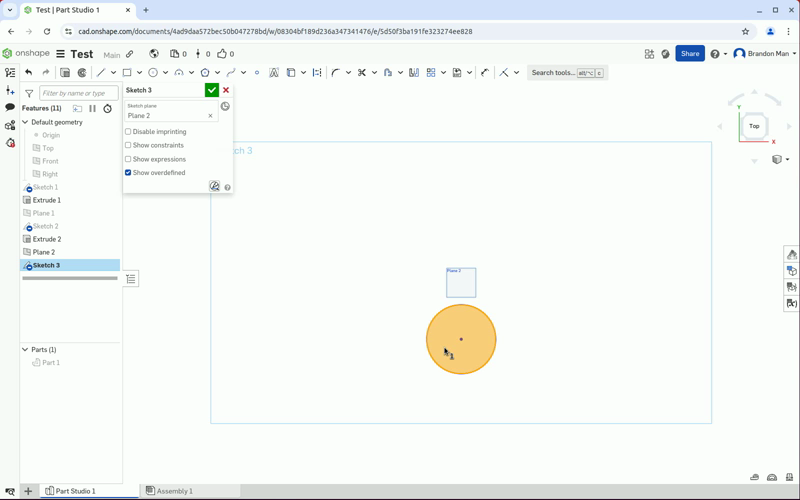
mouse_move(73, 352)
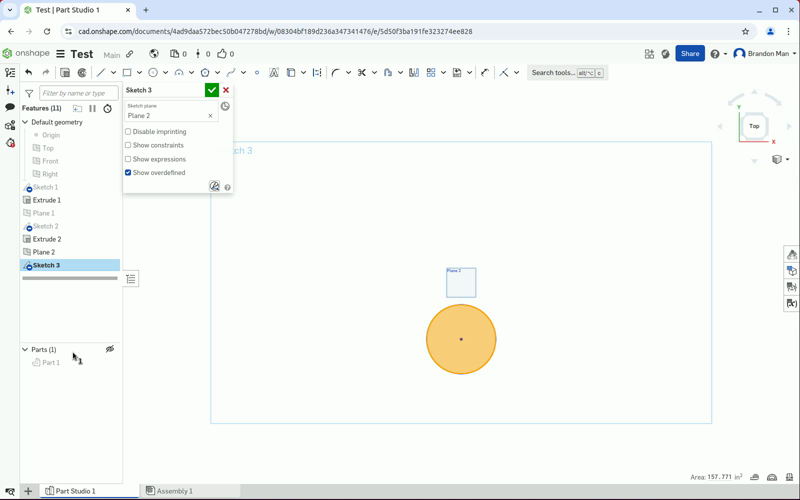
key(shift+y)
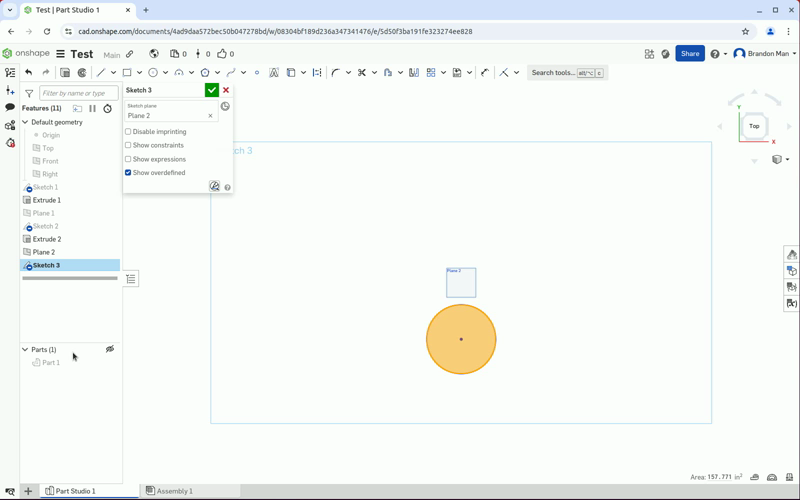
key(shift+e)
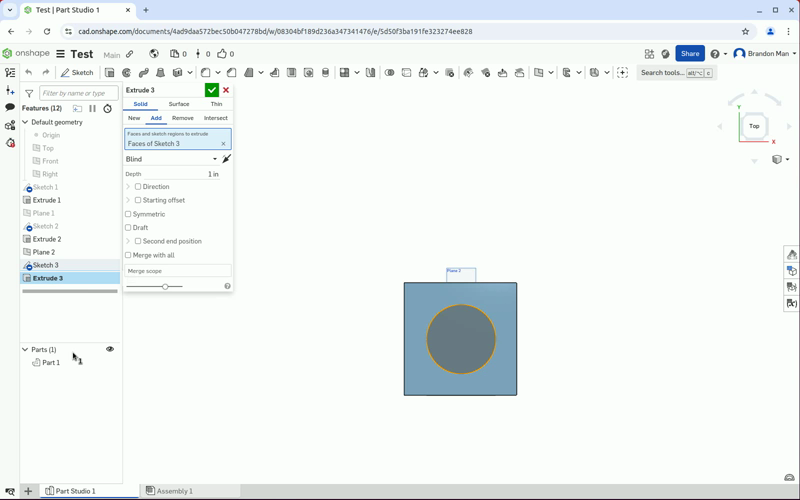
mouse_move(143, 106)
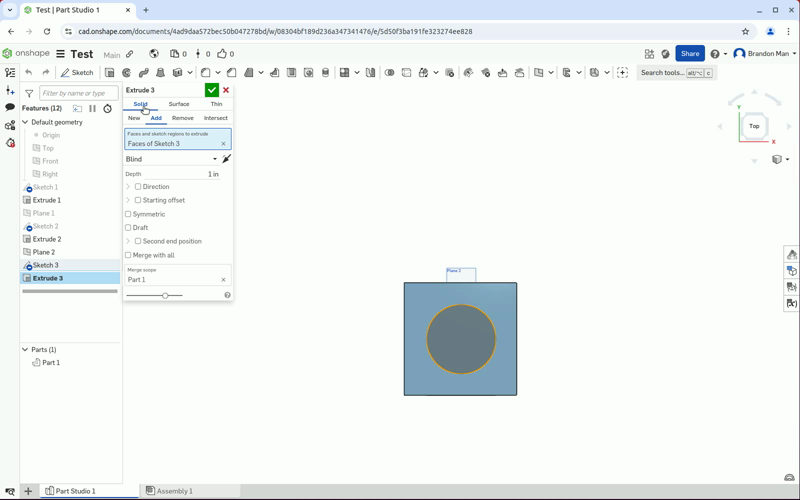
click(143, 106)
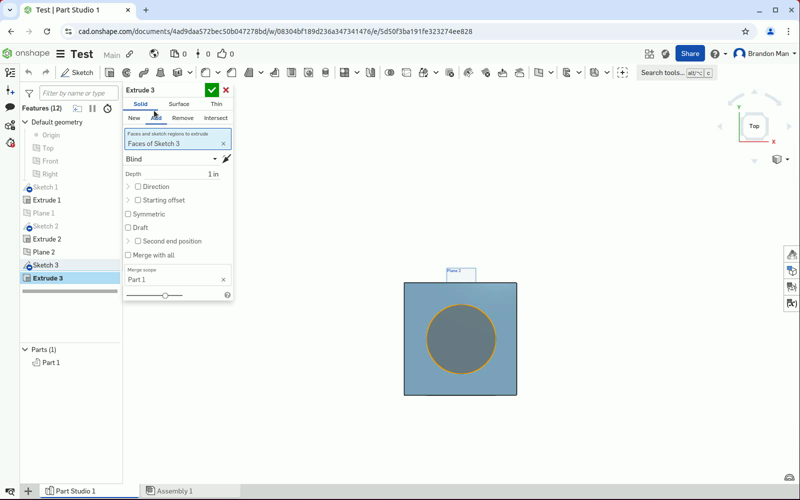
mouse_move(186, 120)
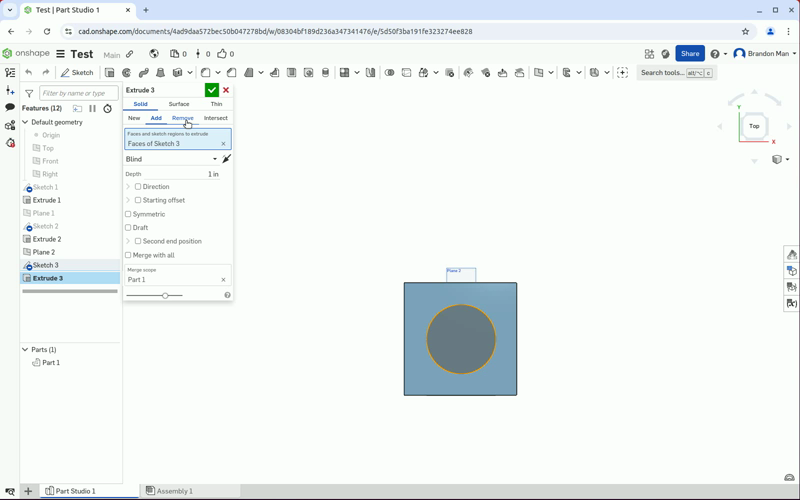
click(186, 120)
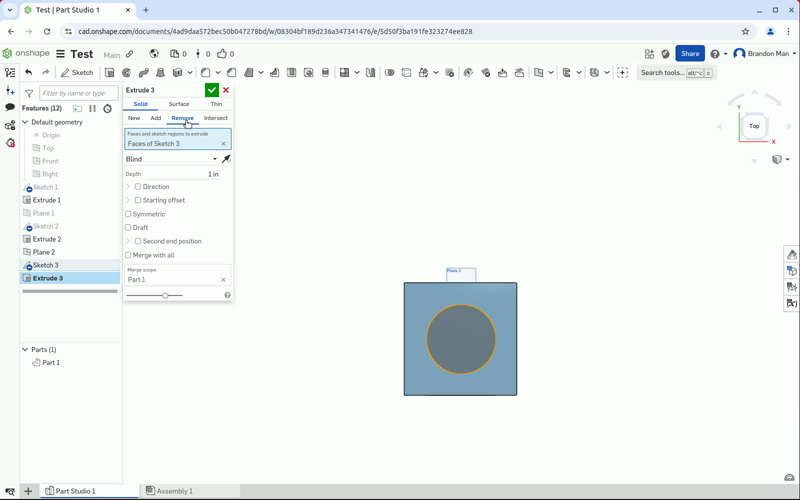
key(tab, 4)
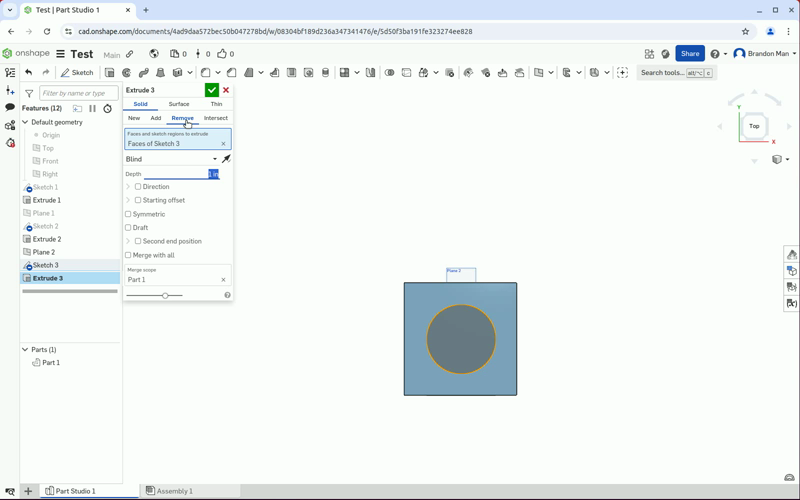
text(21.183)
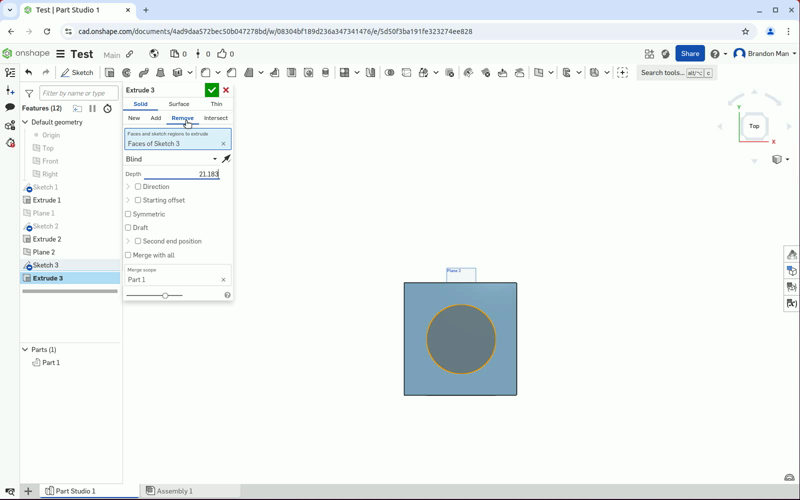
key(tab, 6)
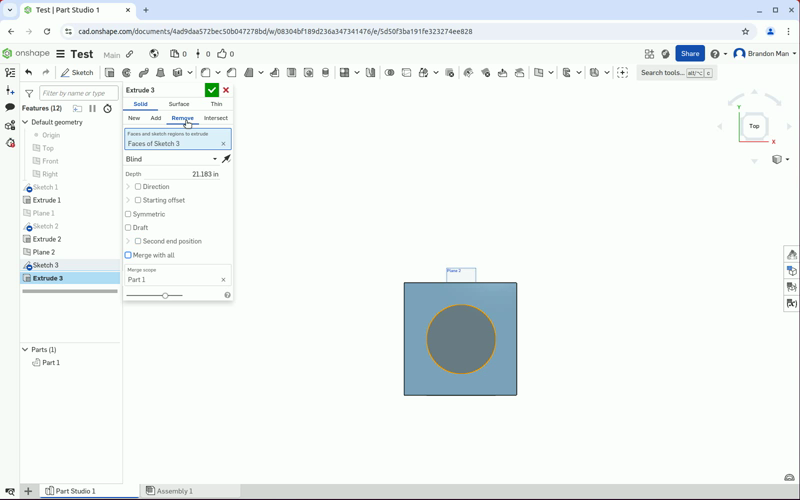
key(space)
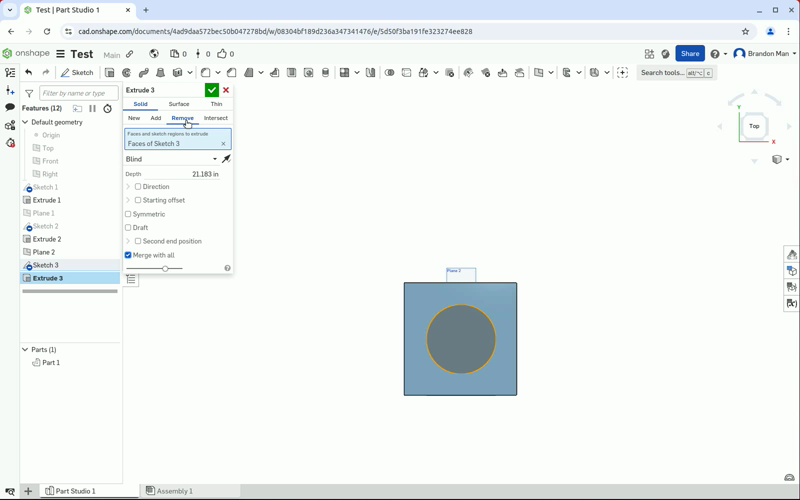
key(enter)
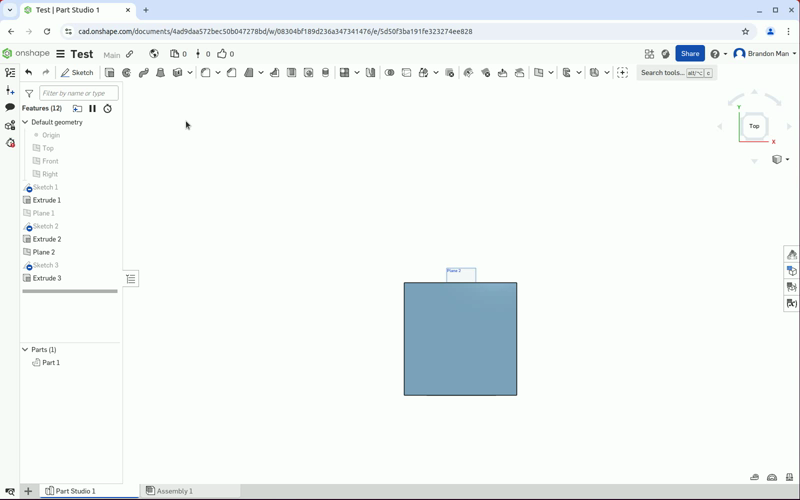
key(shift+h)
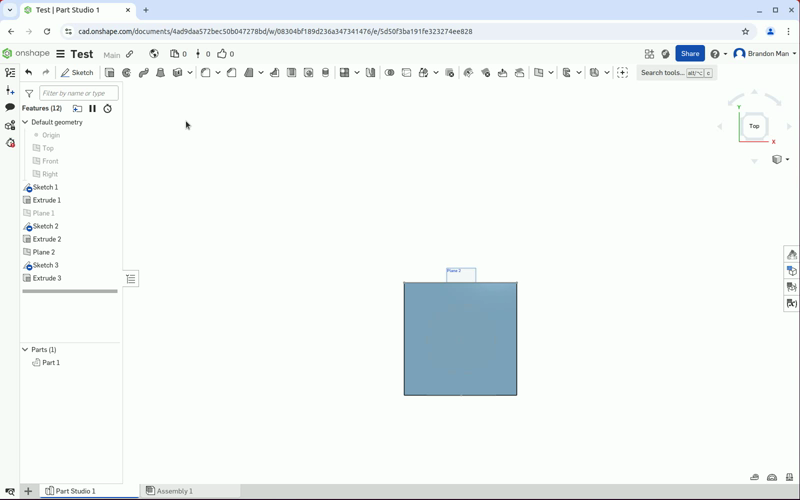
key(shift+h)
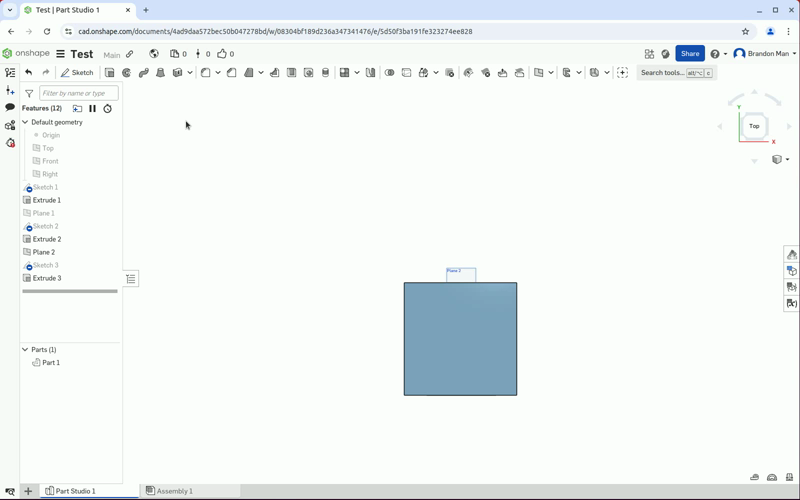
mouse_move(73, 189)
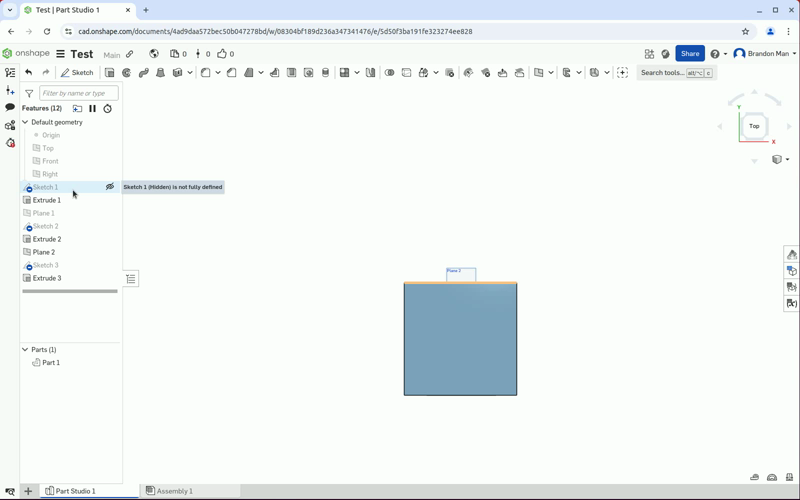
click(73, 189)
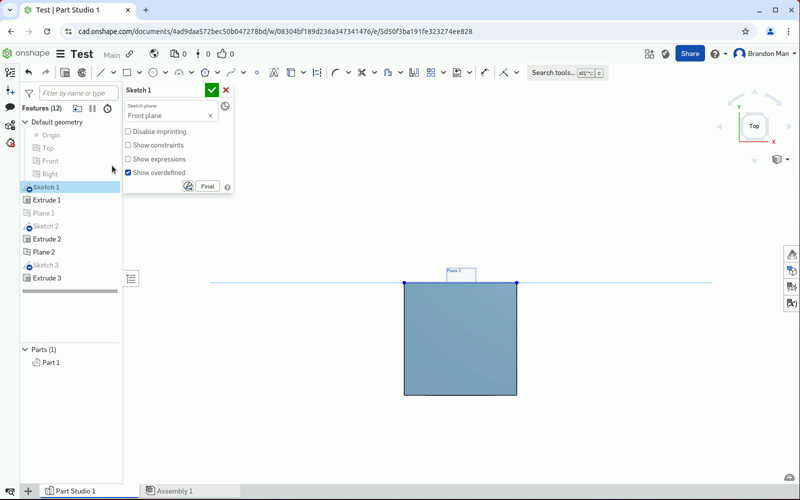
mouse_move(229, 92)
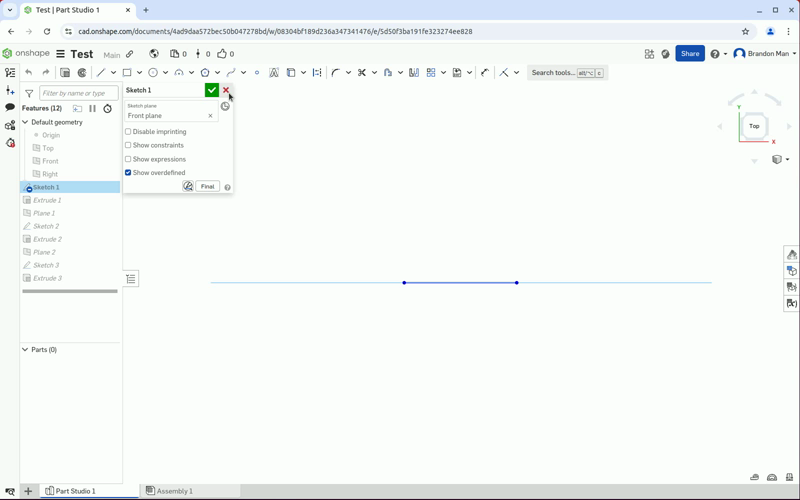
click(229, 92)
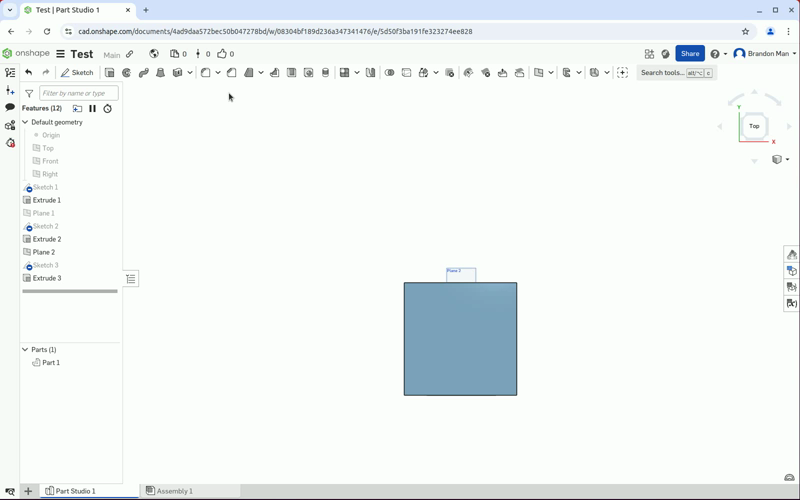
mouse_move(73, 352)
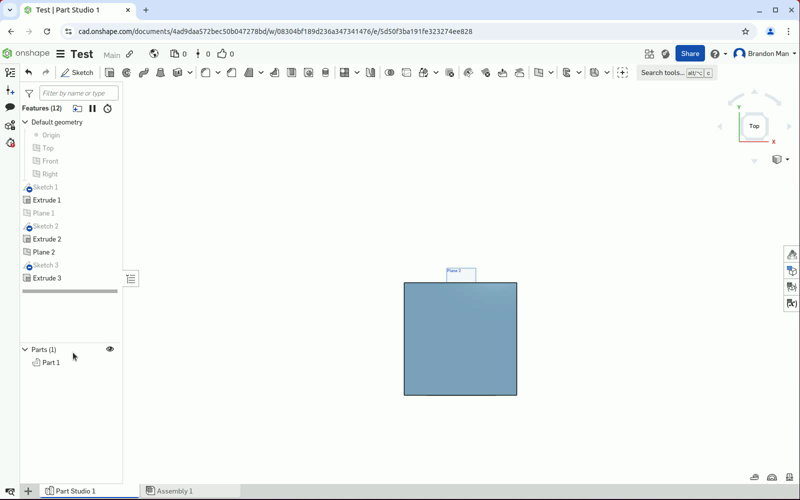
key(y)
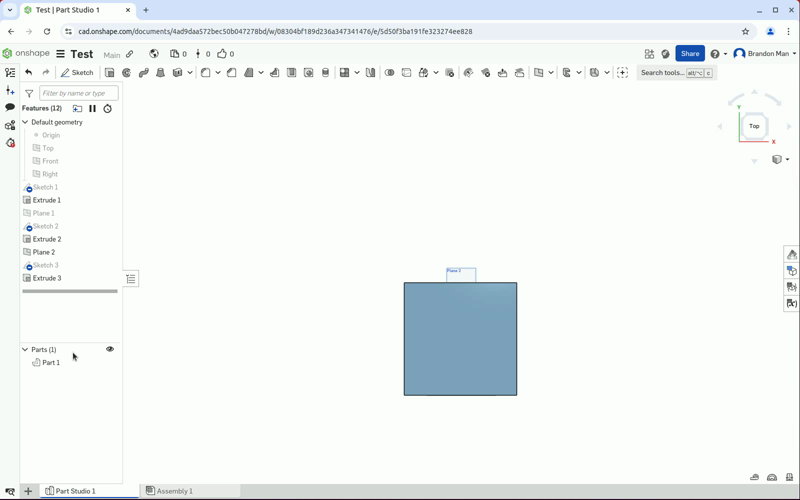
key(shift+p)
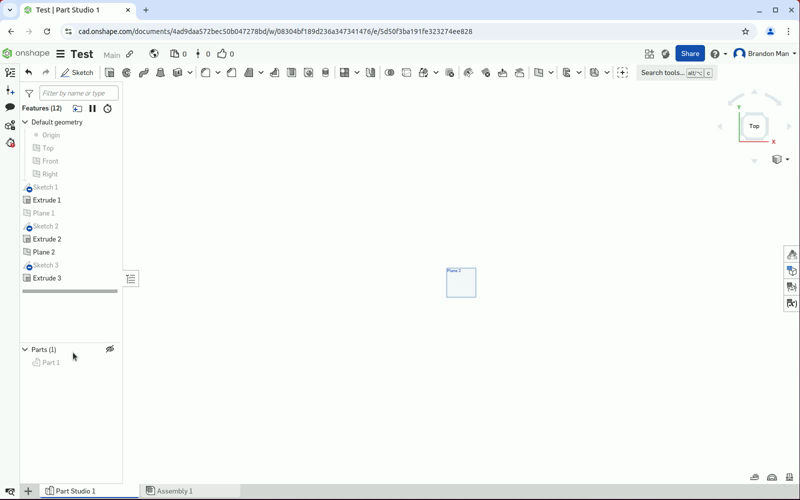
key(space)
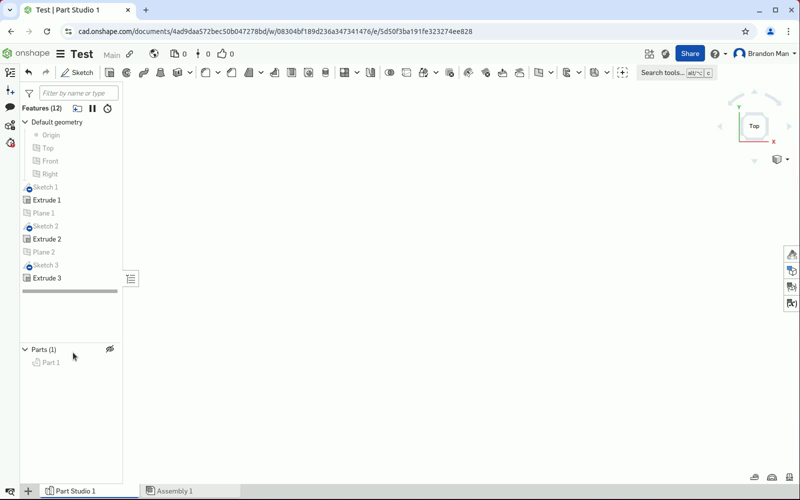
key_down(shift)
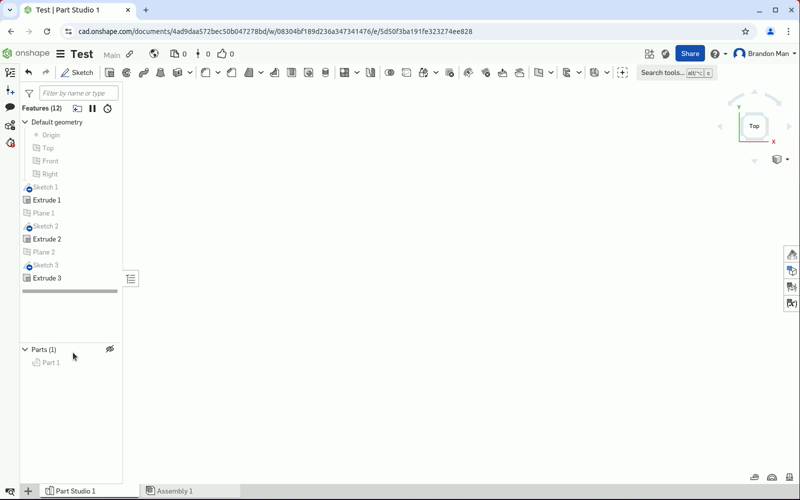
key(up)
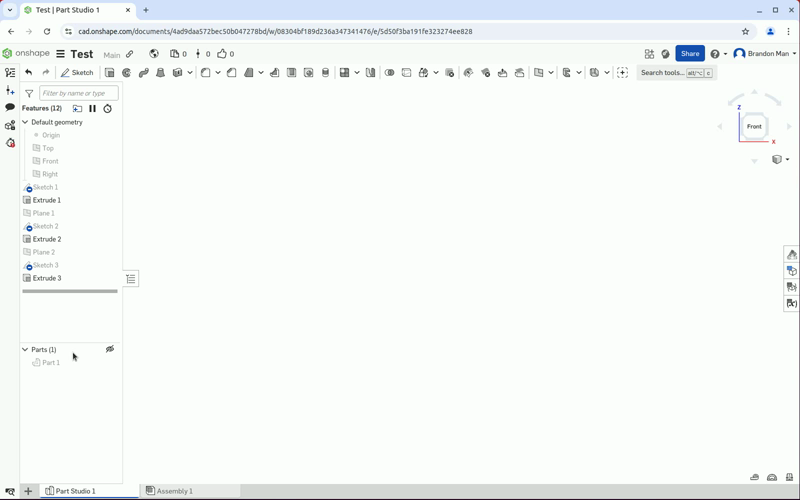
key_up(shift)
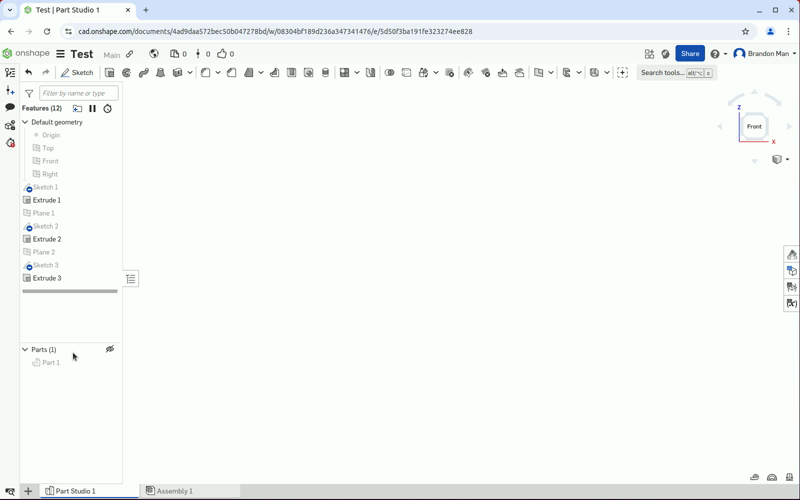
key(space)
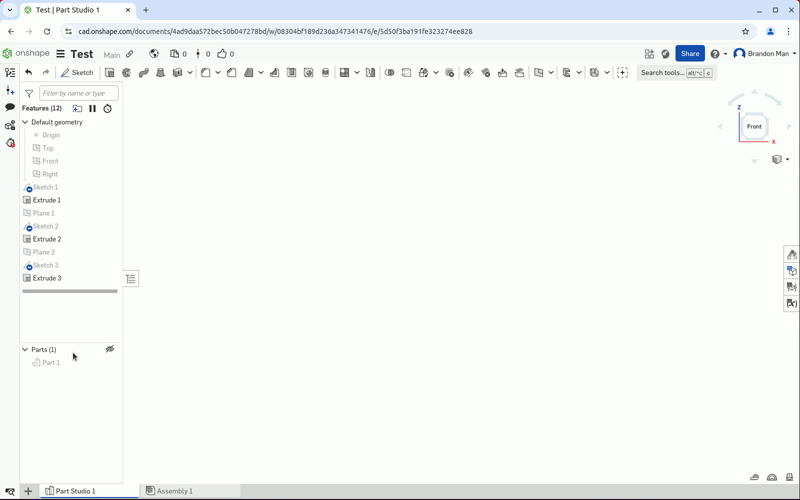
key_down(shift)
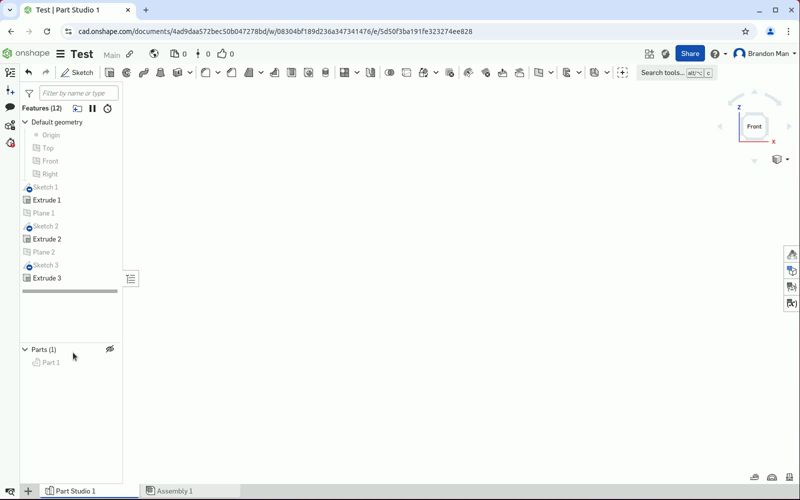
key(left)
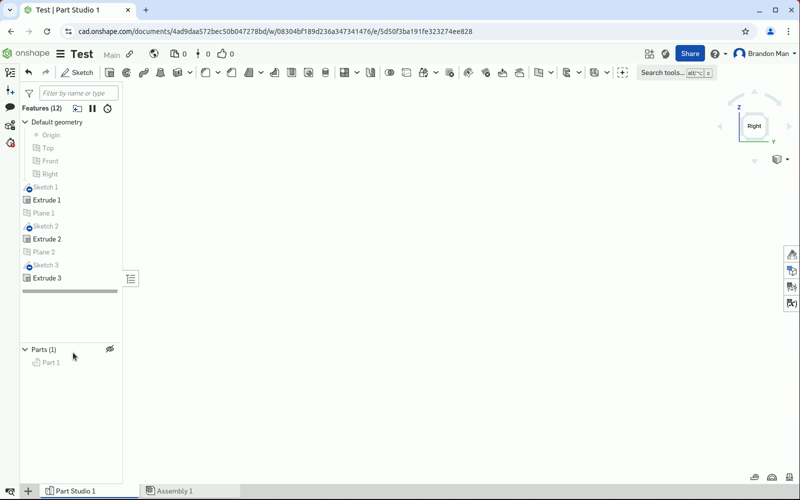
key_up(shift)
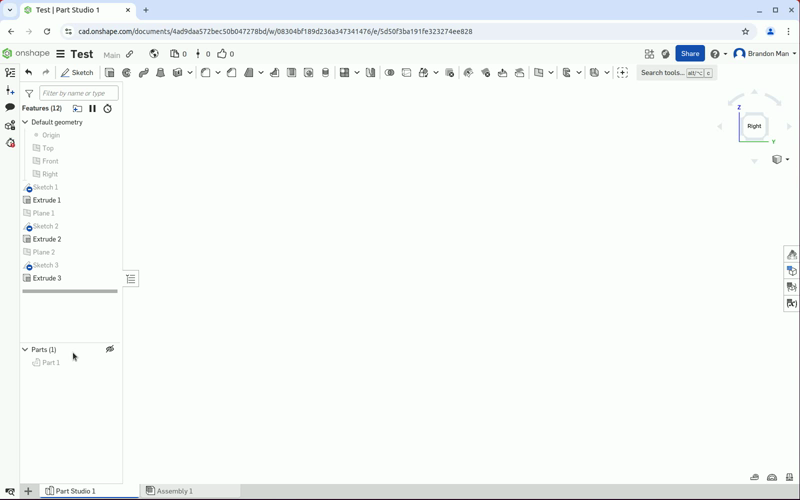
mouse_move(73, 352)
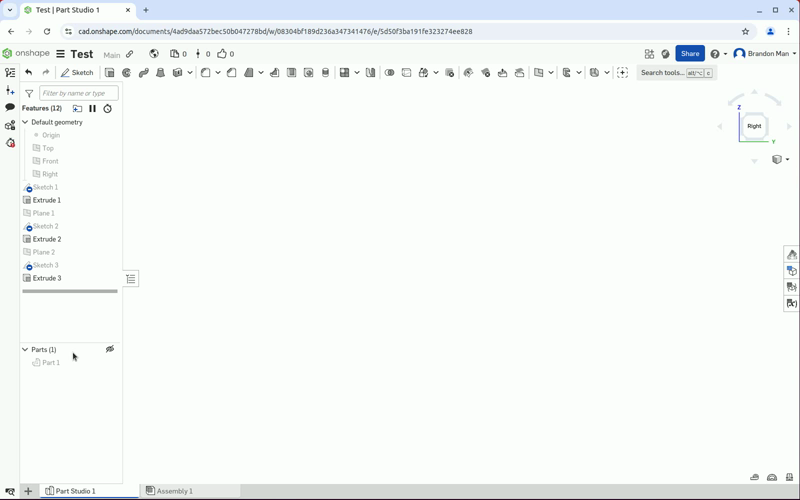
key(shift+y)
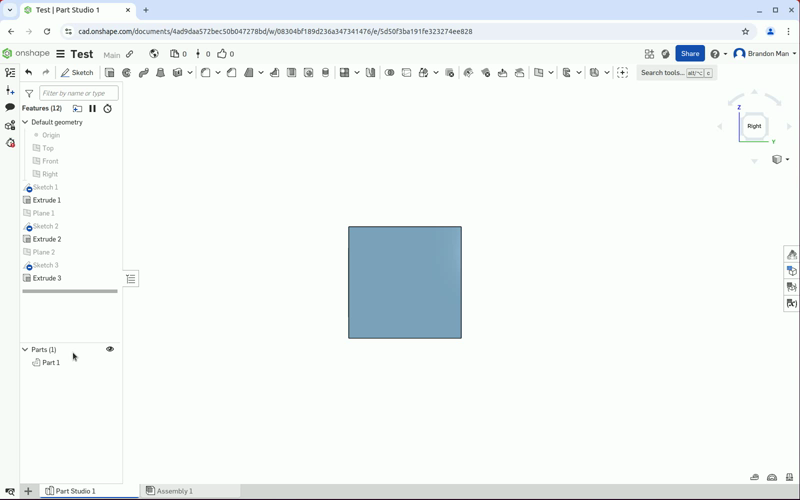
mouse_move(541, 75)
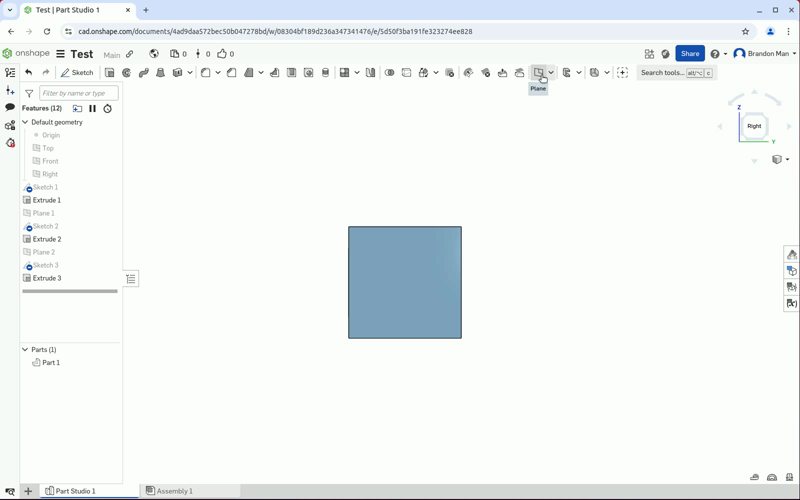
click(541, 75)
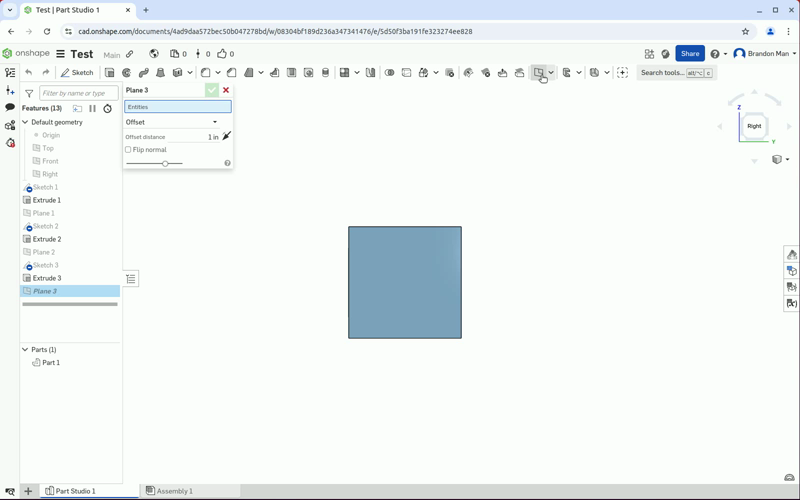
mouse_move(73, 176)
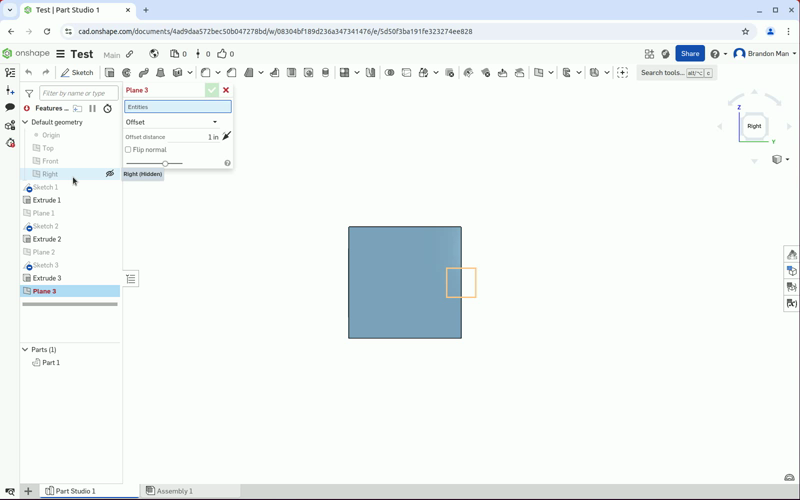
click(73, 176)
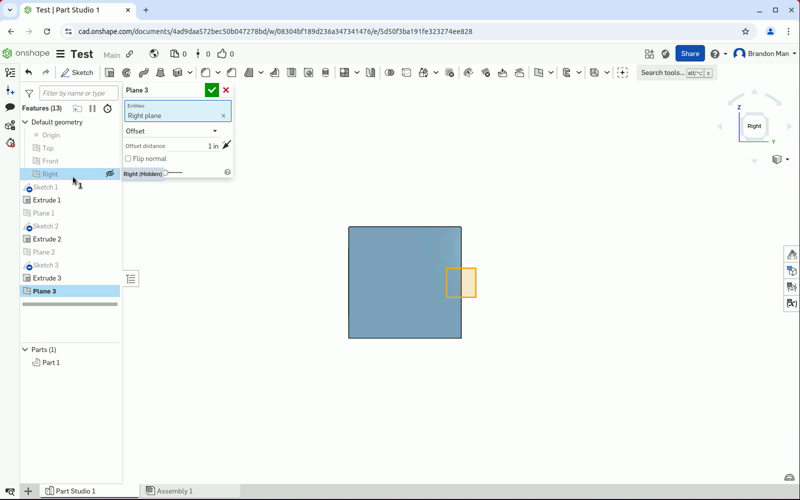
key(tab, 2)
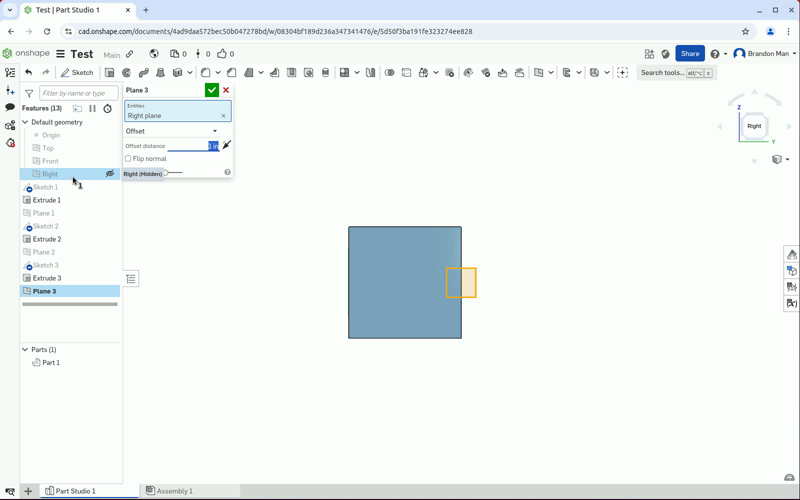
text(11.554)
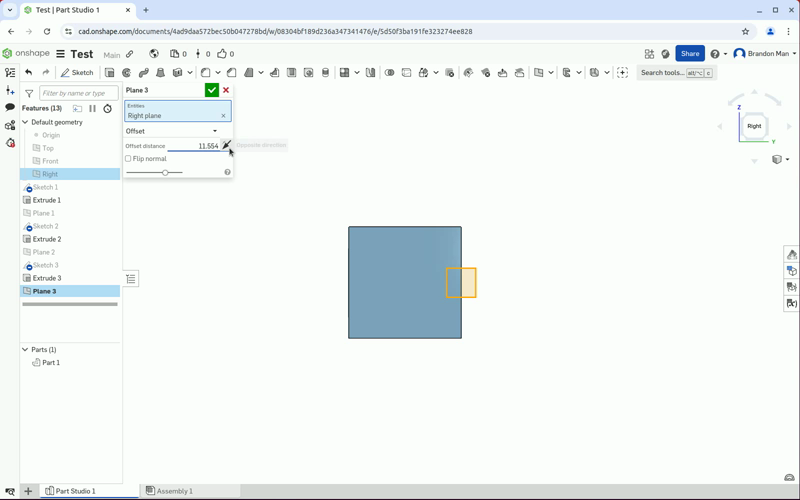
mouse_move(229, 147)
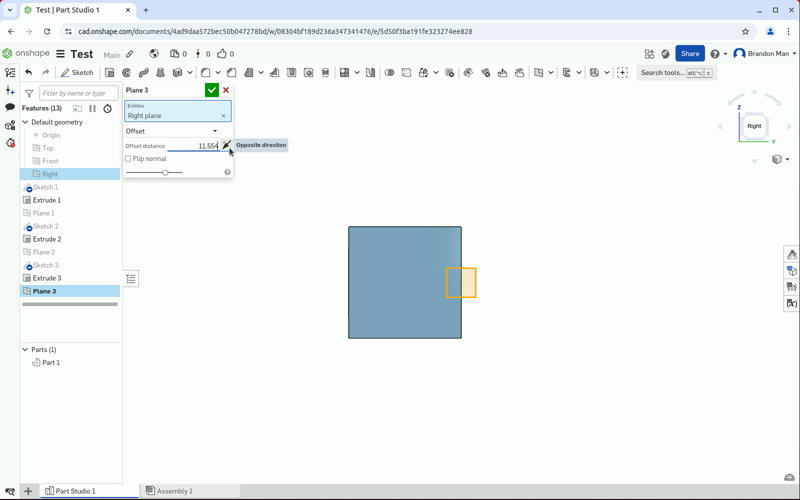
click(229, 147)
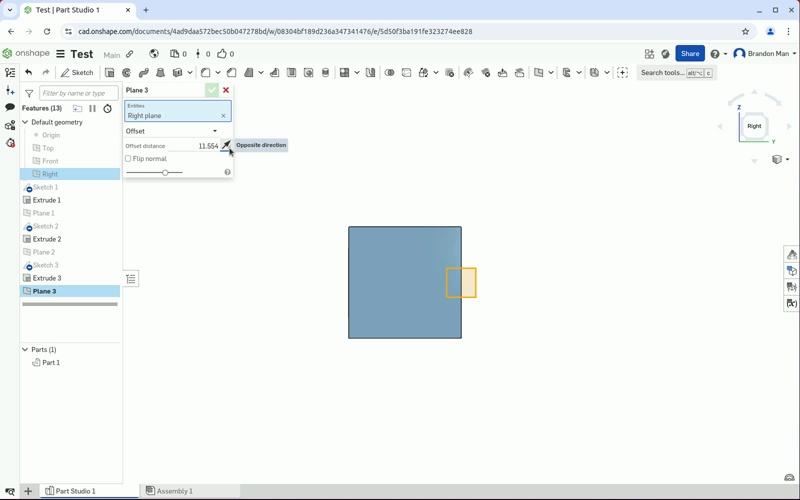
key(enter, 2)
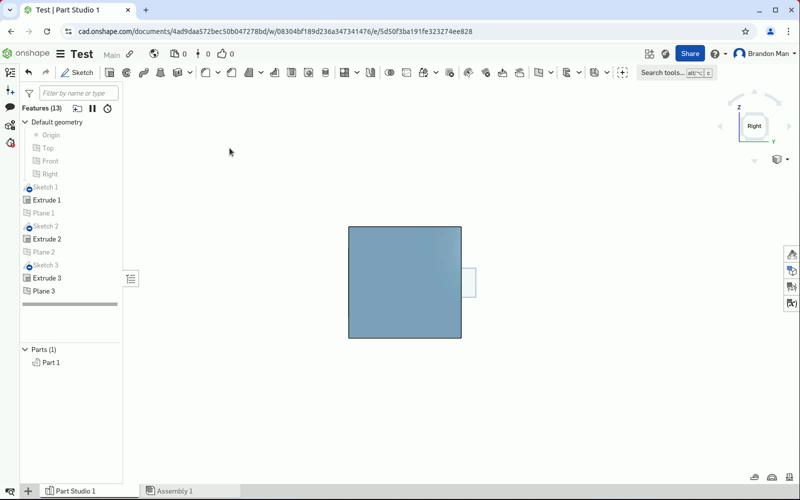
key(shift+s)
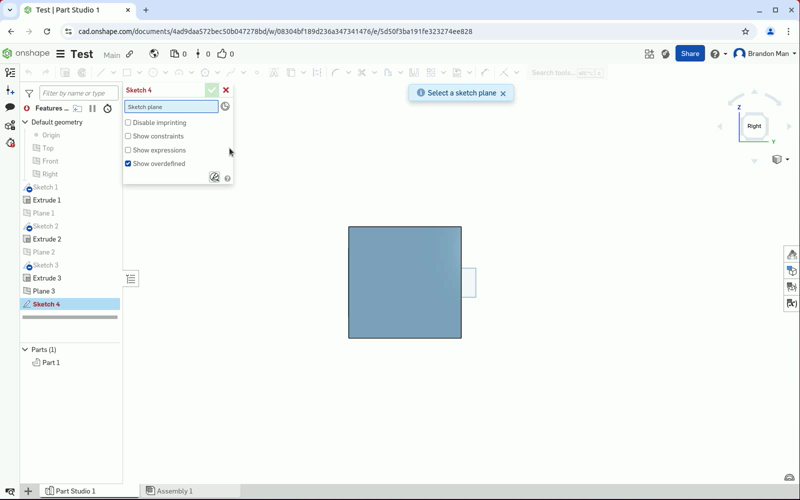
mouse_move(73, 293)
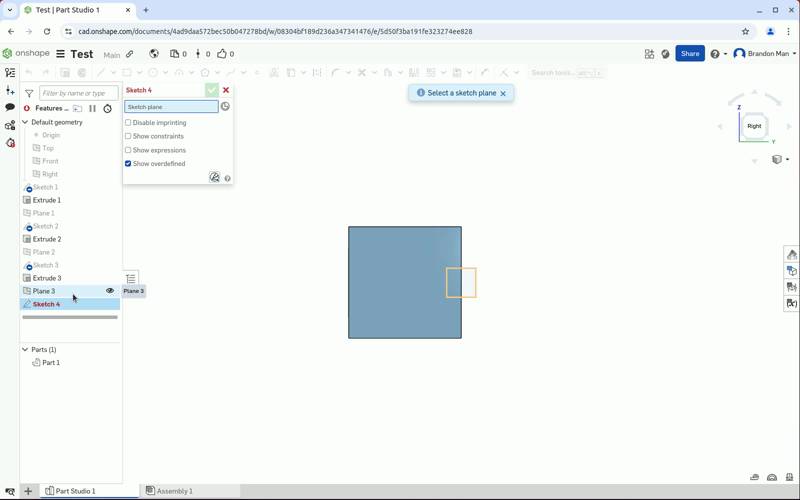
click(73, 293)
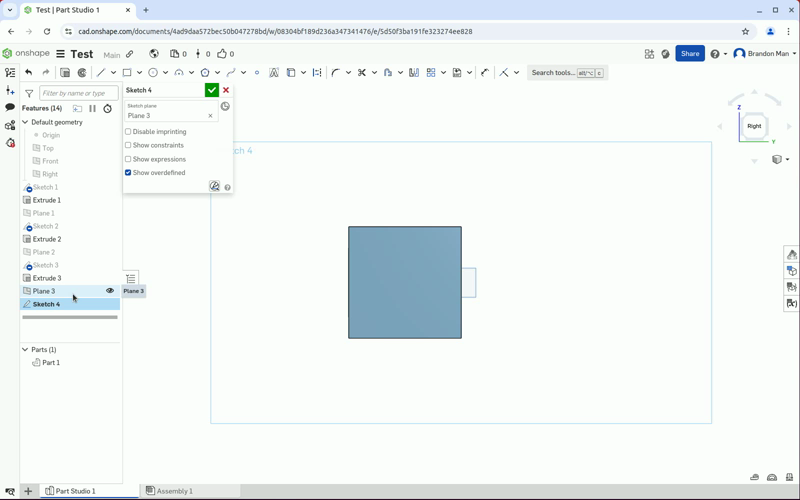
mouse_move(73, 352)
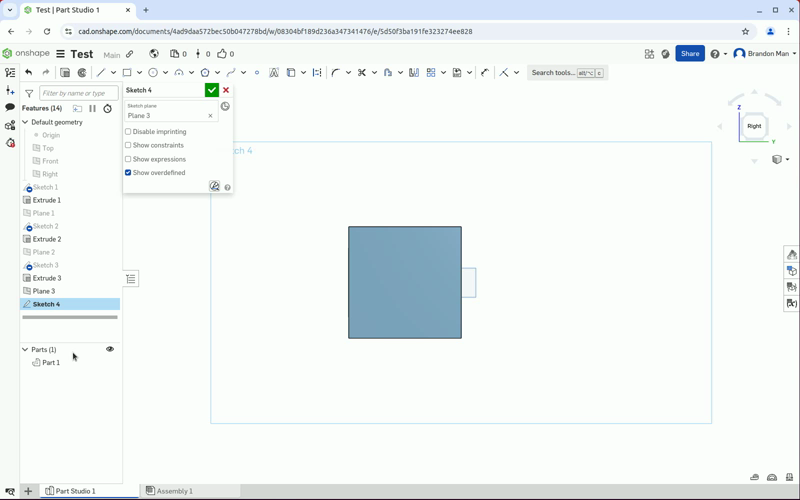
key(y)
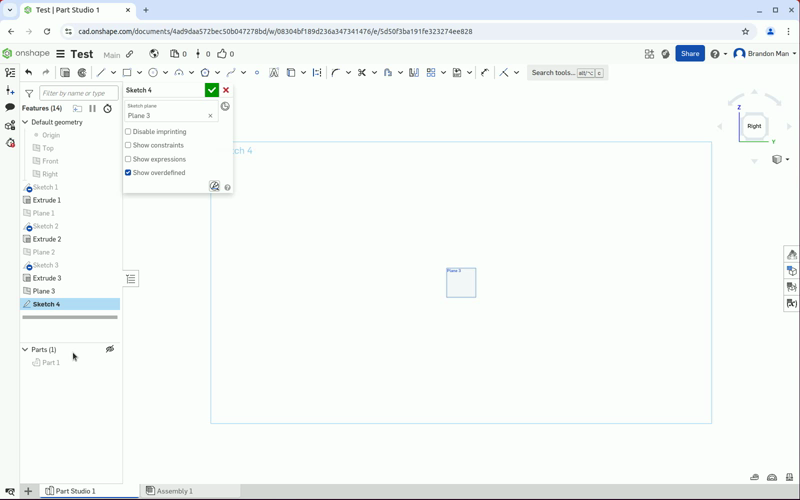
key(c)
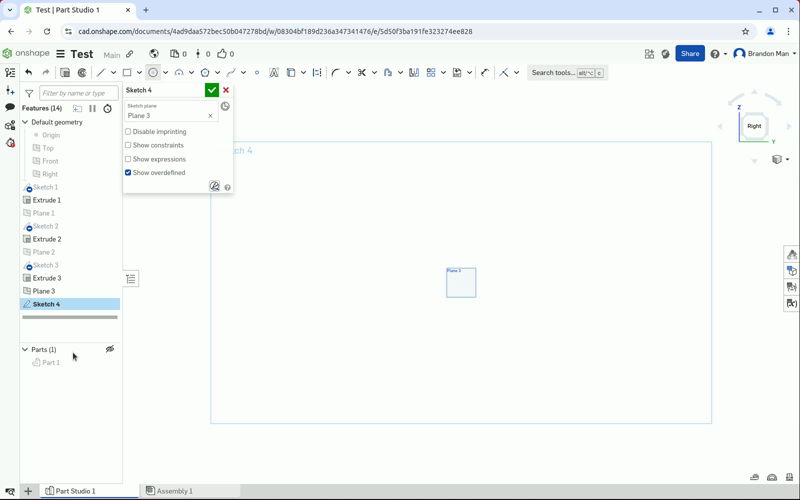
key_down(shift)
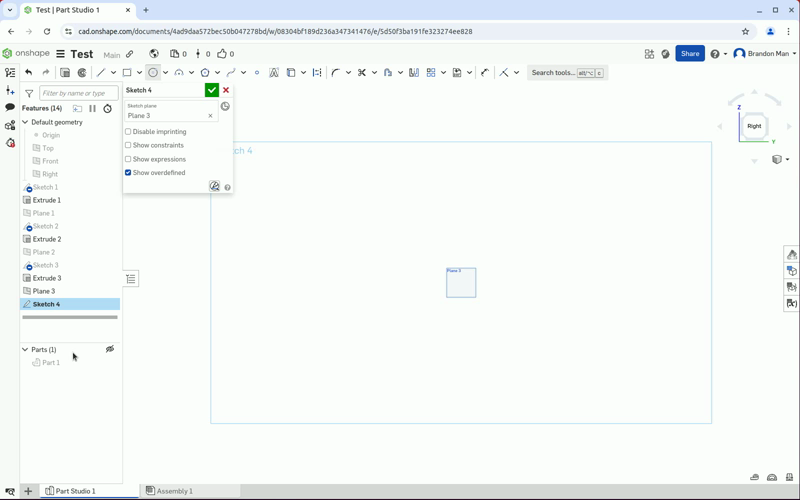
mouse_move(404, 282)
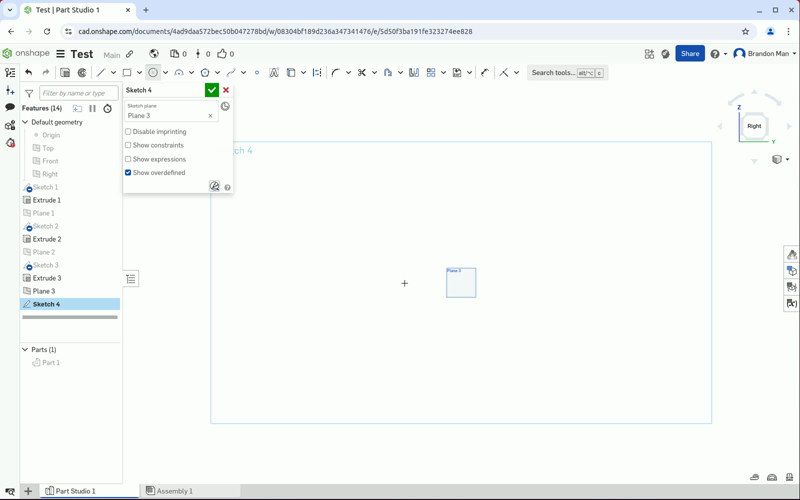
click(404, 282)
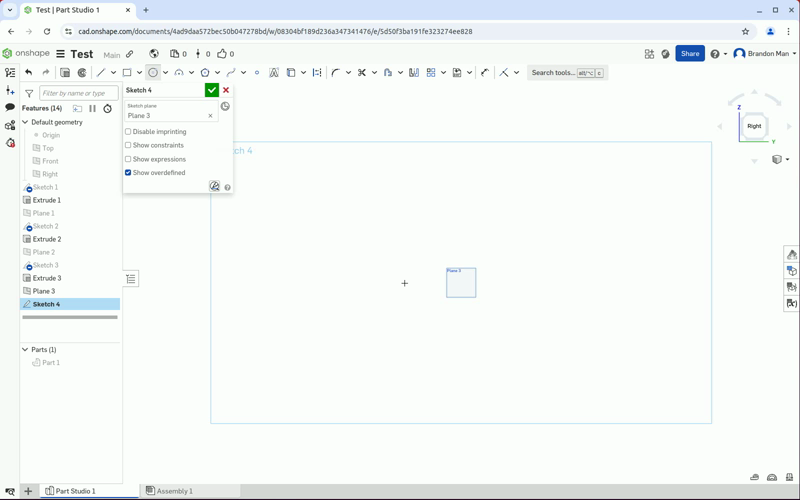
key_up(shift)
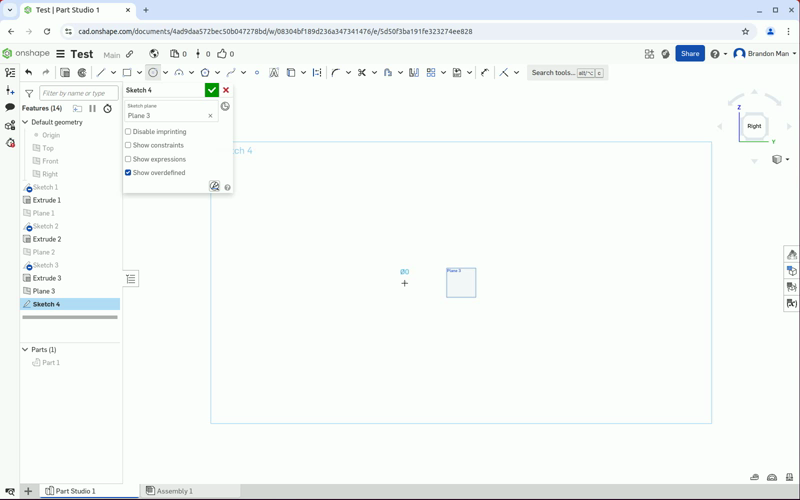
mouse_move(439, 282)
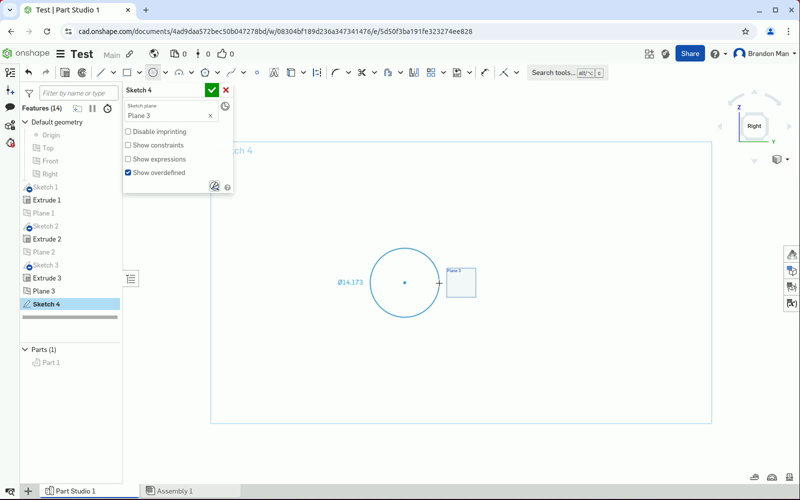
click(439, 282)
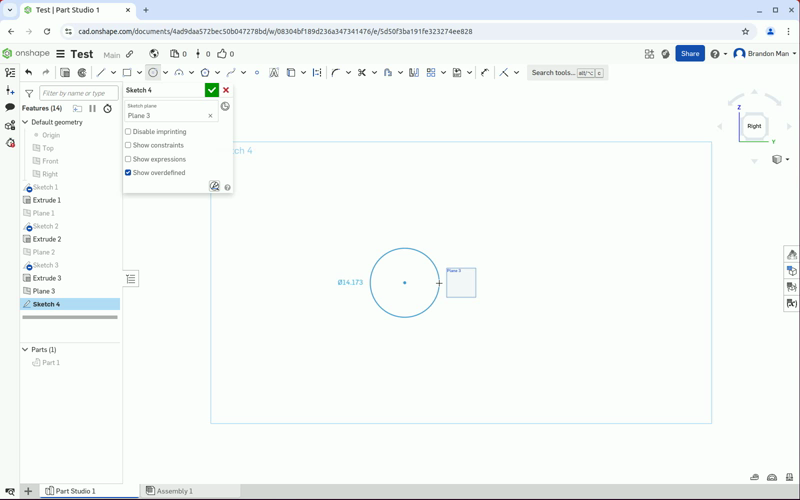
key(esc)
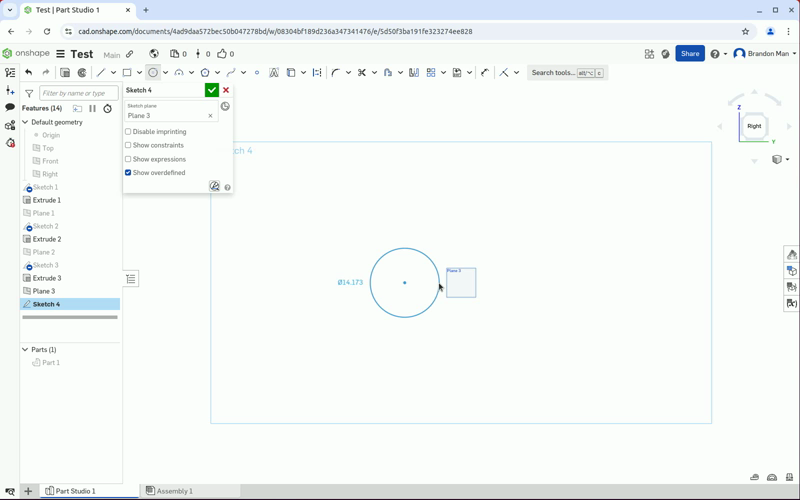
mouse_move(417, 254)
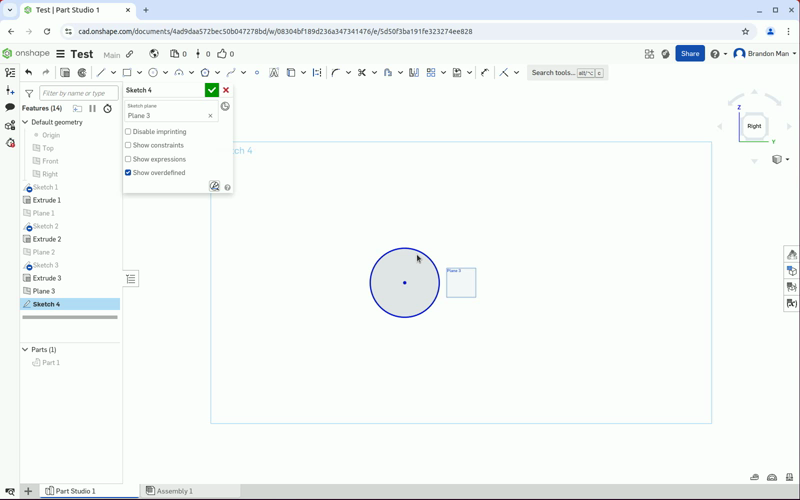
click(417, 254)
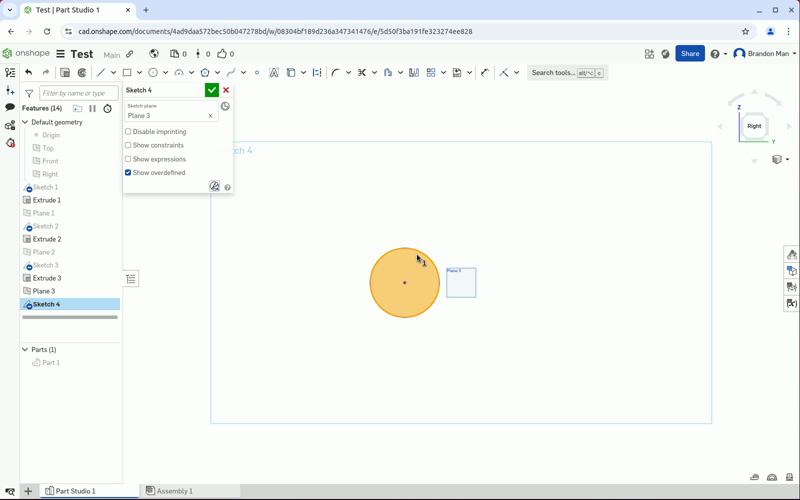
mouse_move(73, 352)
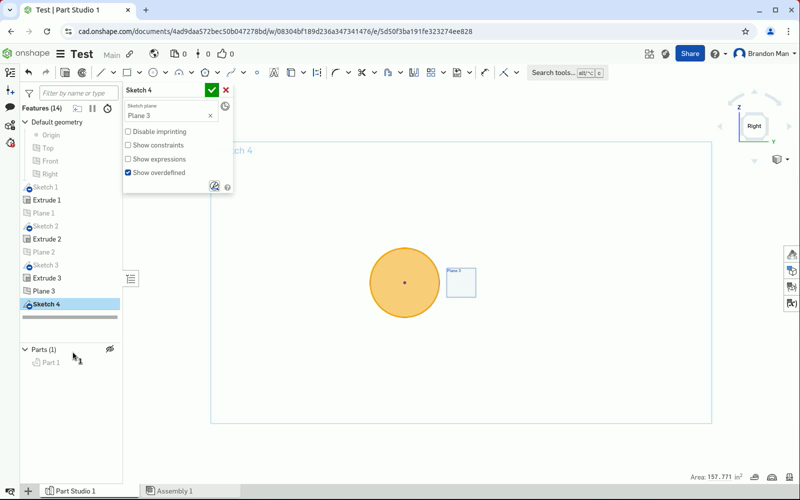
key(shift+y)
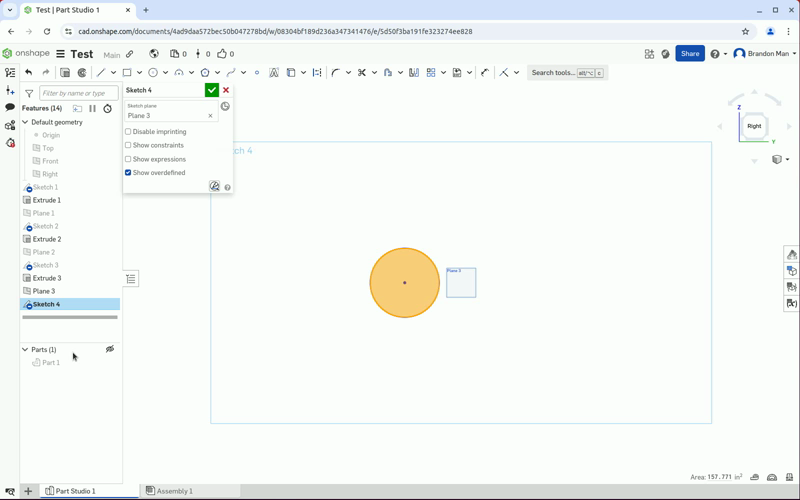
key(shift+e)
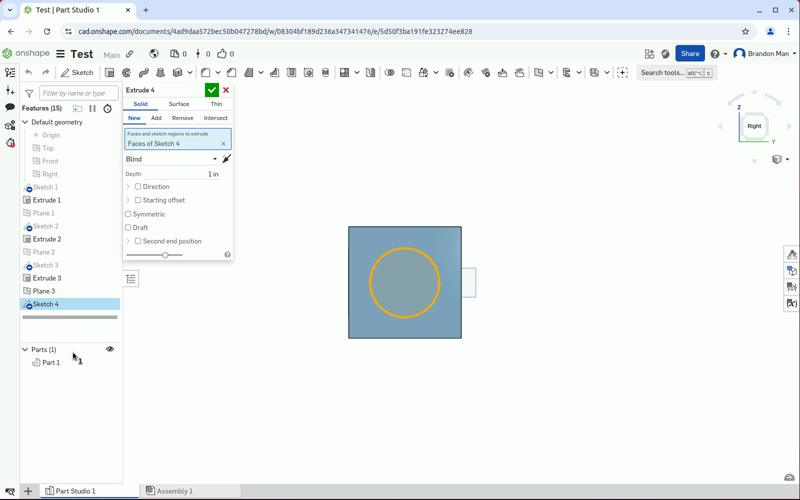
mouse_move(143, 106)
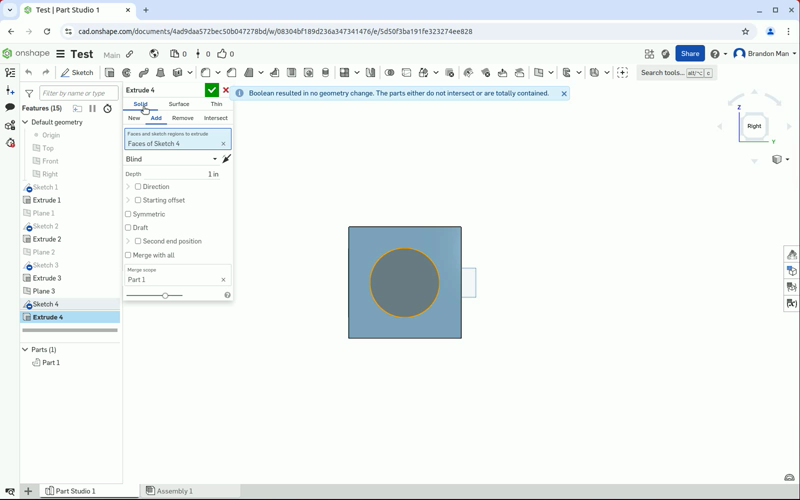
click(143, 106)
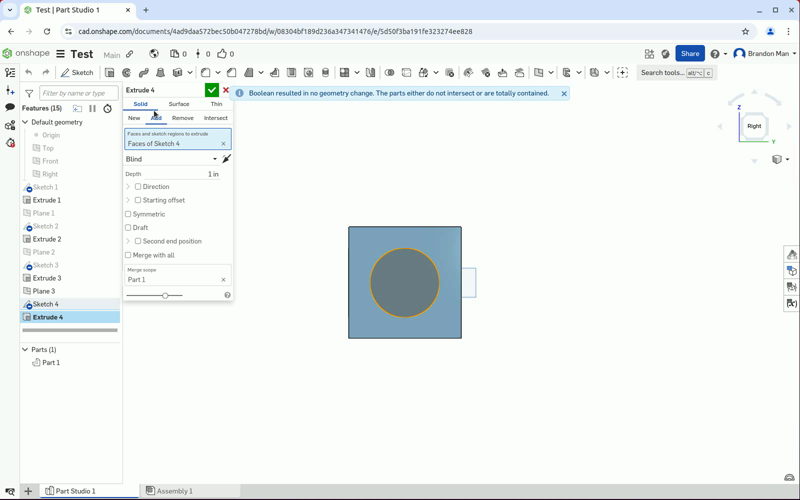
mouse_move(186, 120)
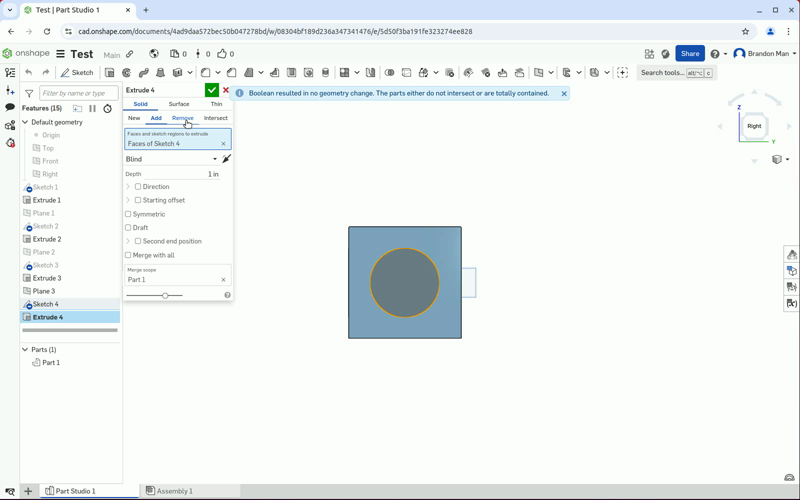
click(186, 120)
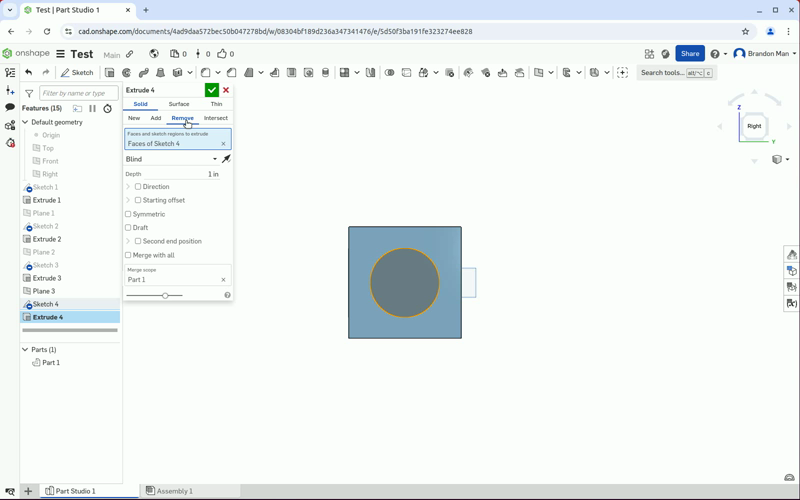
key(tab, 4)
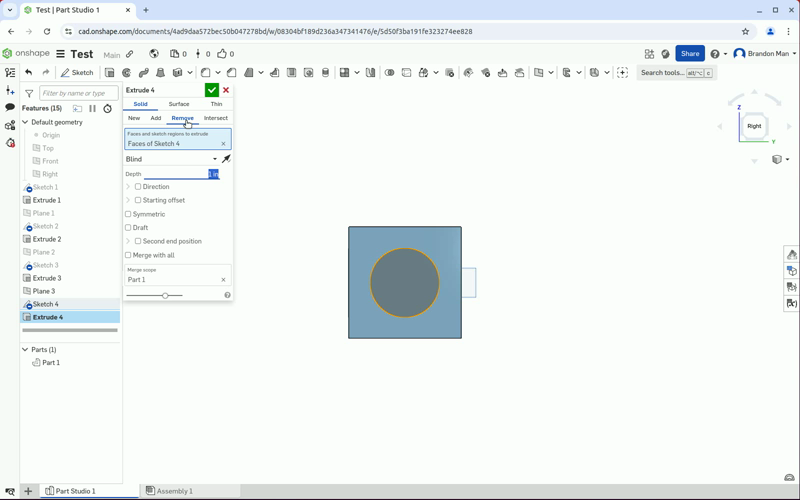
text(21.183)
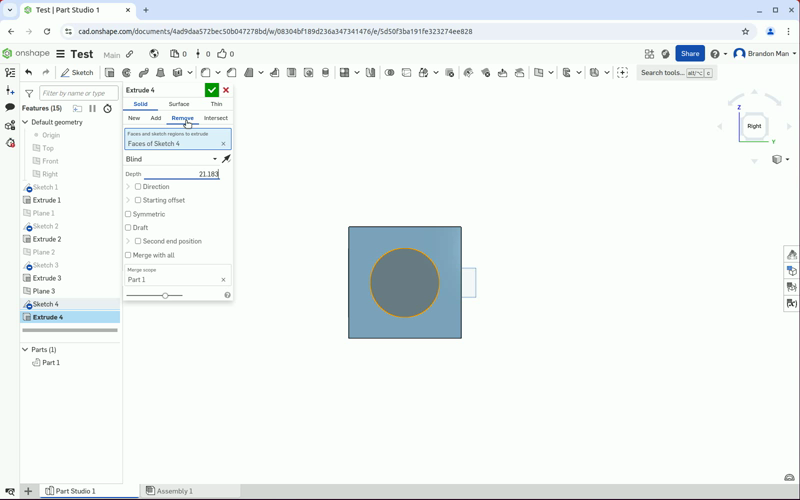
key(tab, 6)
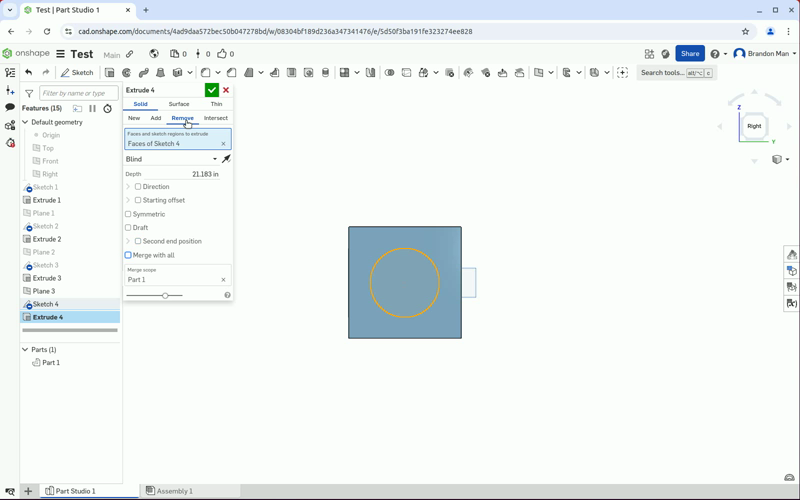
key(space)
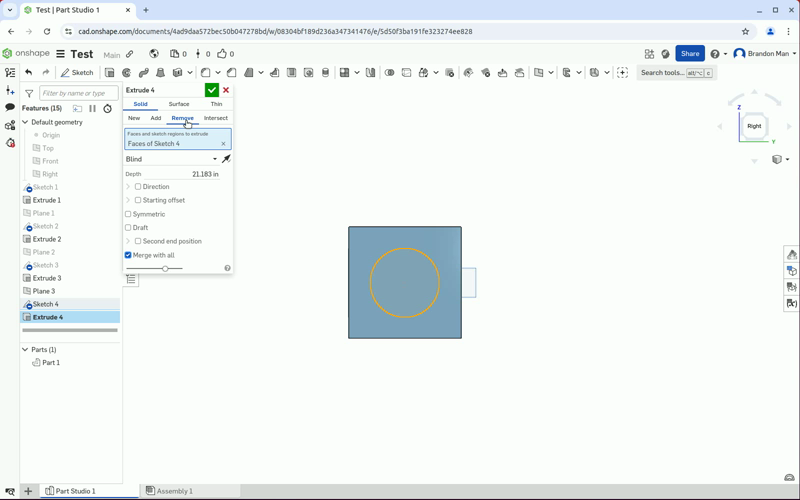
key(enter)
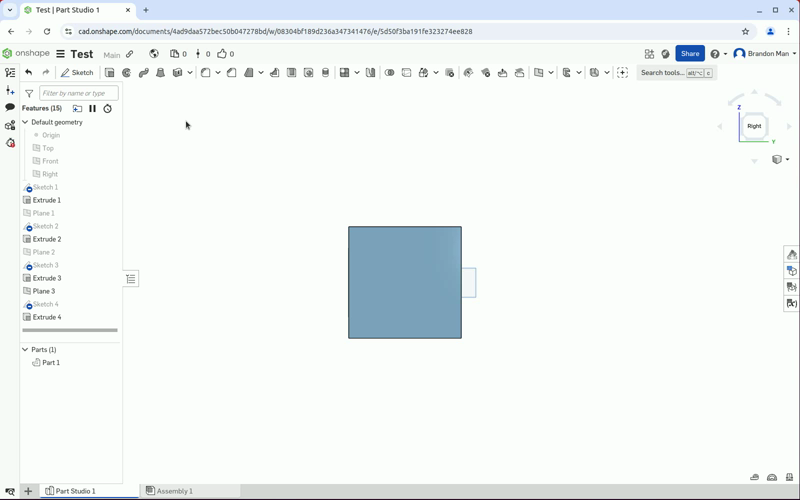
key(shift+h)
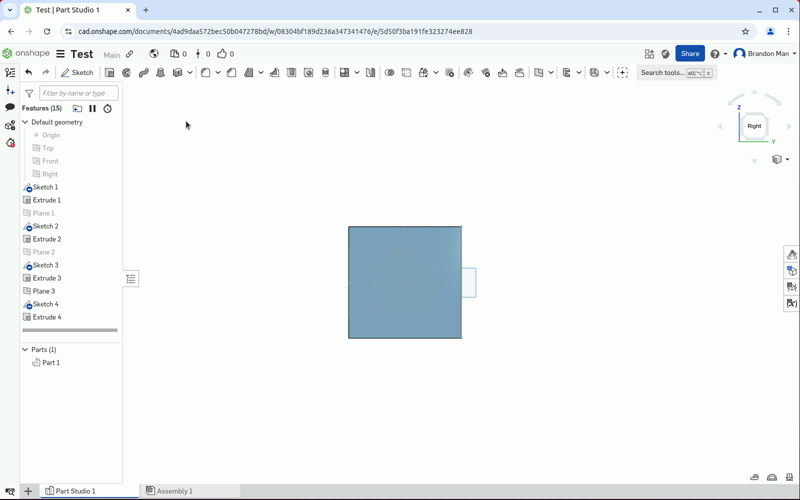
key(shift+h)
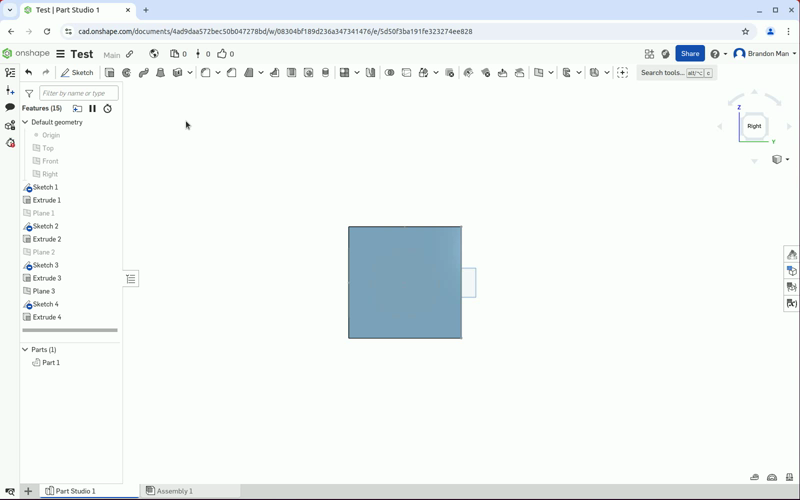
key(shift+7)
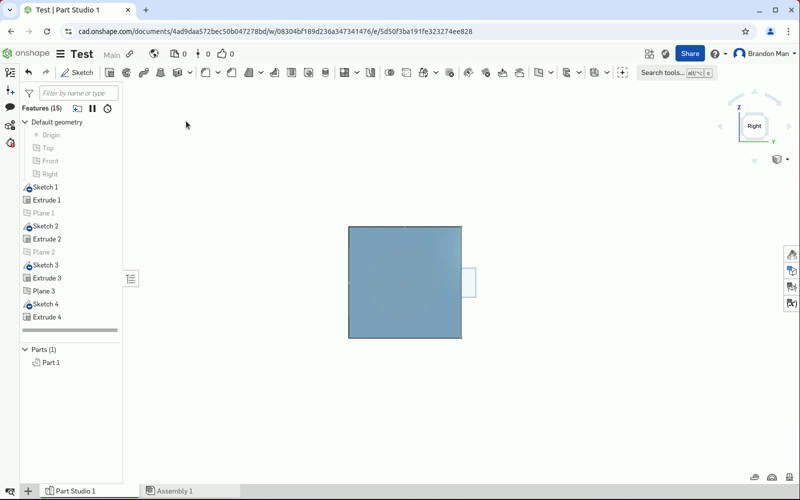
key(right, 2)
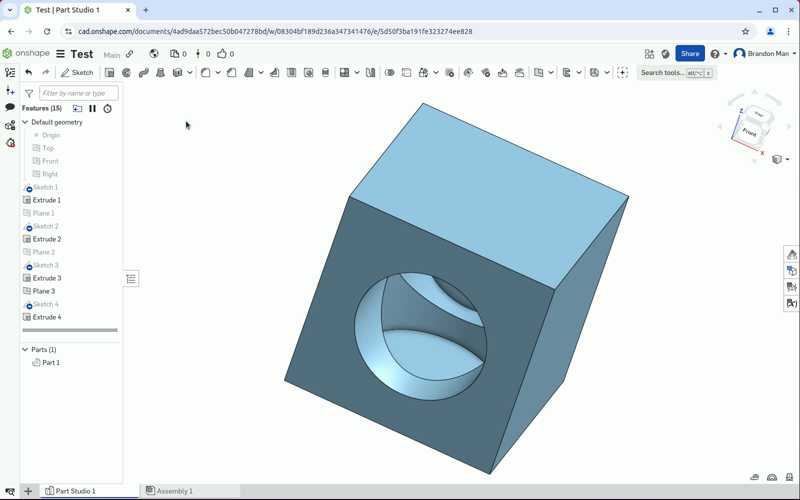
key(down, 2)
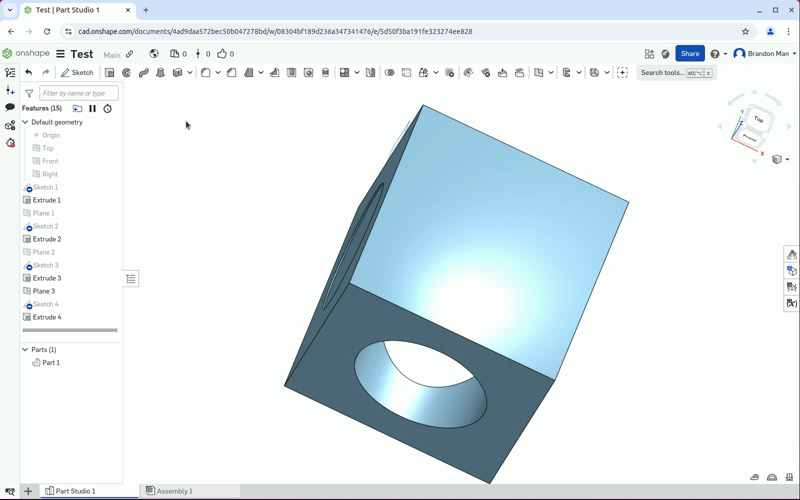
key(up, 2)
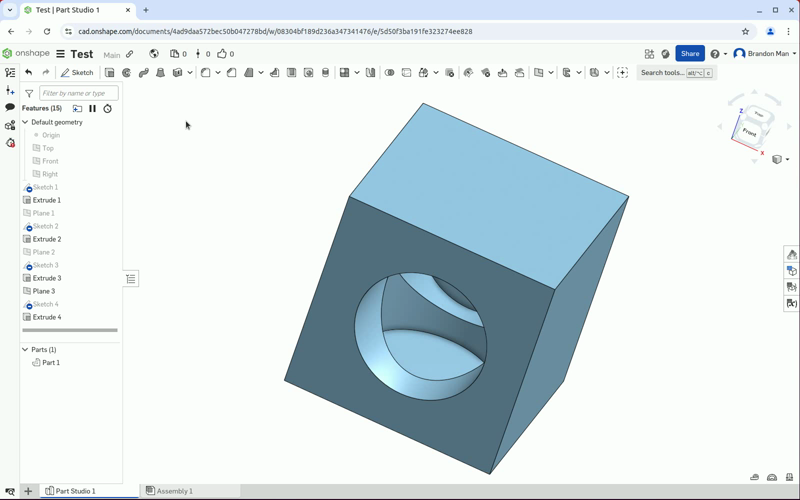
key(left, 2)
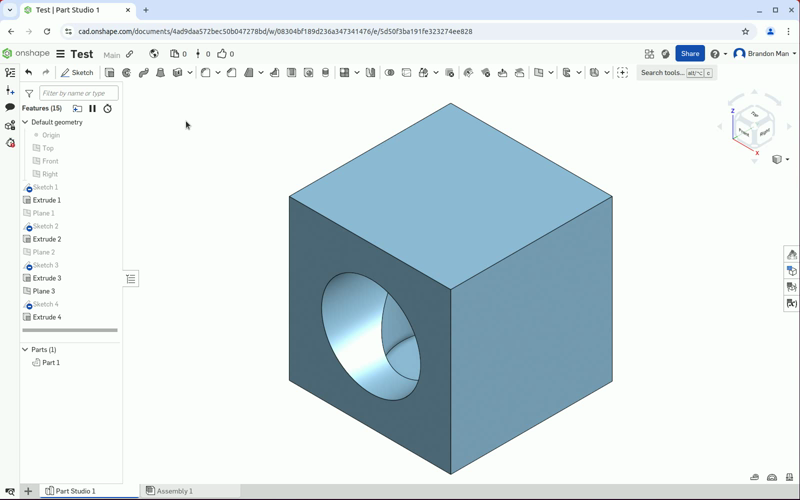
mouse_move(73, 189)
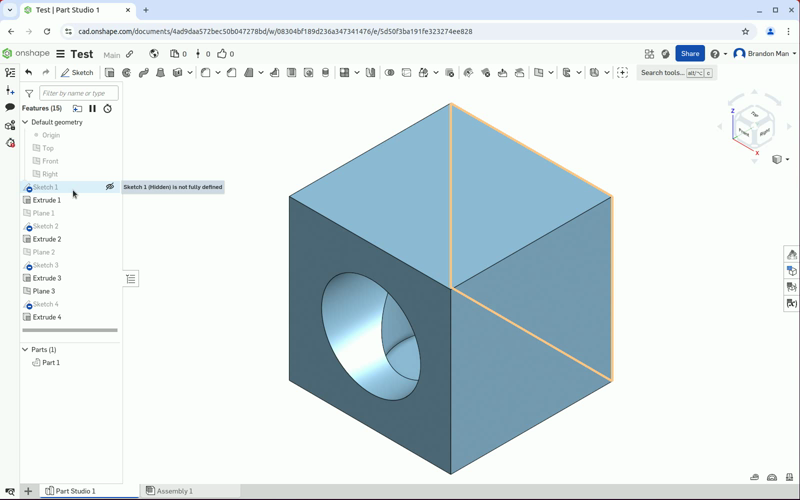
click(73, 189)